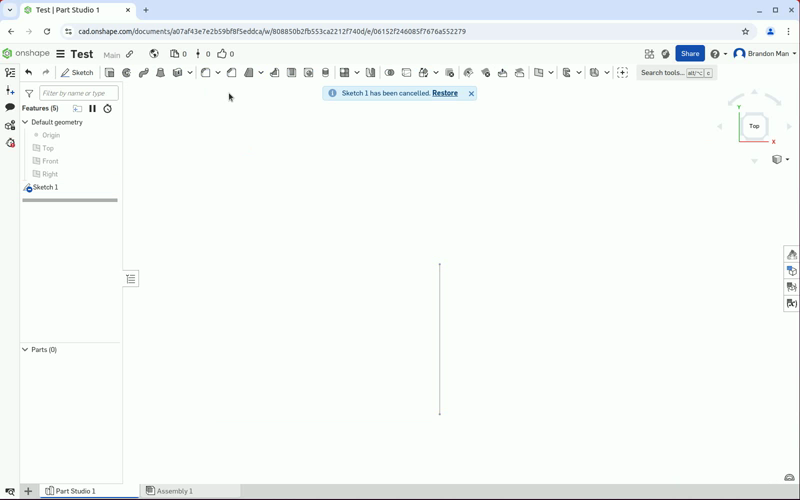
key(shift+h)
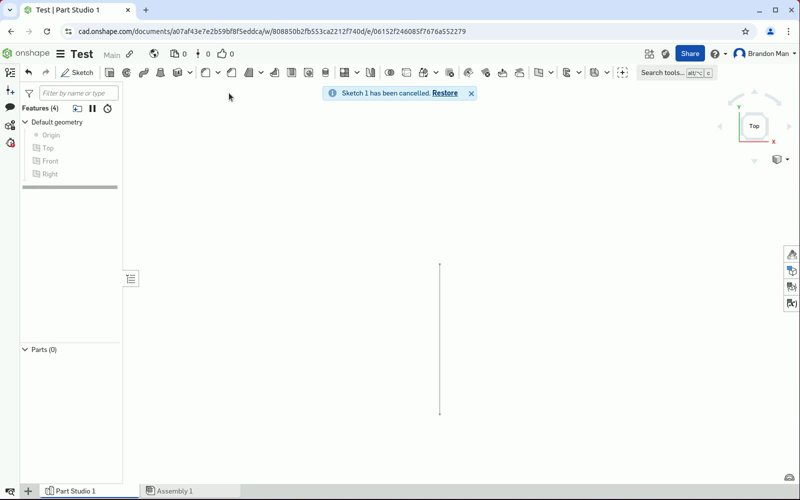
mouse_move(73, 352)
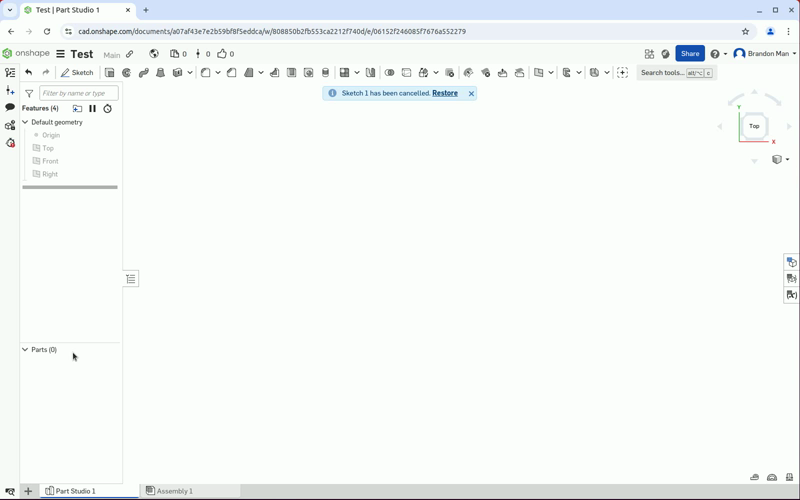
key(y)
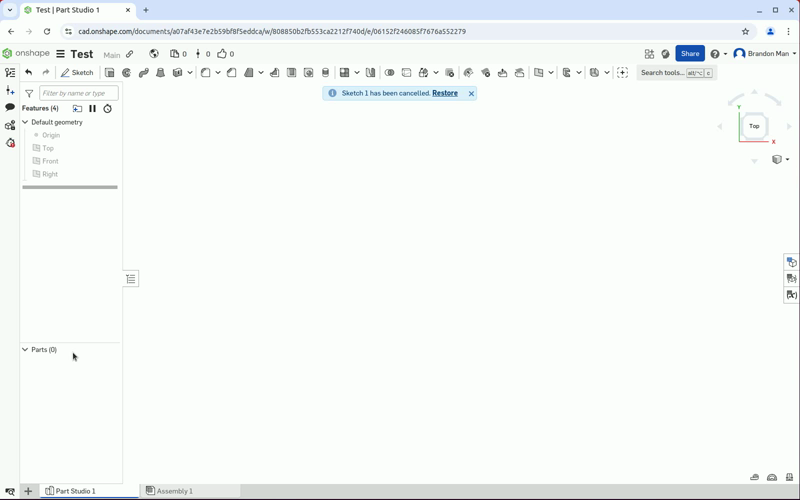
key(shift+p)
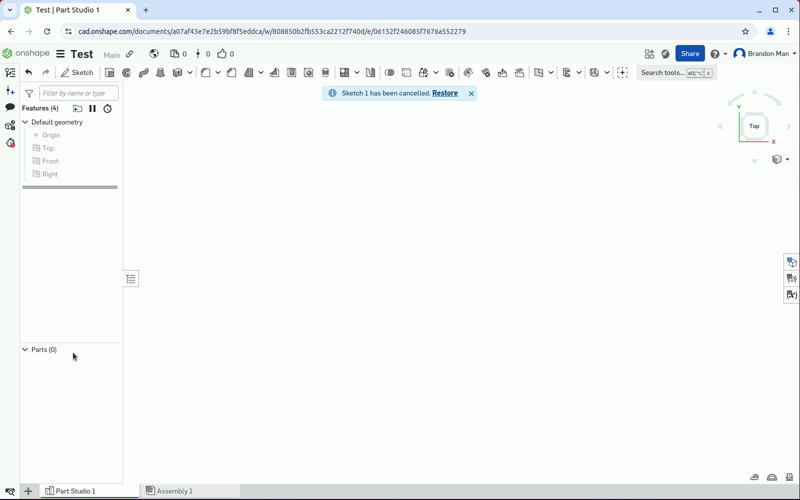
key(space)
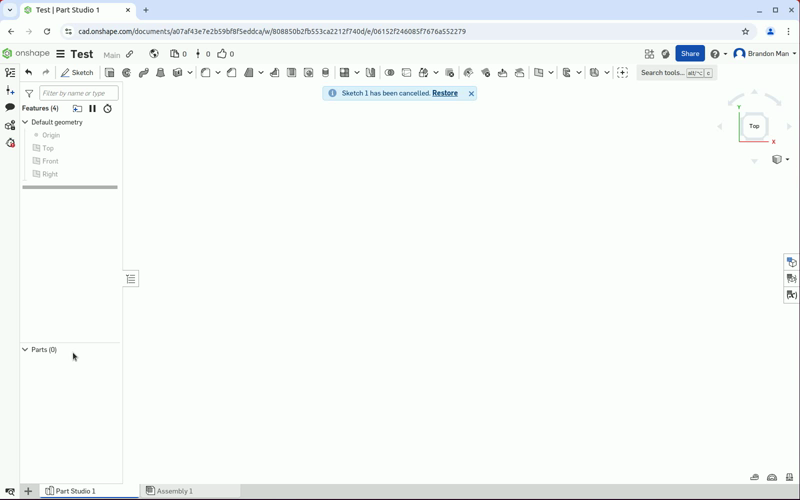
key_down(shift)
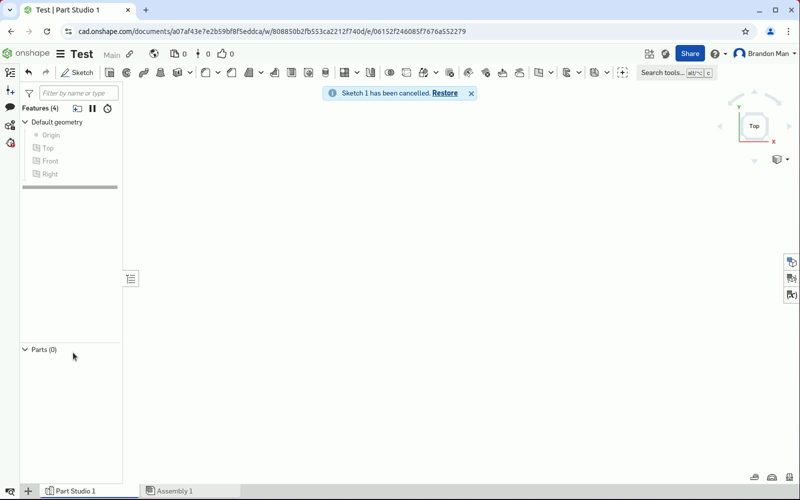
key(up)
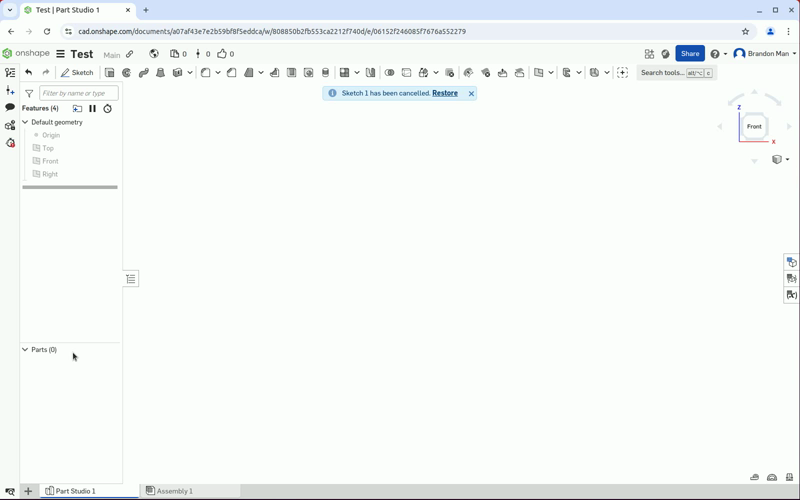
key_up(shift)
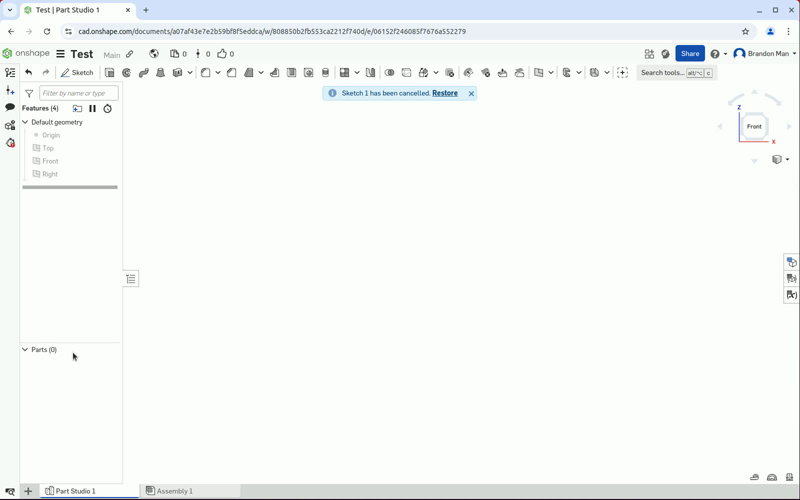
mouse_move(73, 352)
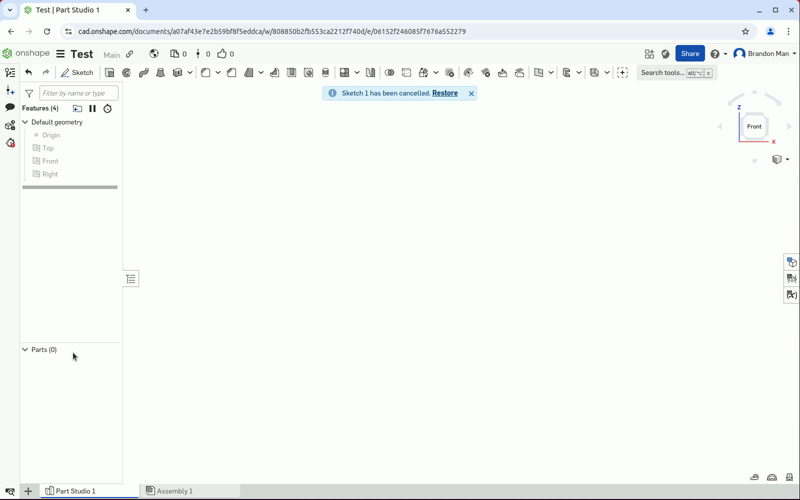
key(shift+y)
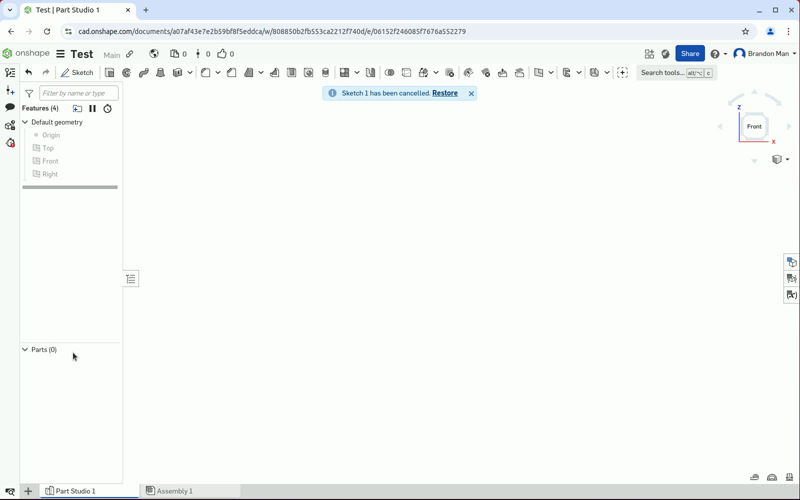
key(shift+s)
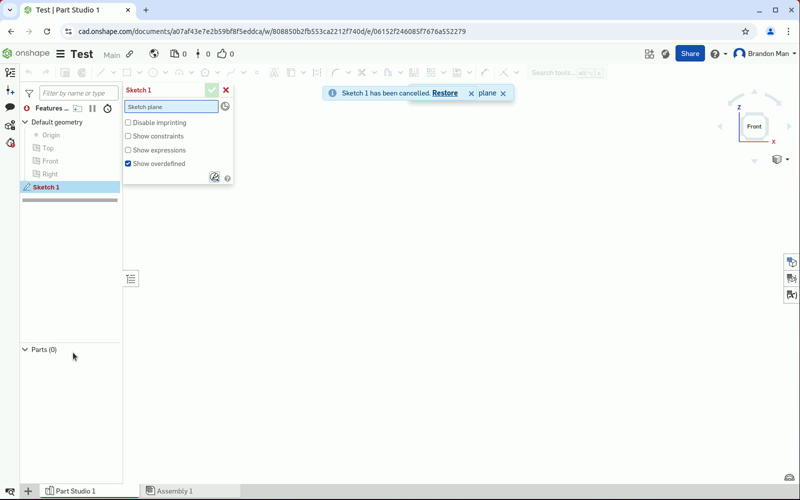
mouse_move(73, 163)
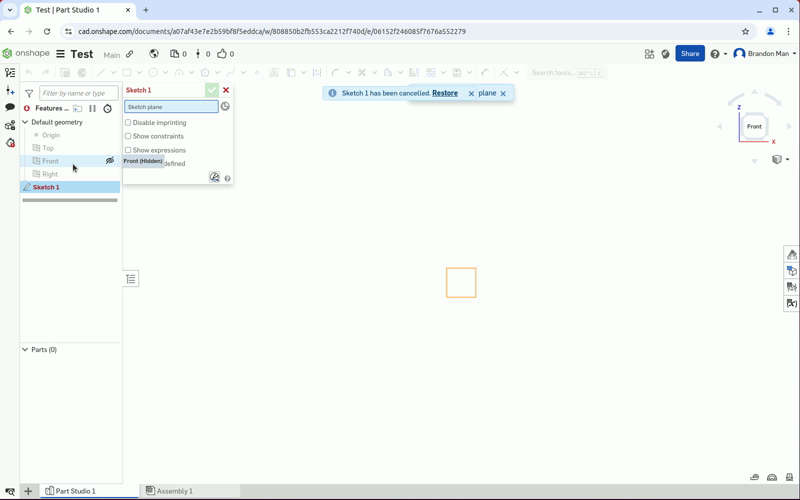
click(73, 163)
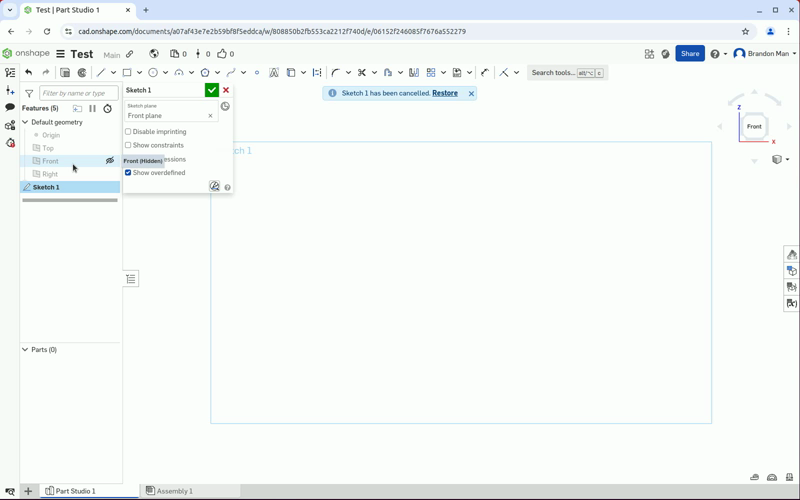
mouse_move(73, 352)
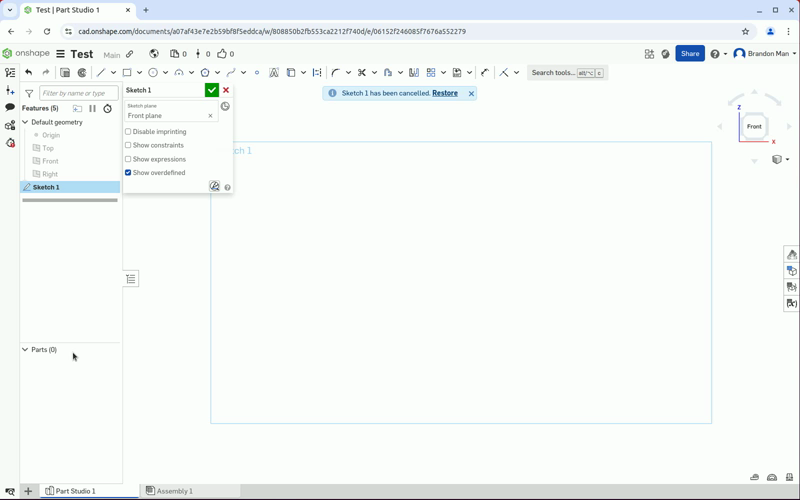
key(y)
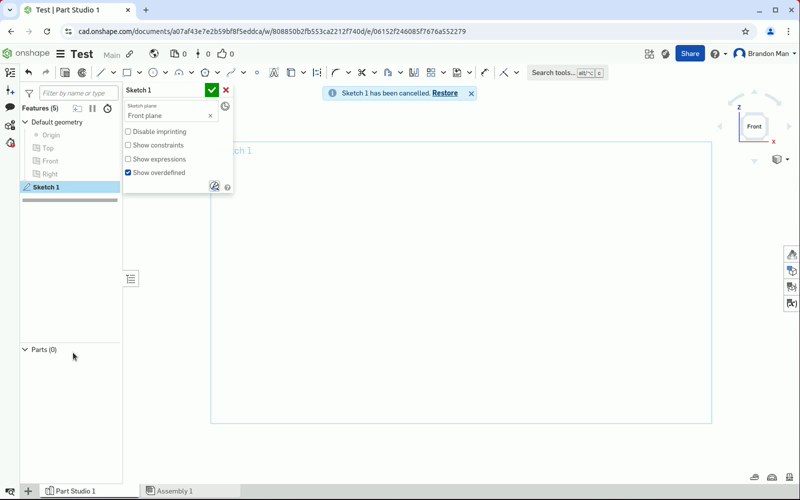
key(l)
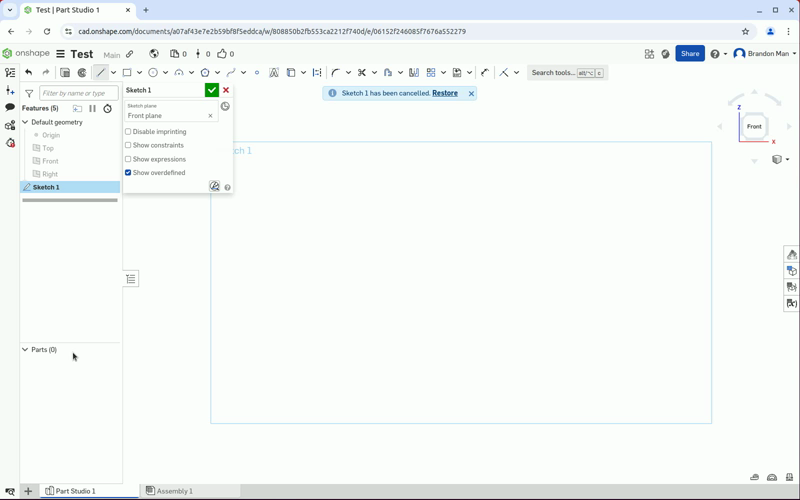
key_down(shift)
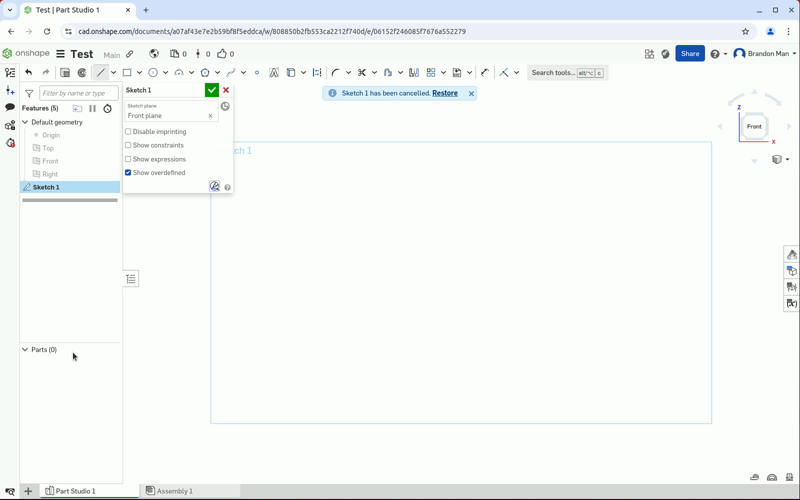
mouse_move(348, 370)
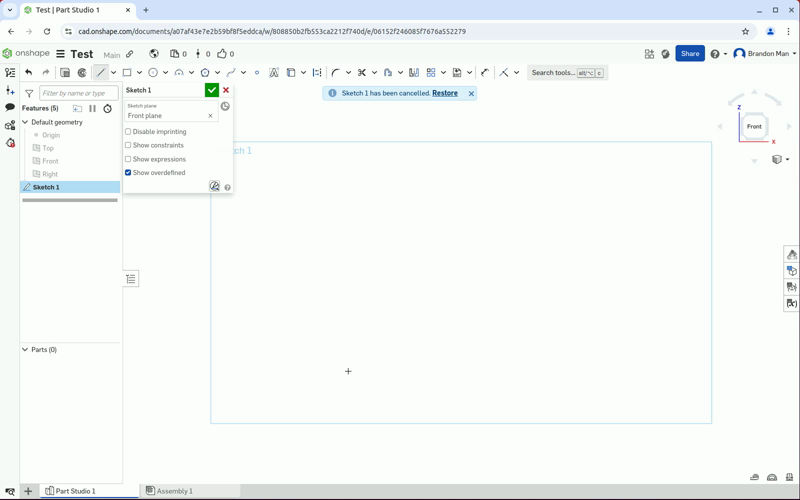
click(348, 370)
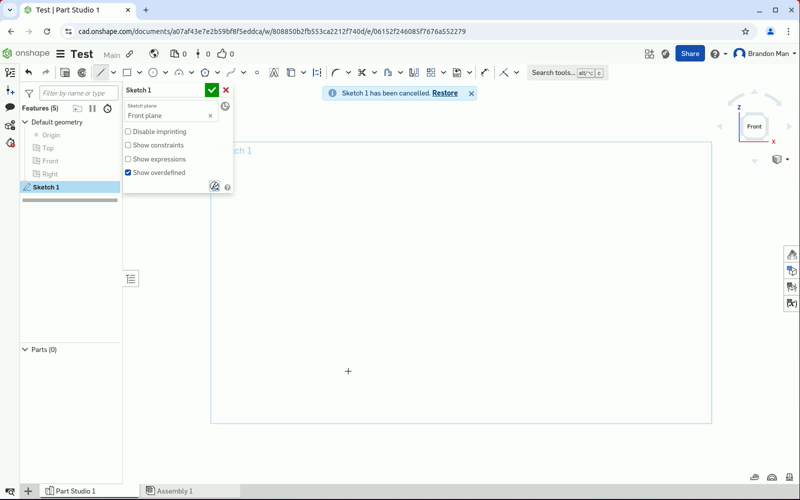
key_up(shift)
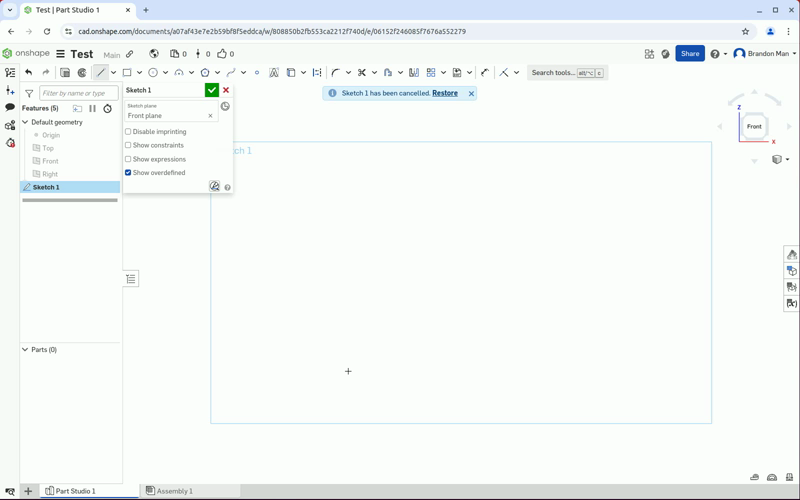
key_down(shift)
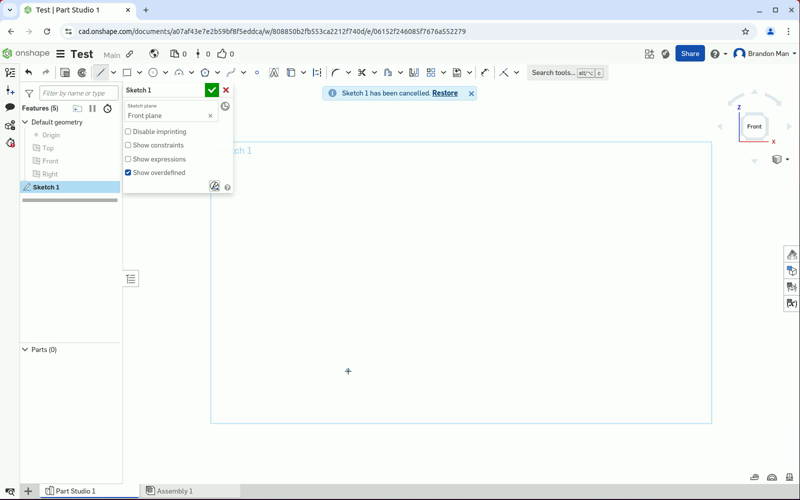
mouse_move(566, 370)
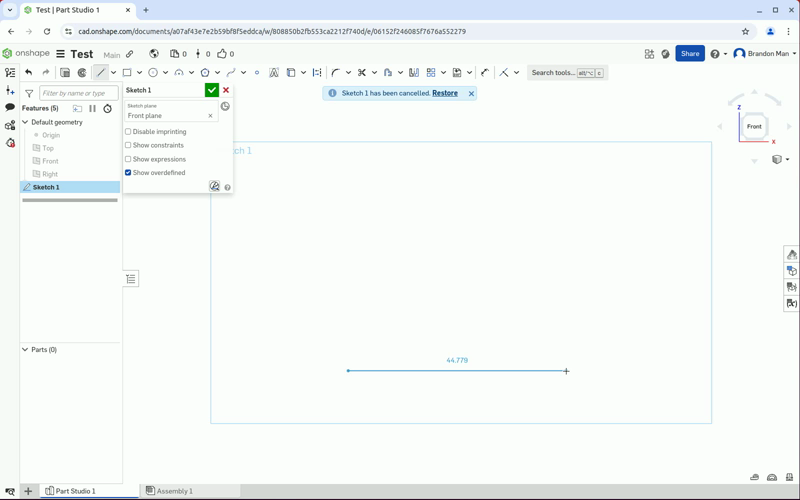
click(566, 370)
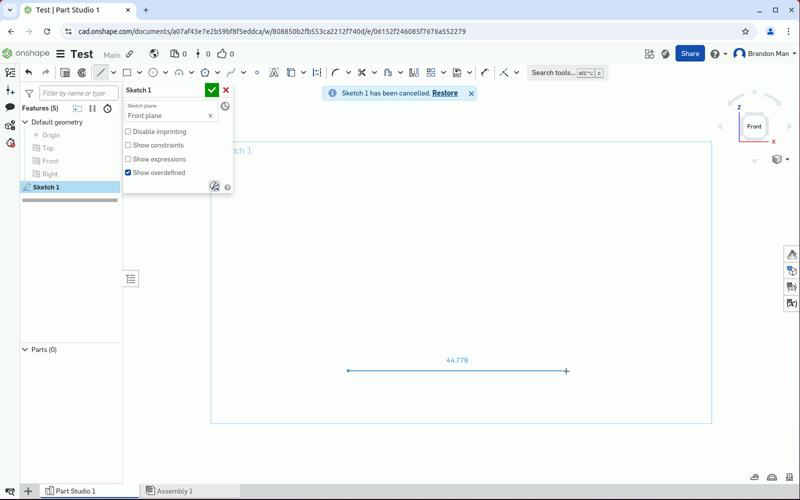
key_up(shift)
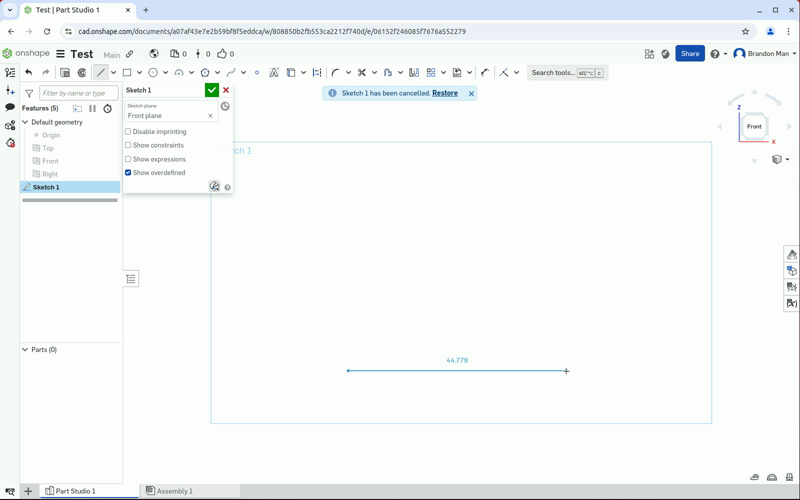
key_down(shift)
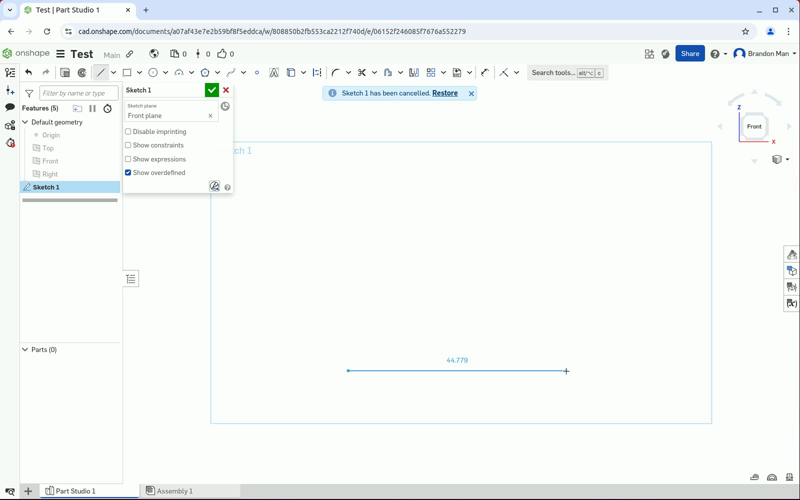
mouse_move(566, 240)
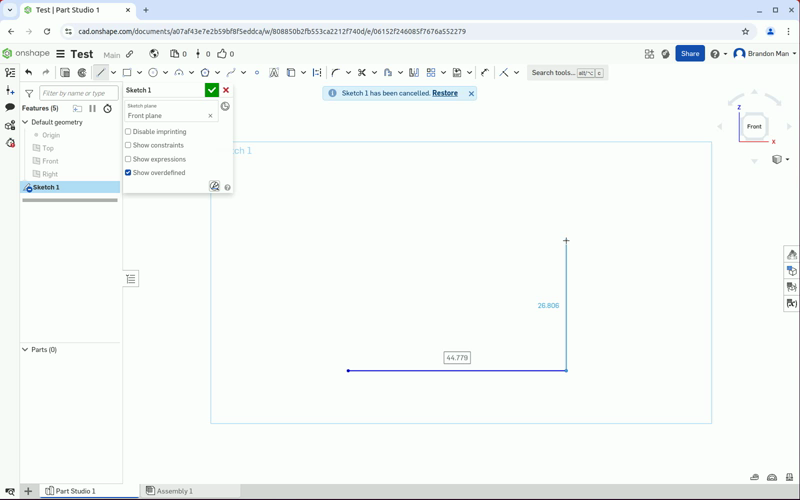
click(566, 240)
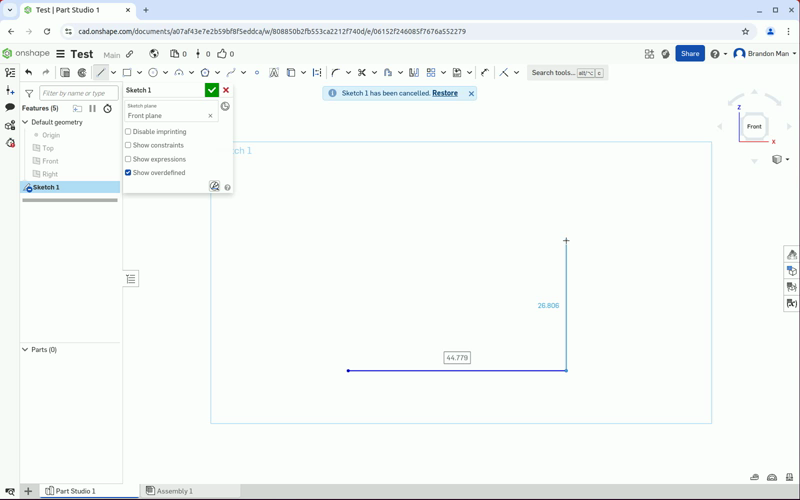
key_up(shift)
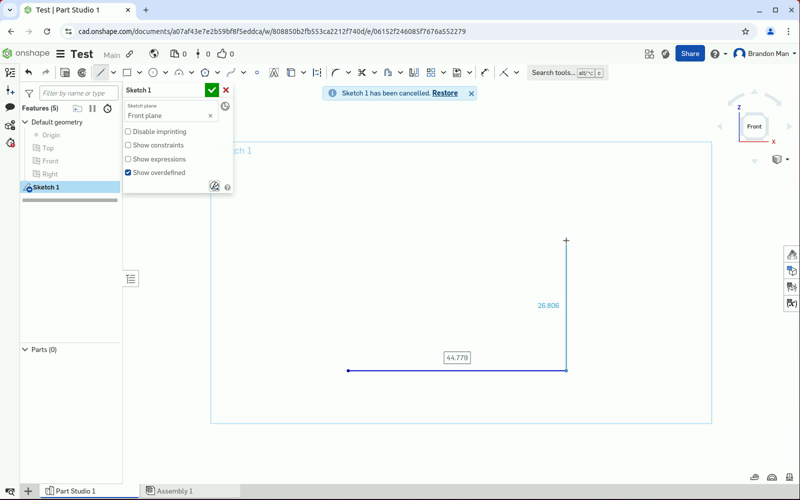
key_down(shift)
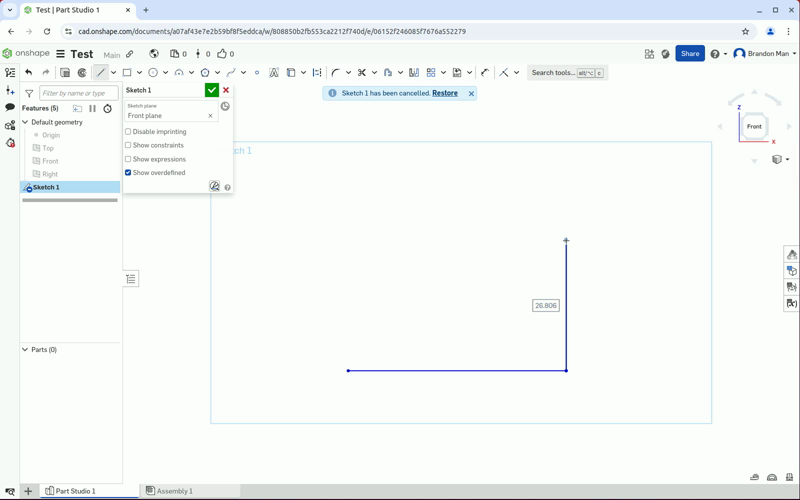
mouse_move(348, 240)
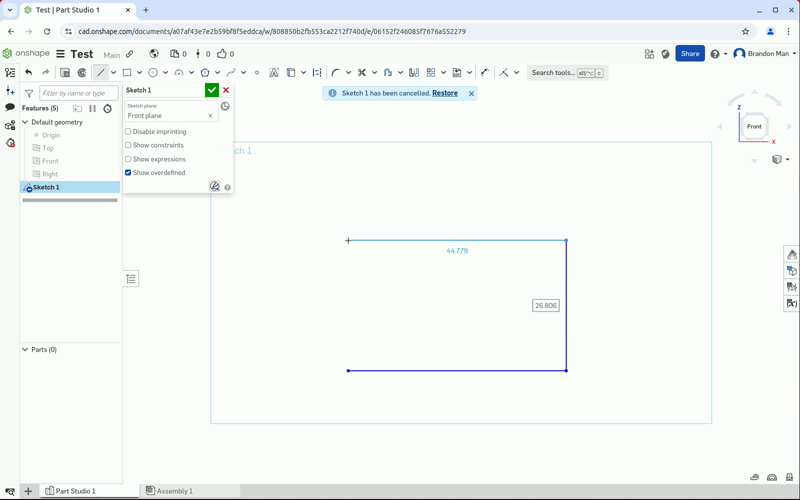
click(348, 240)
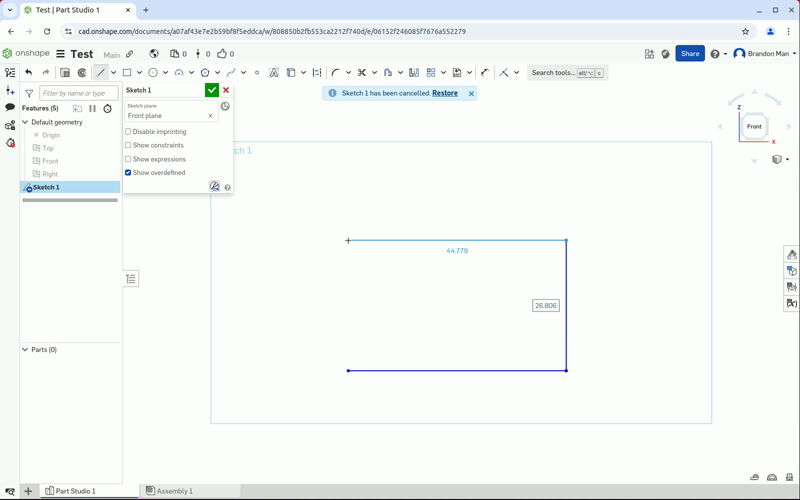
key_up(shift)
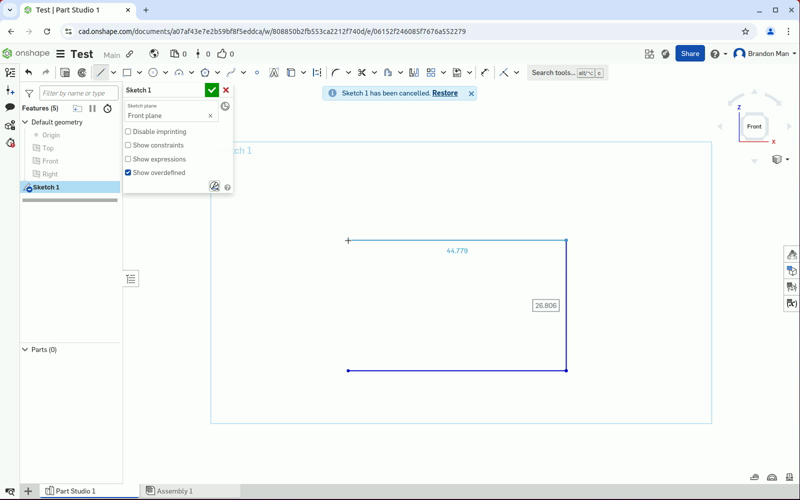
key_down(shift)
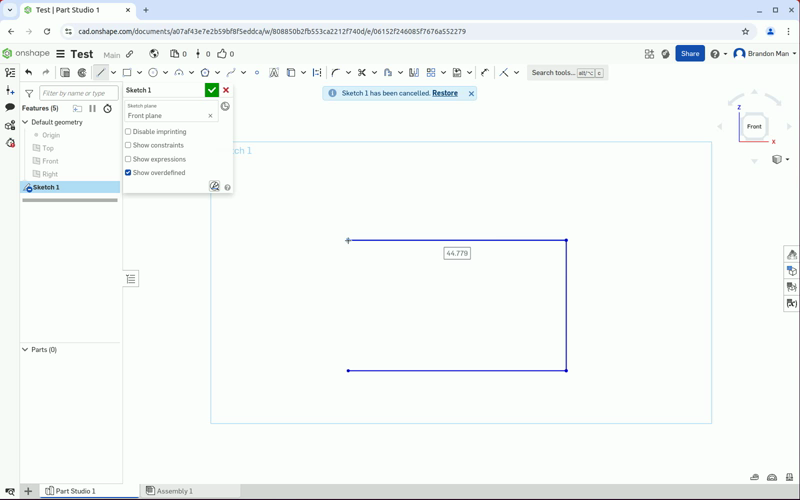
mouse_move(348, 370)
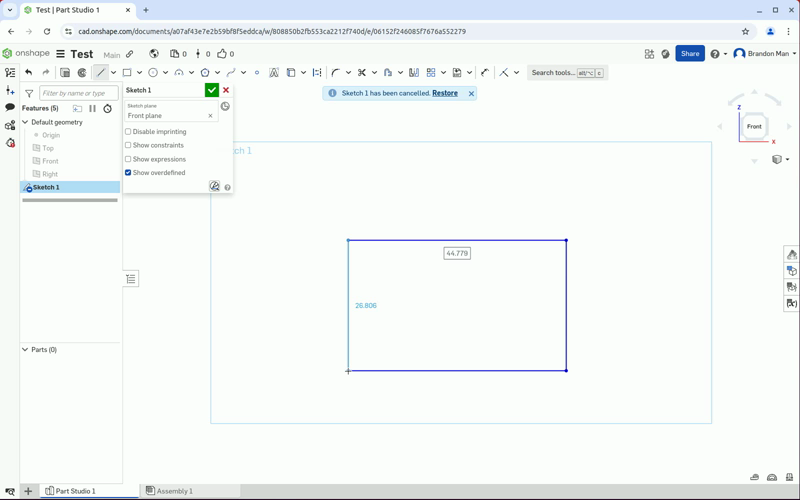
key_up(shift)
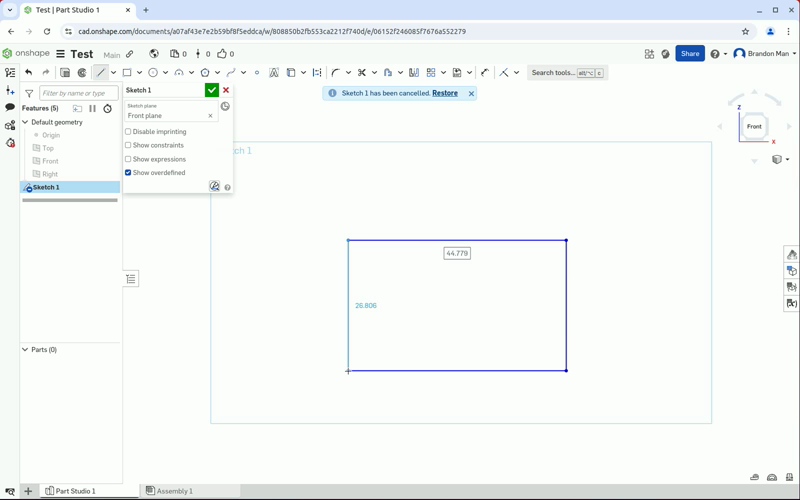
click(348, 370)
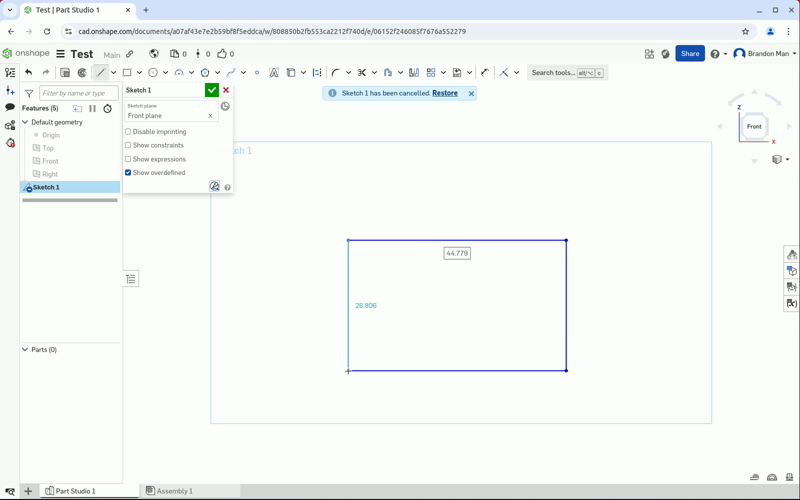
key(esc)
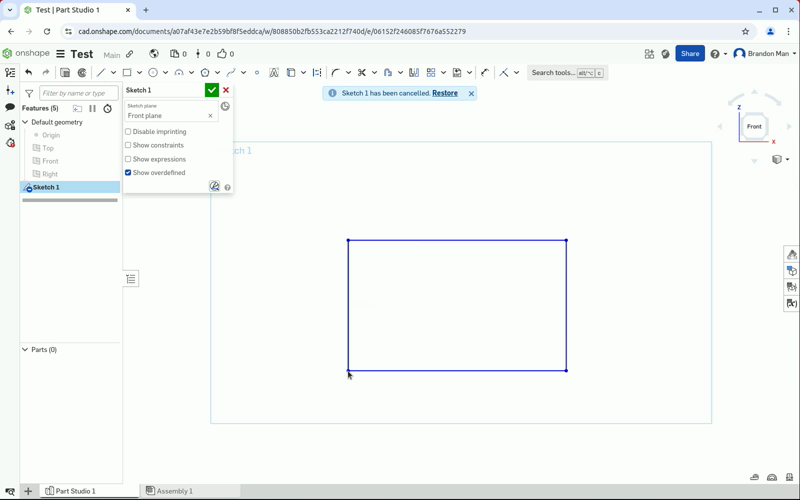
mouse_move(497, 310)
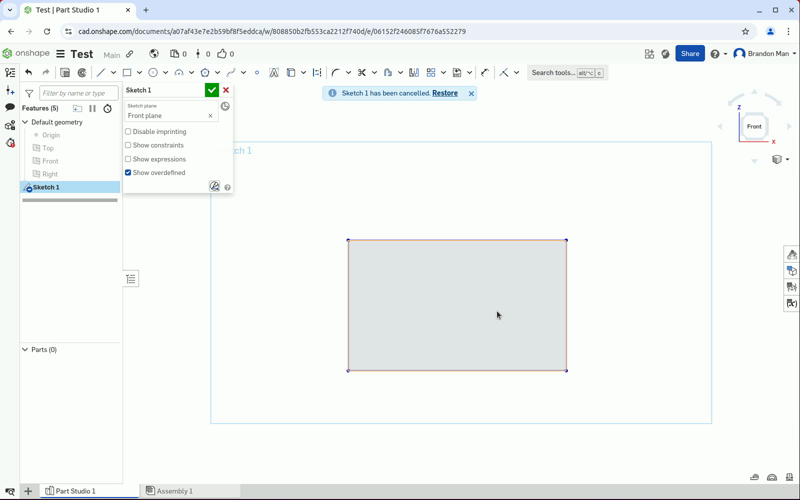
click(497, 310)
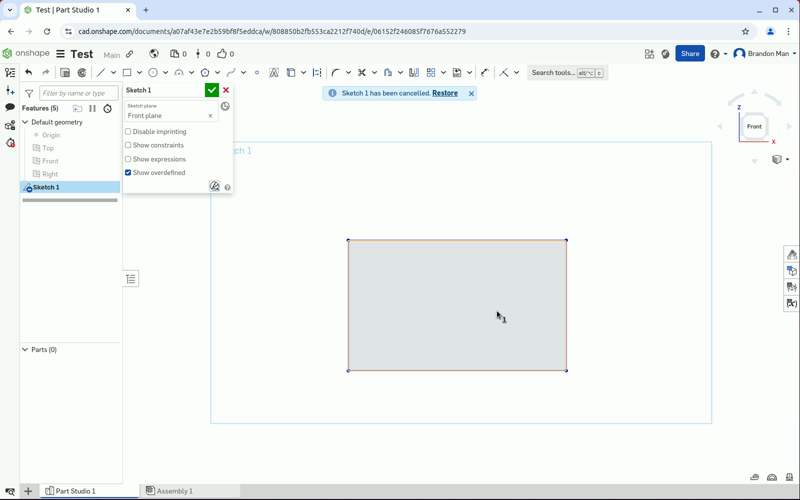
mouse_move(73, 352)
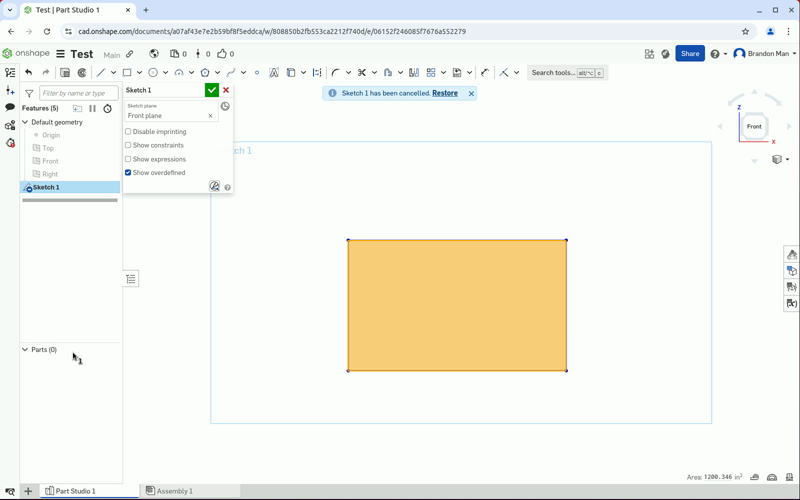
key(shift+y)
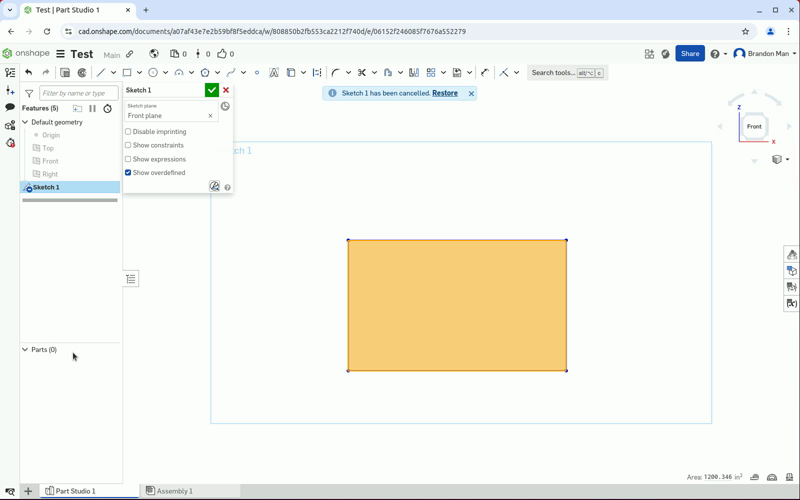
key(shift+e)
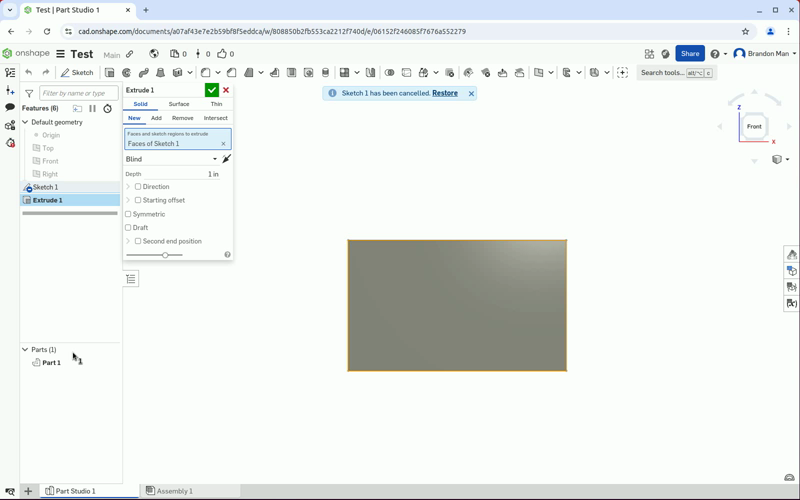
mouse_move(143, 106)
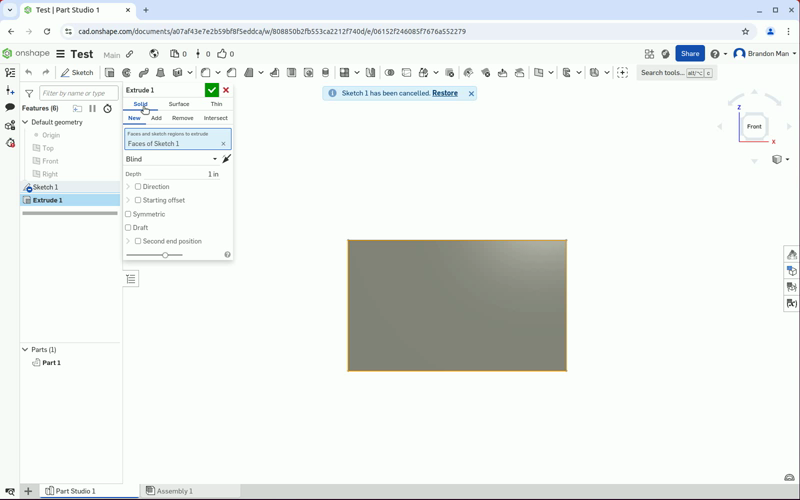
click(143, 106)
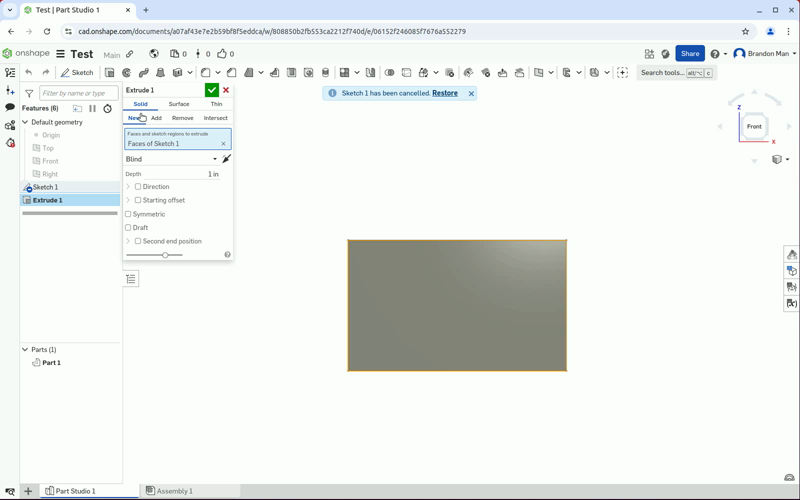
mouse_move(137, 120)
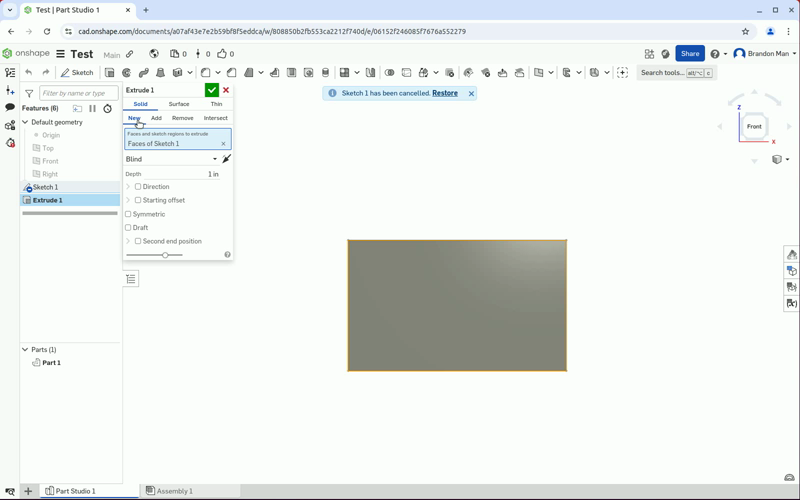
click(137, 120)
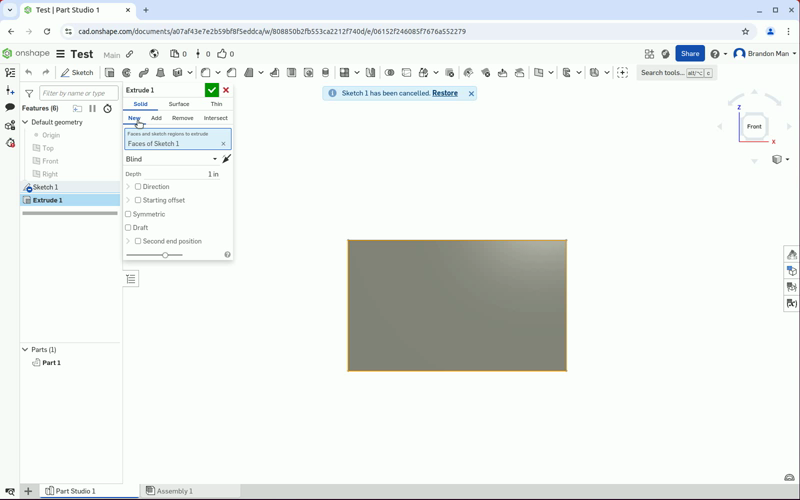
key(tab, 4)
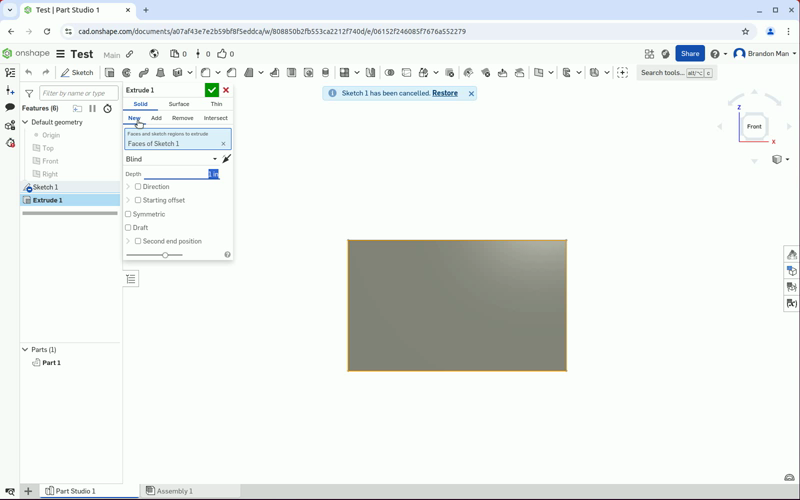
text(19.016)
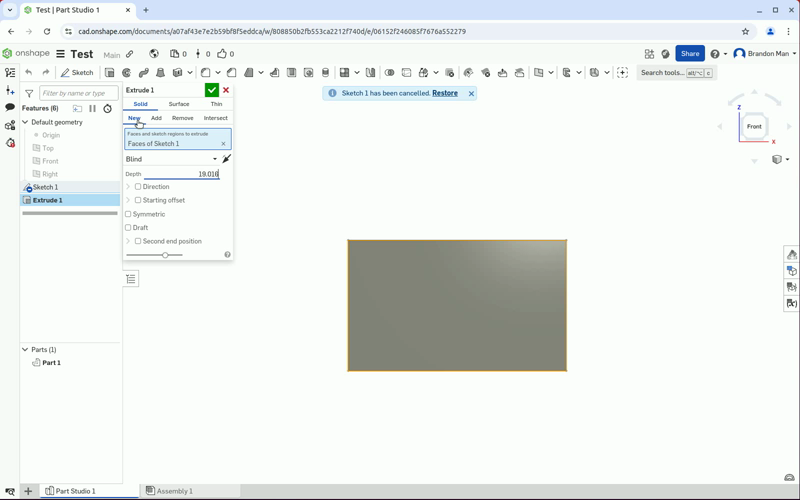
key(enter)
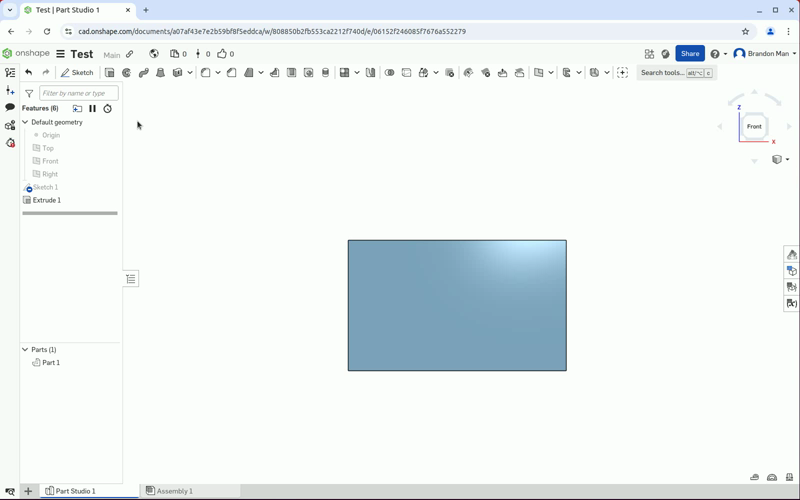
key(shift+h)
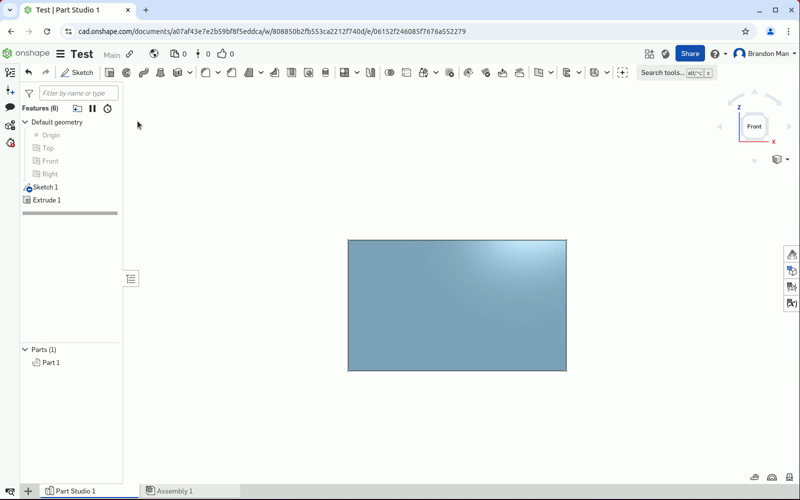
key(shift+h)
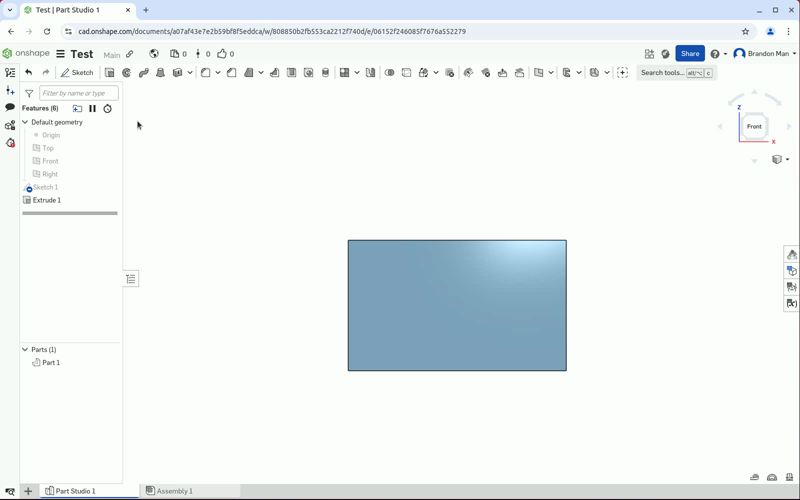
mouse_move(73, 189)
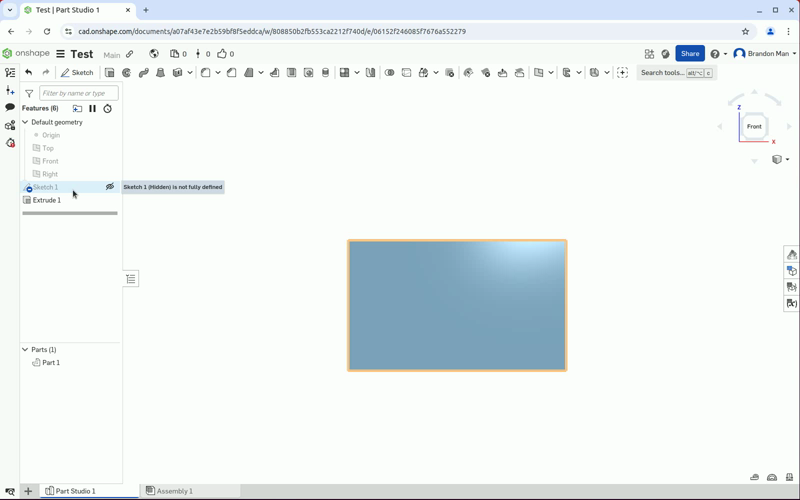
click(73, 189)
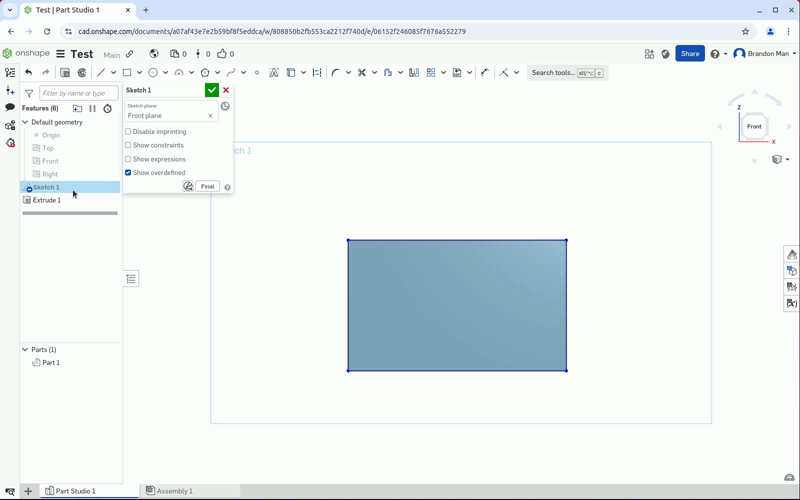
mouse_move(229, 92)
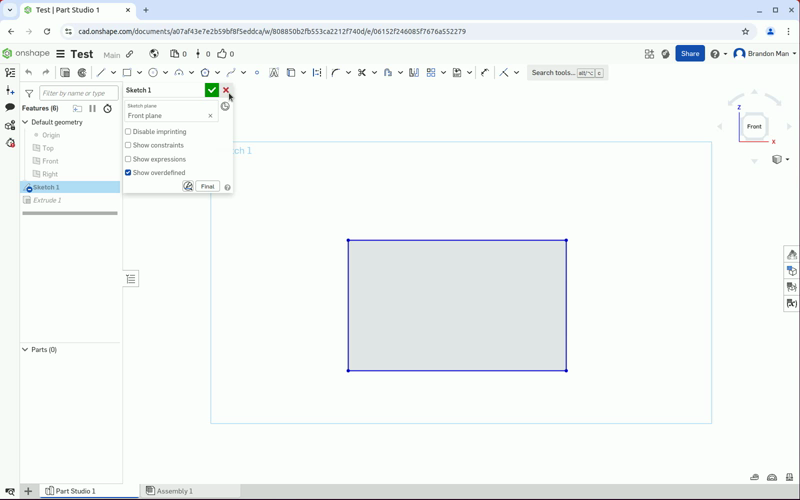
click(229, 92)
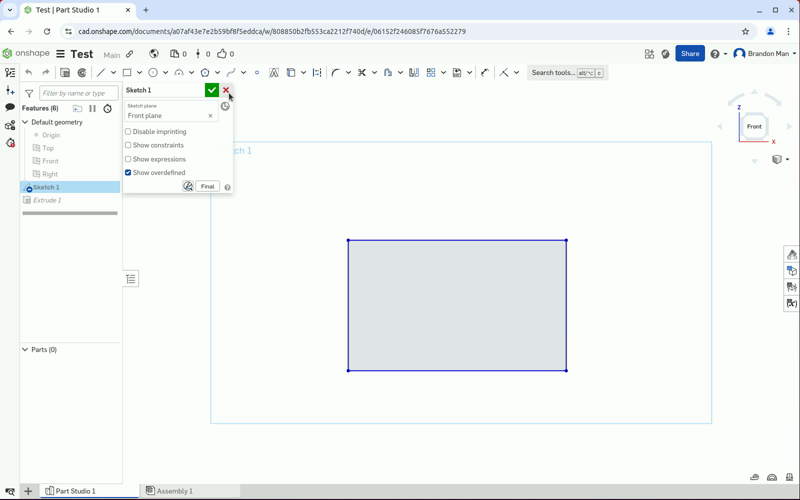
mouse_move(73, 352)
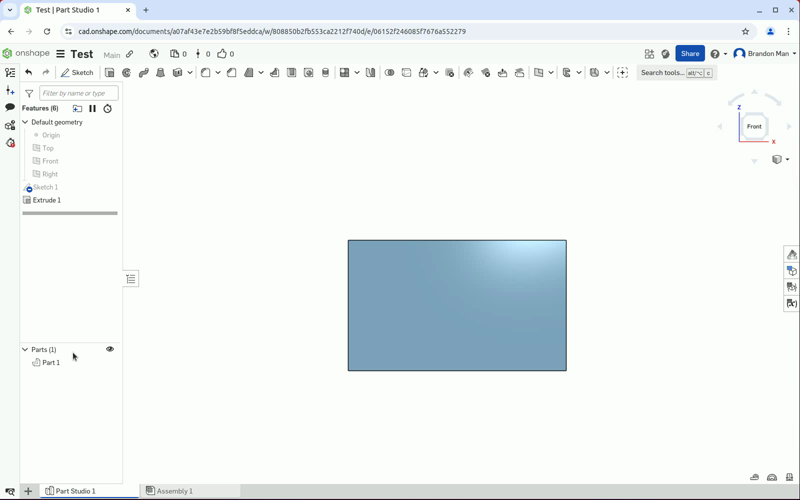
key(y)
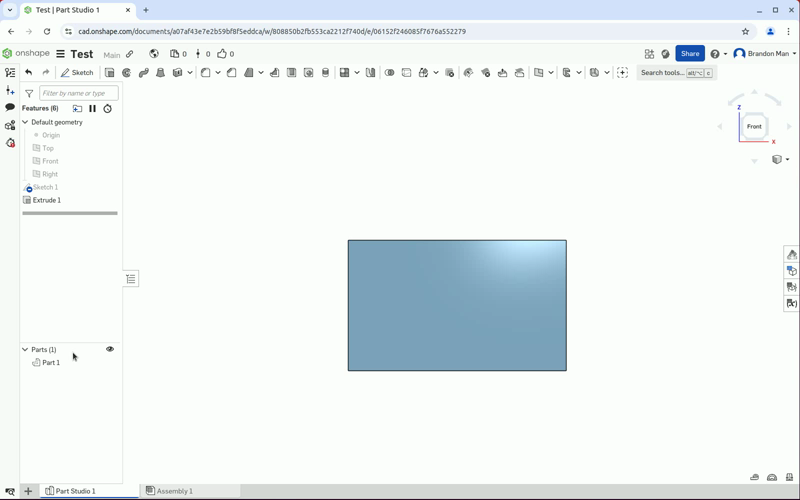
key(shift+p)
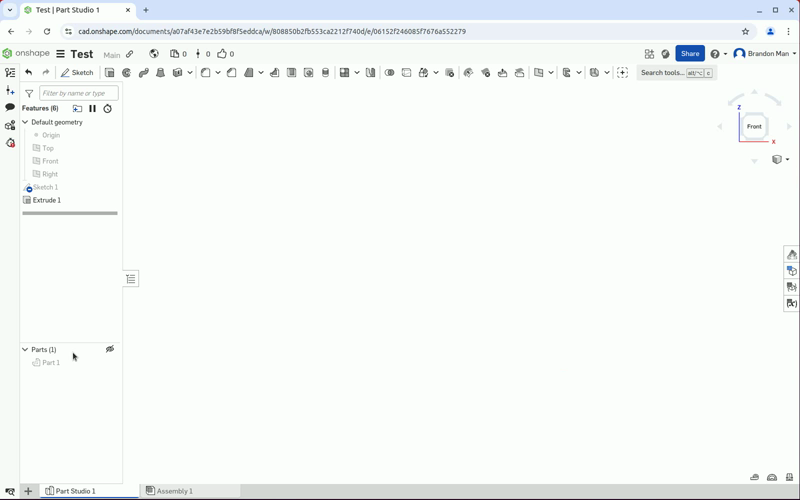
key(space)
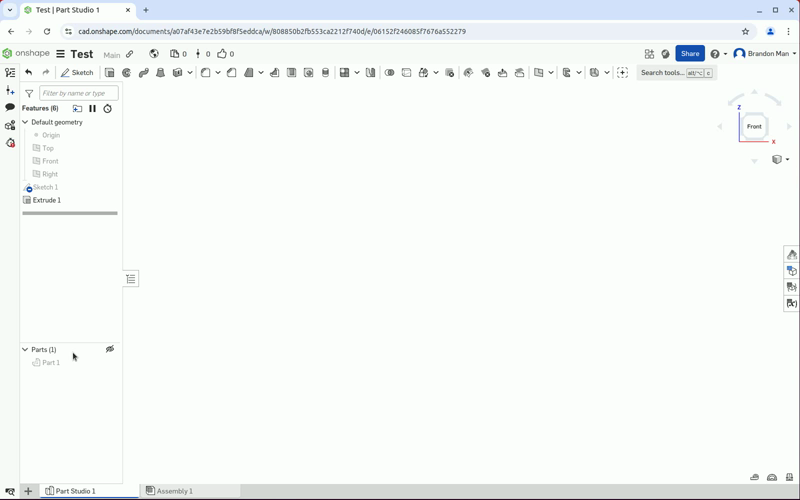
key_down(shift)
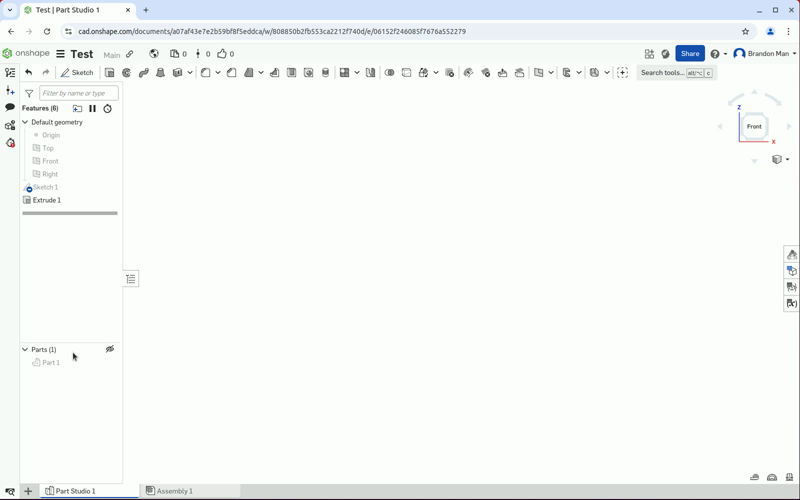
key(down)
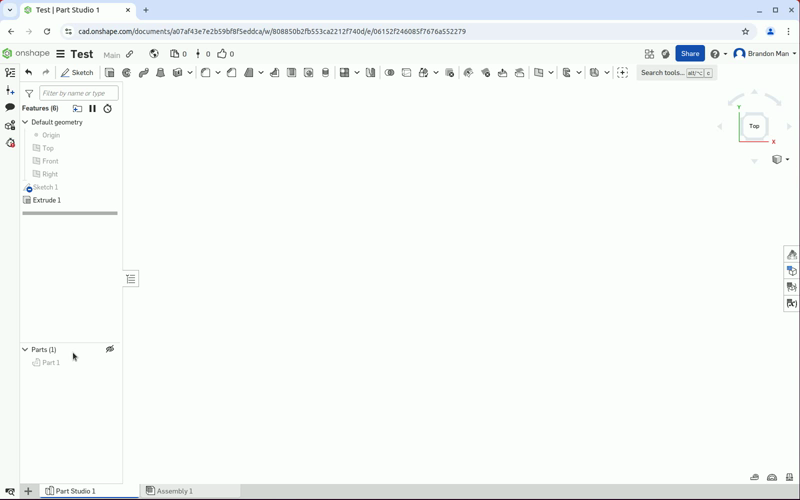
key_up(shift)
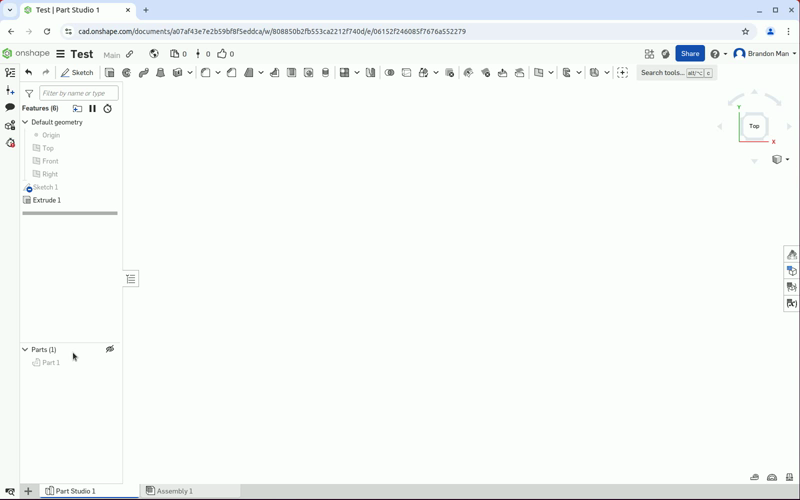
mouse_move(73, 352)
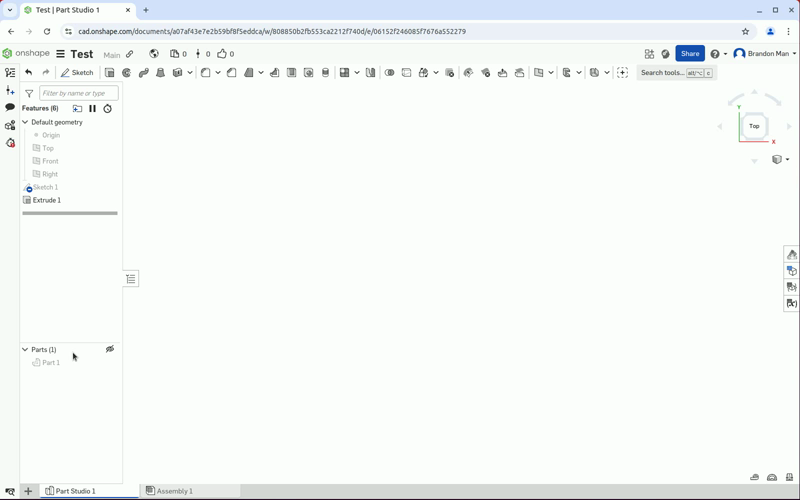
key(shift+y)
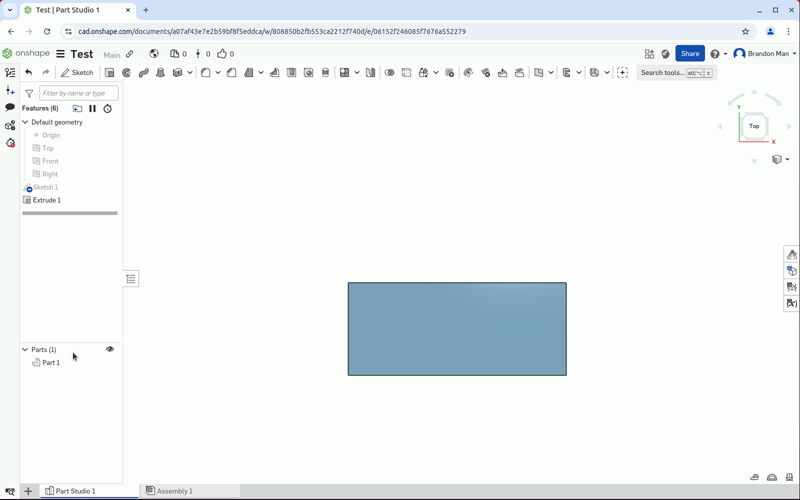
mouse_move(541, 75)
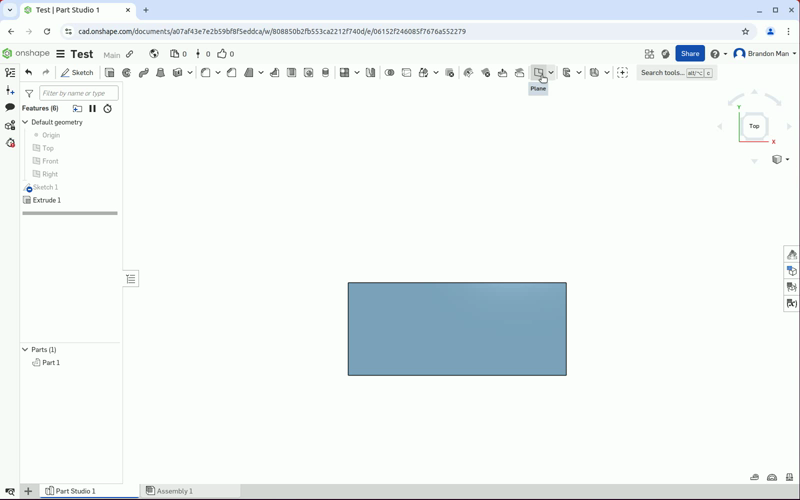
click(541, 75)
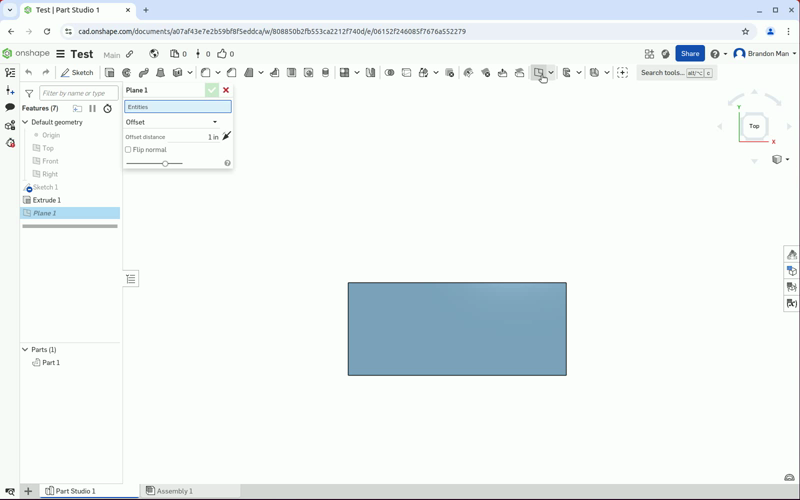
mouse_move(73, 150)
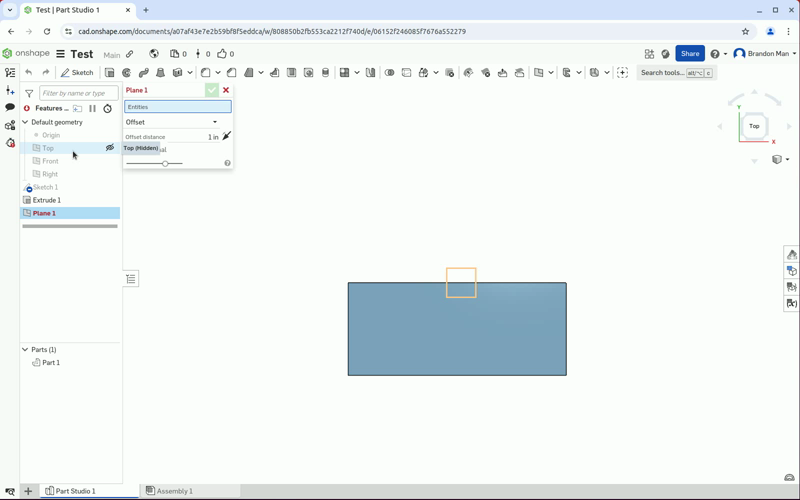
click(73, 150)
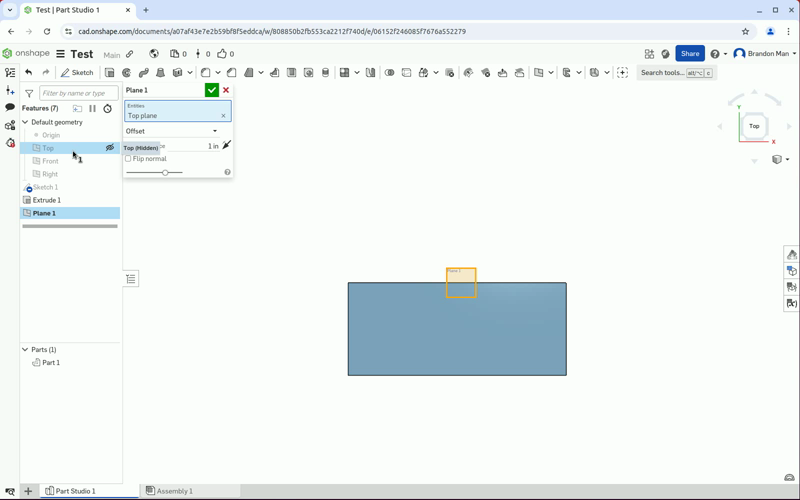
key(tab, 2)
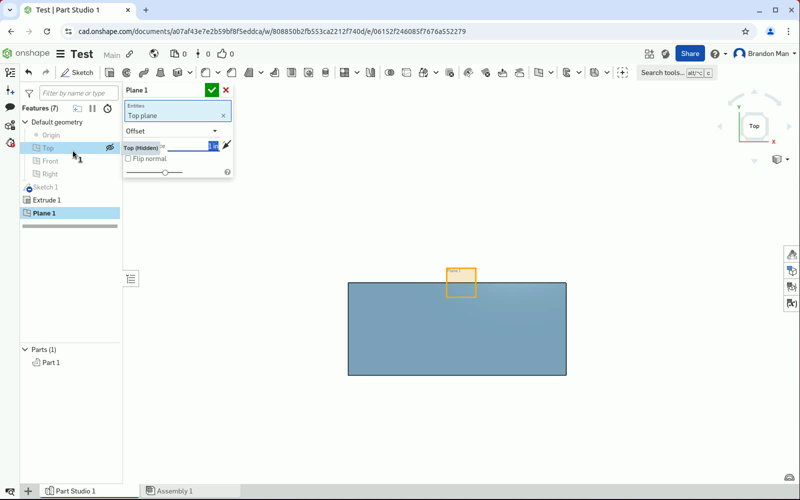
text(8.904)
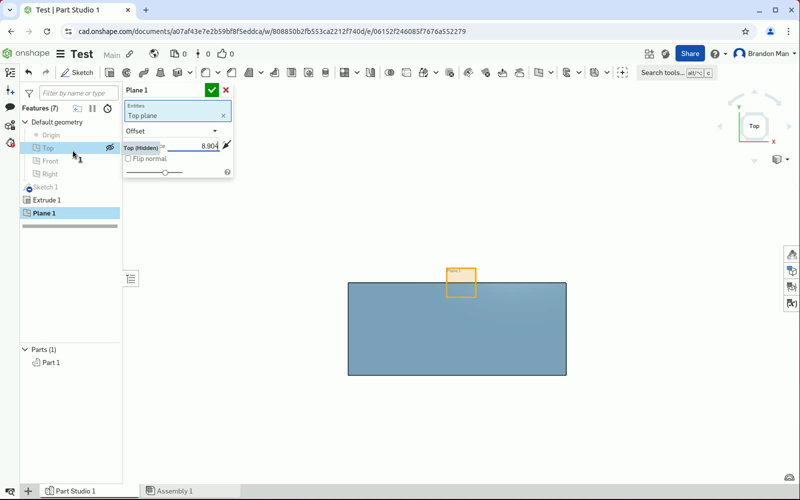
key(enter, 2)
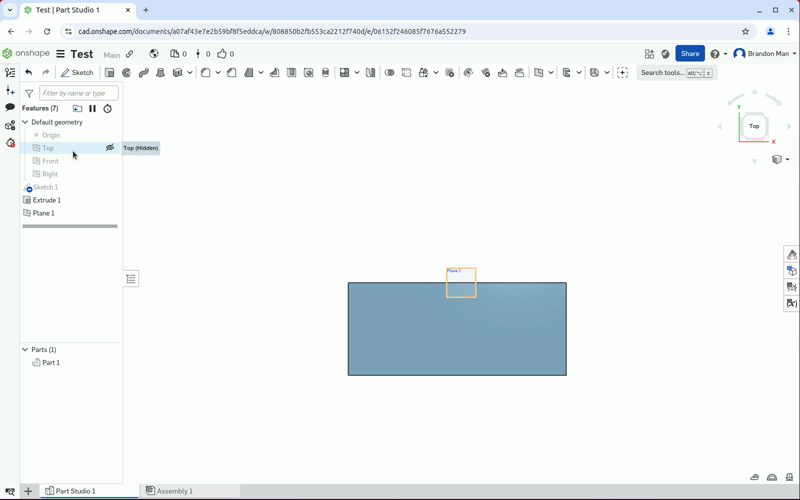
key(shift+s)
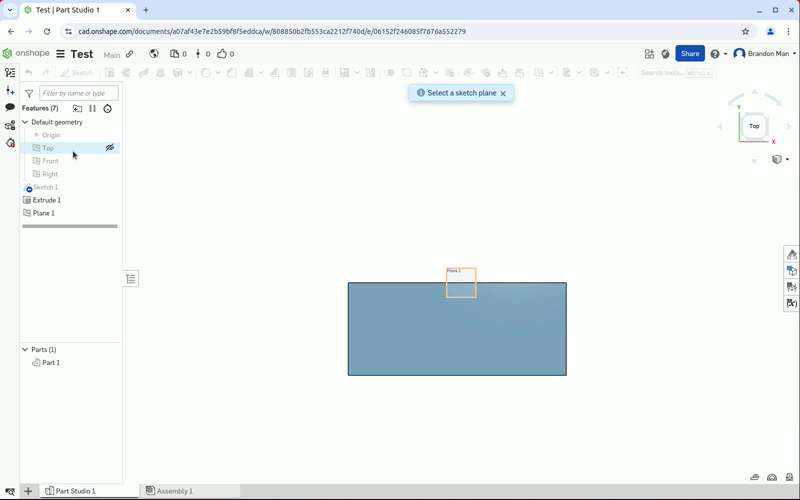
mouse_move(73, 215)
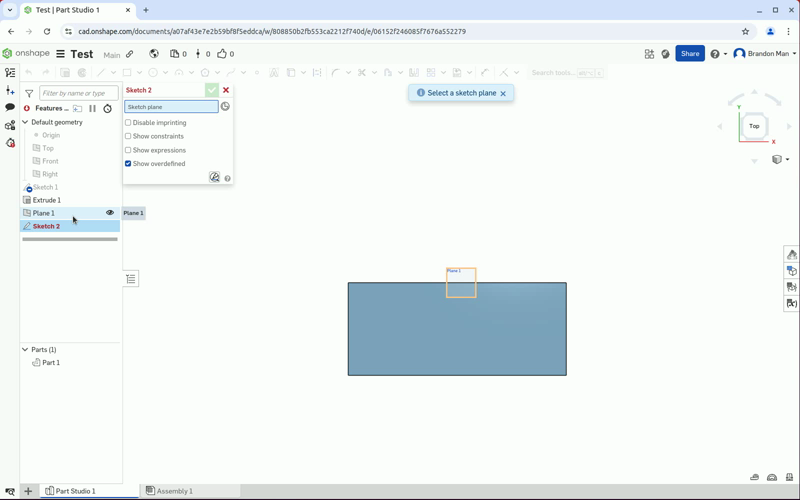
click(73, 215)
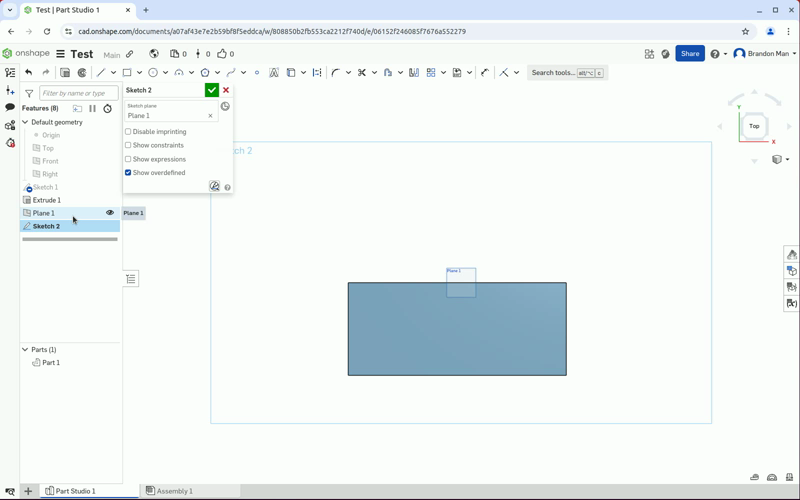
mouse_move(73, 352)
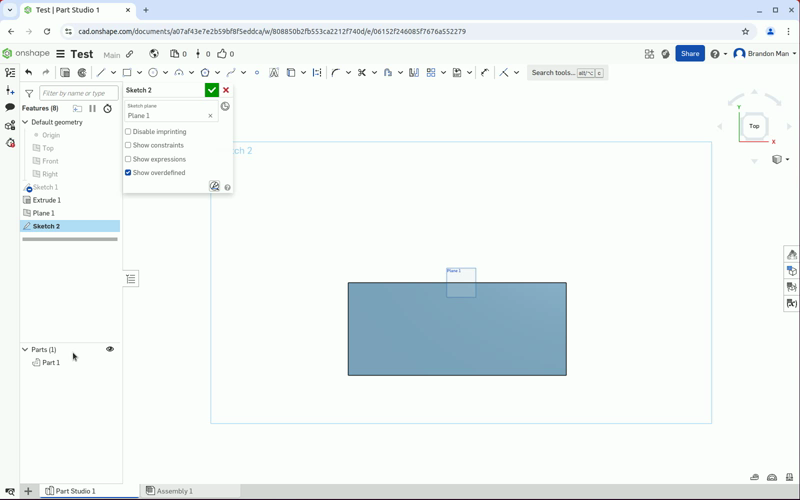
key(y)
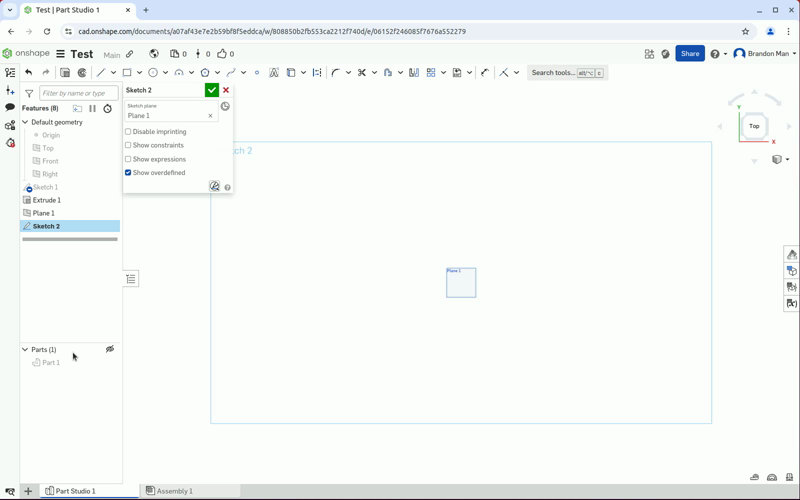
key(l)
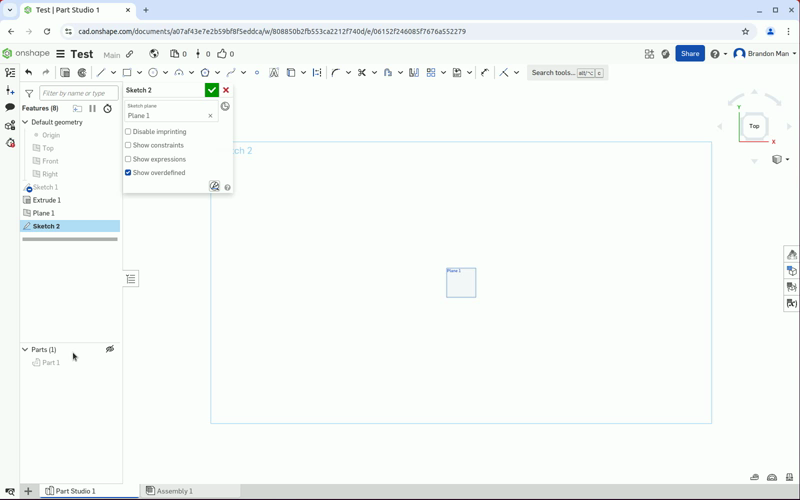
key_down(shift)
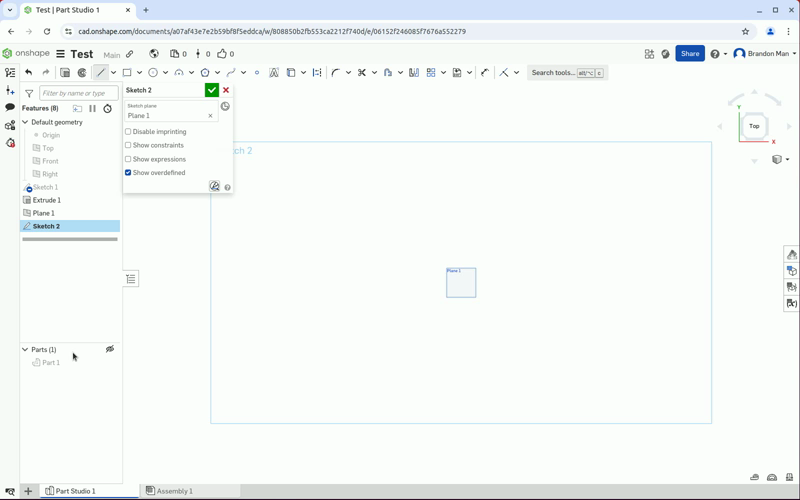
mouse_move(348, 375)
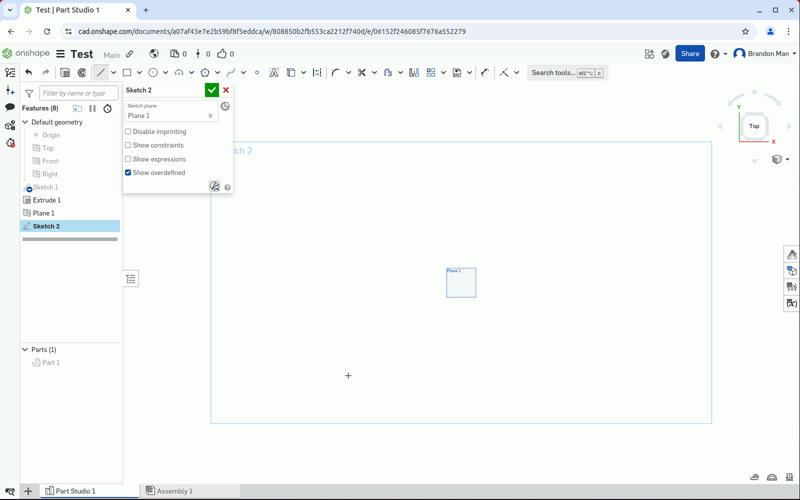
click(348, 375)
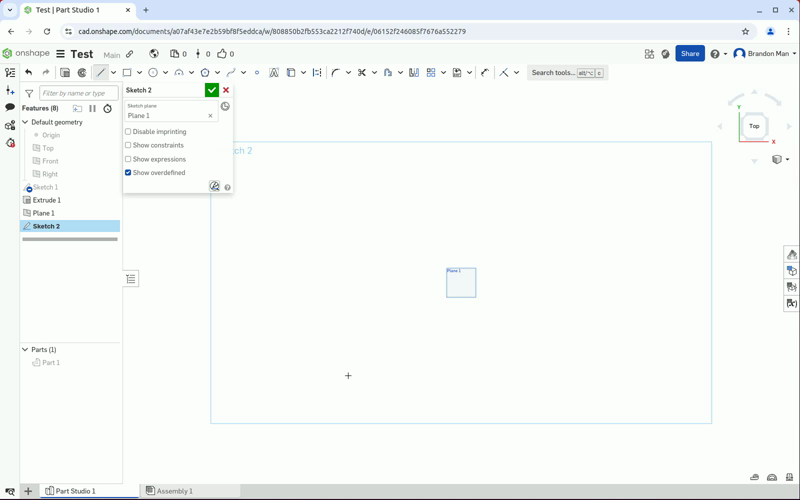
key_up(shift)
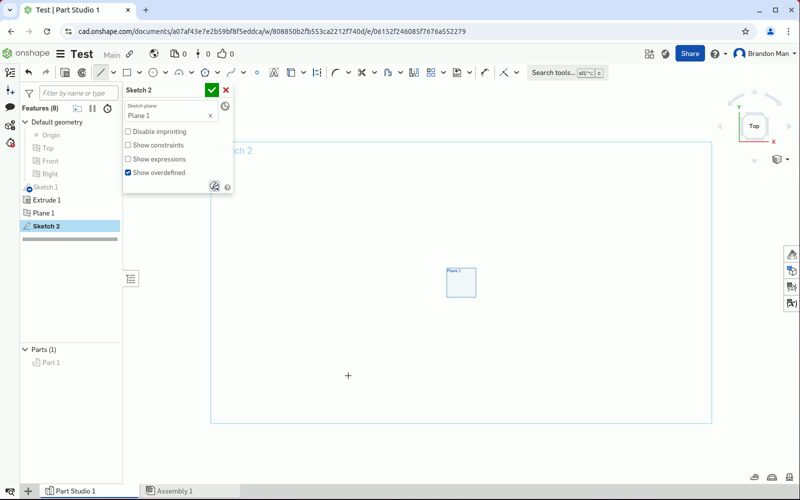
key_down(shift)
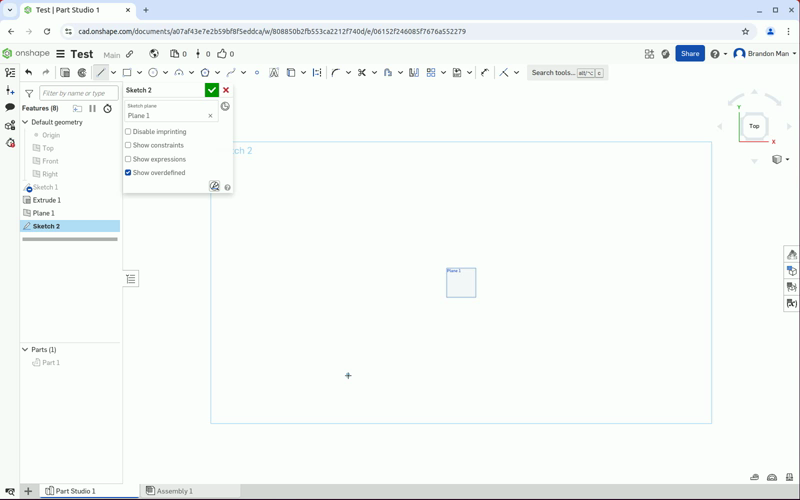
mouse_move(566, 375)
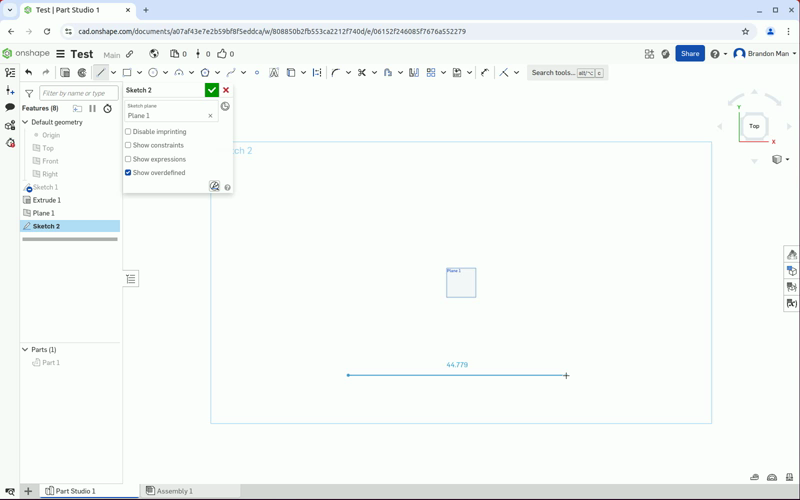
click(566, 375)
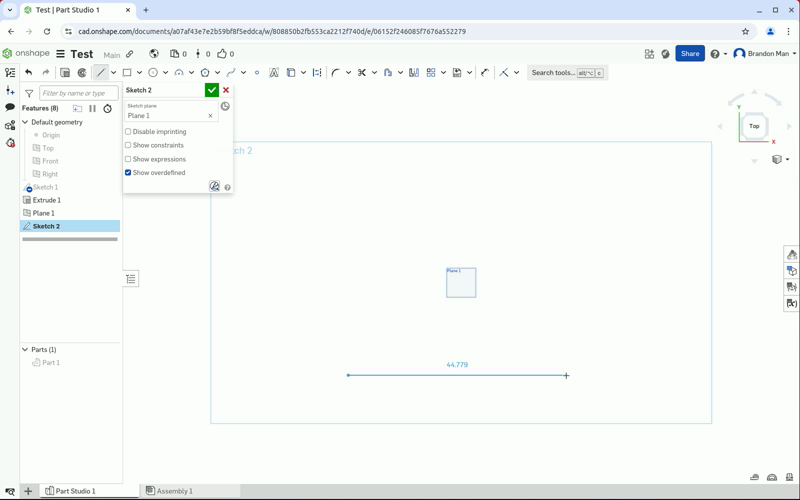
key_up(shift)
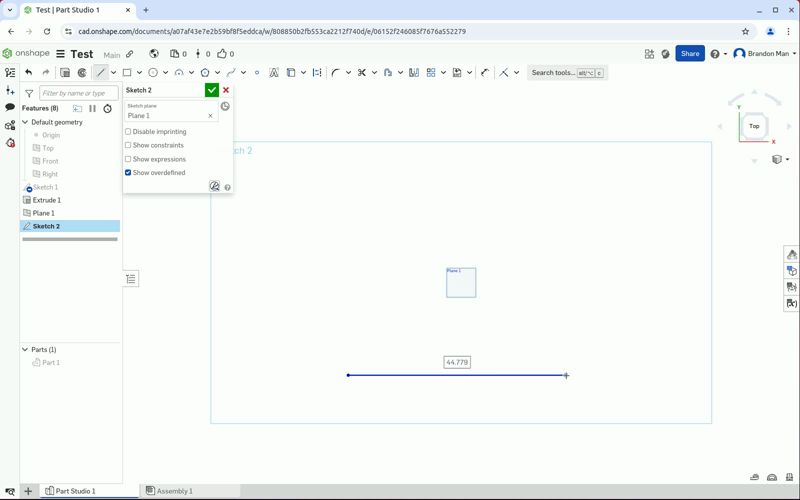
key_down(shift)
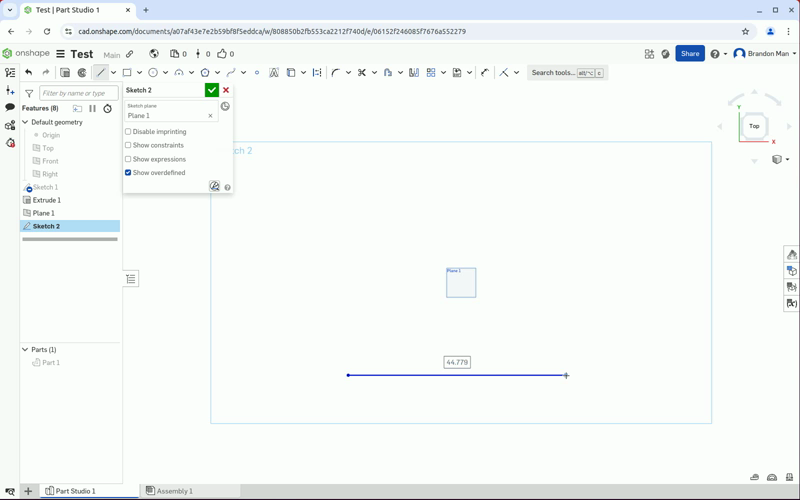
mouse_move(566, 304)
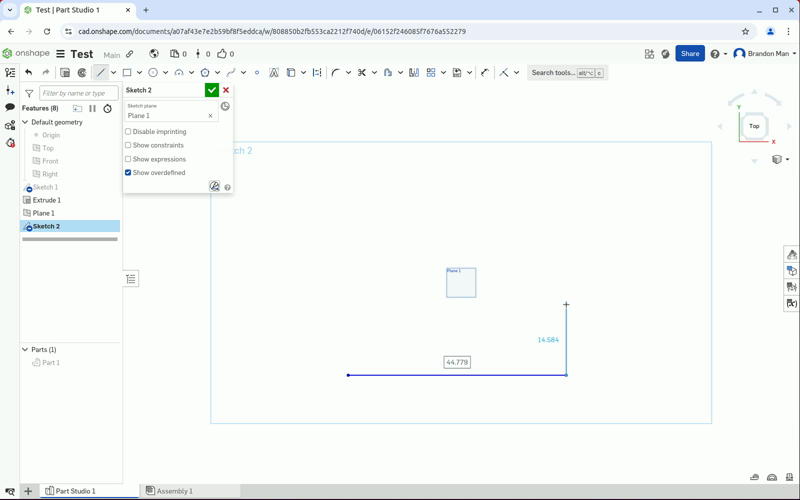
click(566, 304)
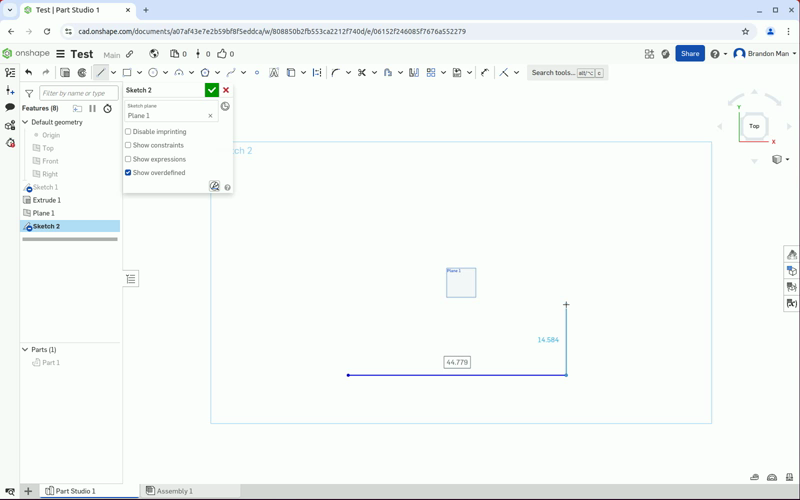
key_up(shift)
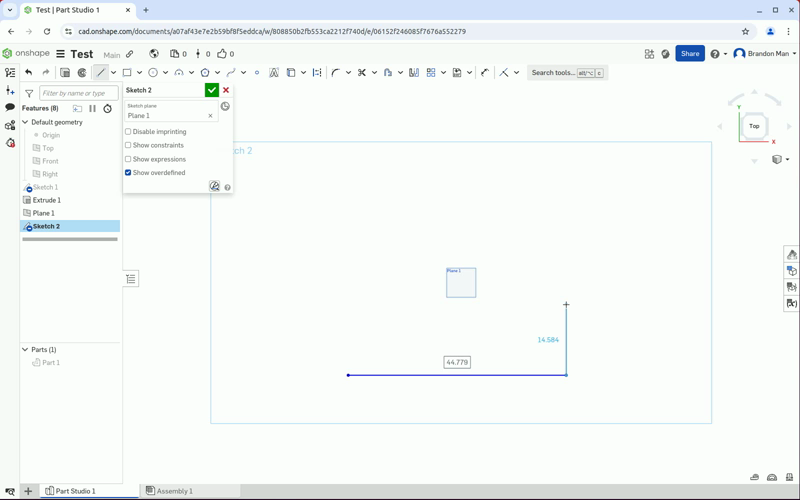
key_down(shift)
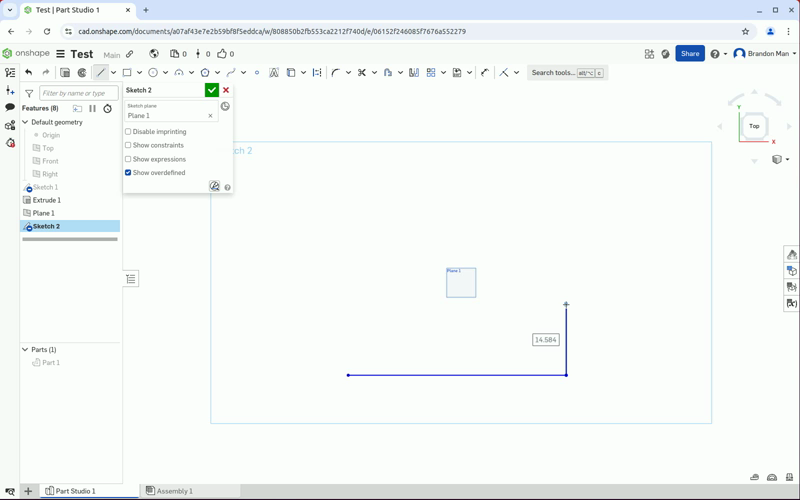
mouse_move(348, 304)
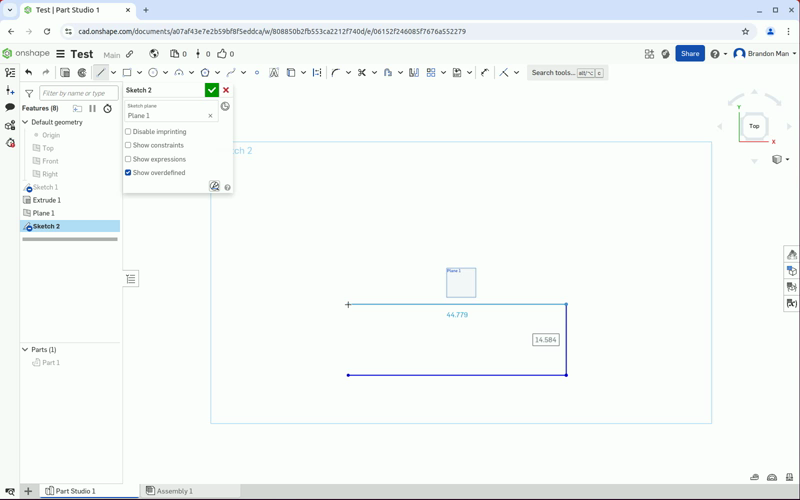
click(348, 304)
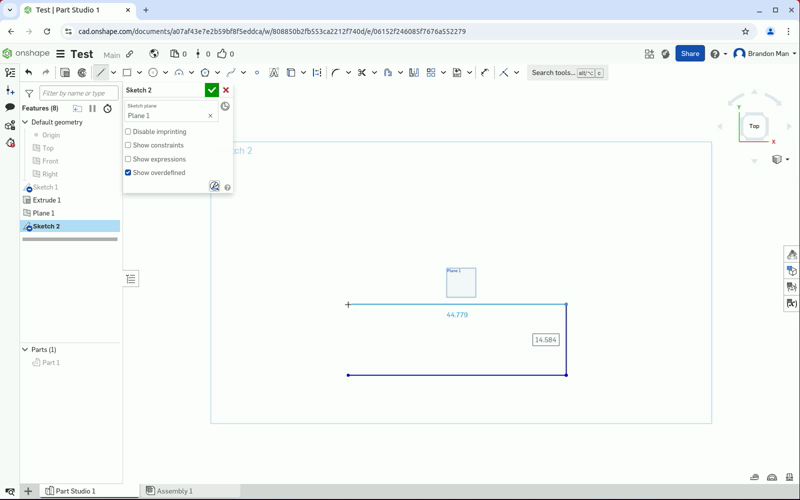
key_up(shift)
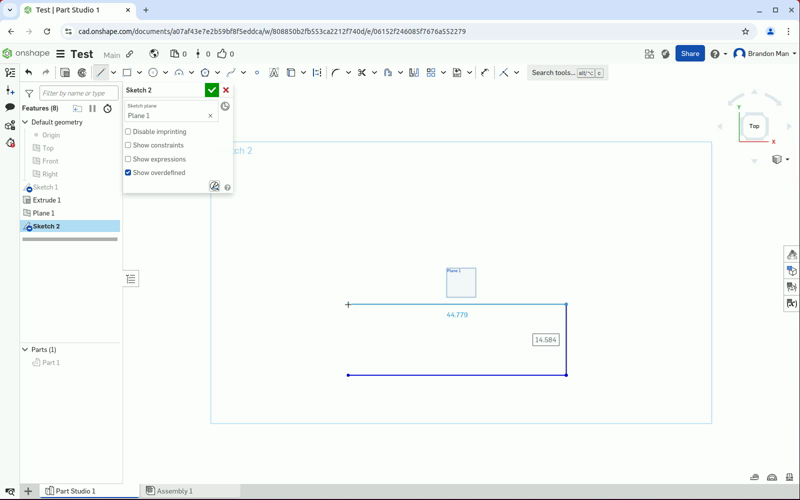
key_down(shift)
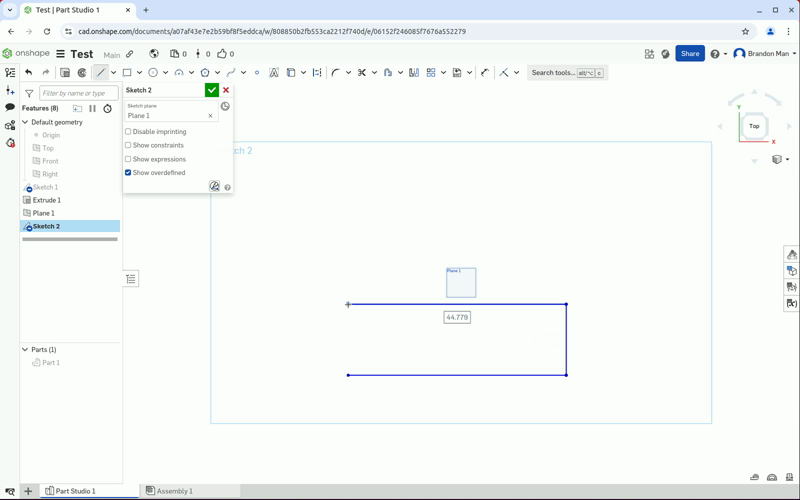
mouse_move(348, 375)
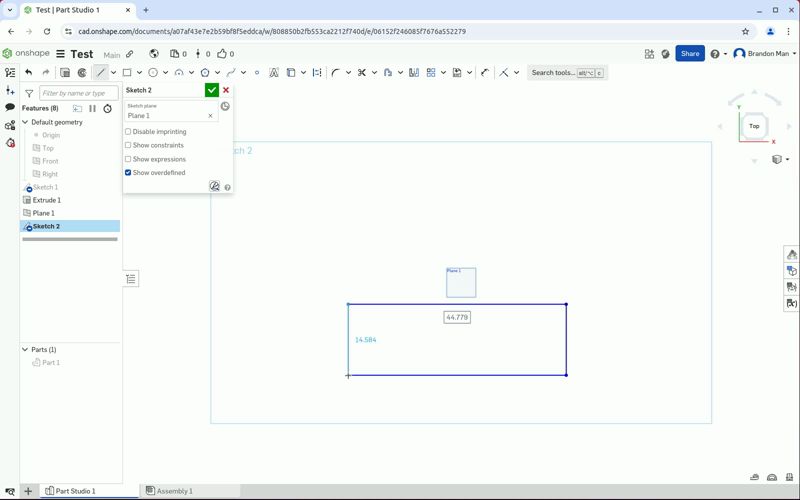
key_up(shift)
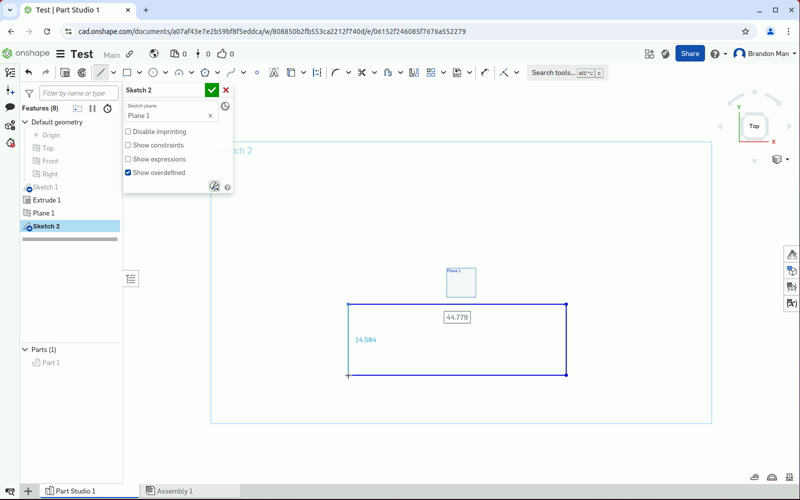
click(348, 375)
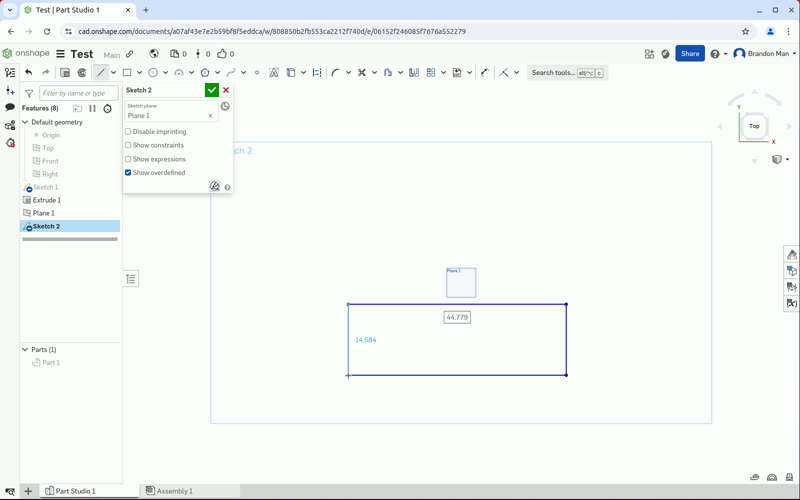
key(esc)
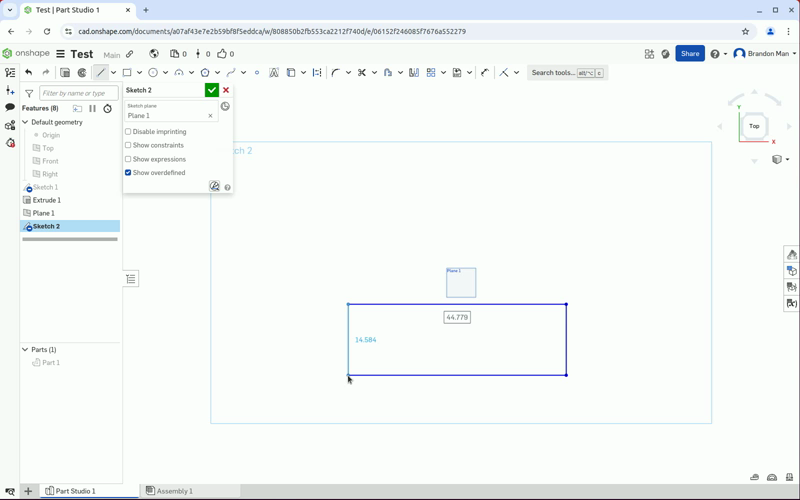
mouse_move(549, 343)
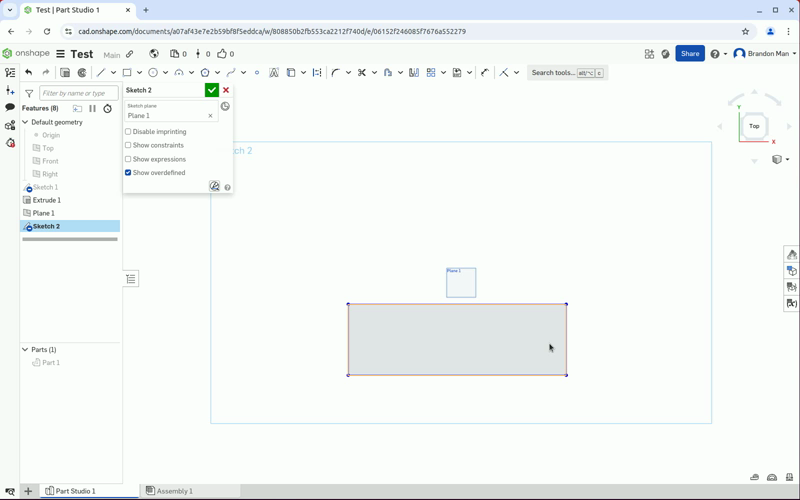
click(549, 343)
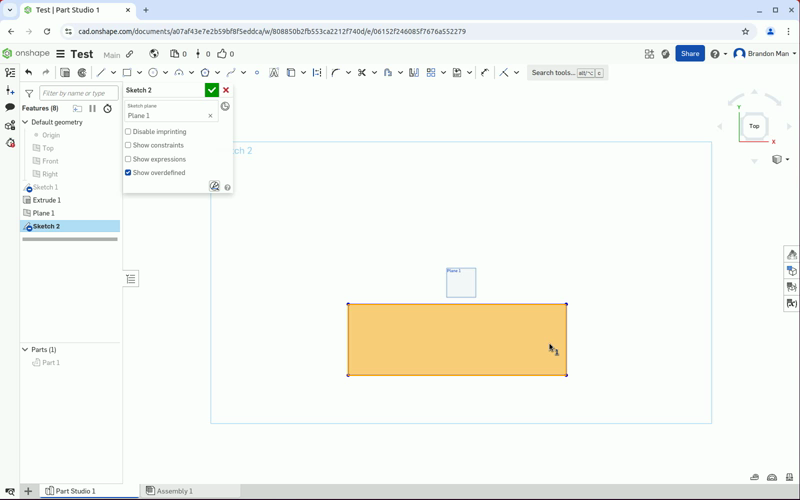
mouse_move(73, 352)
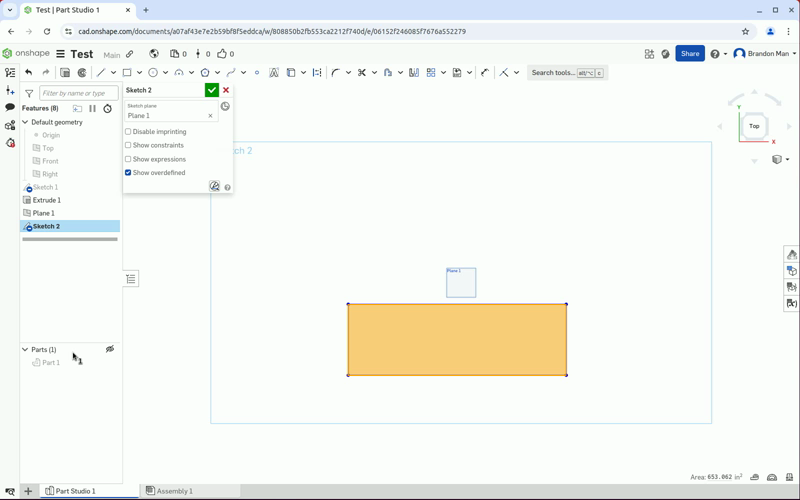
key(shift+y)
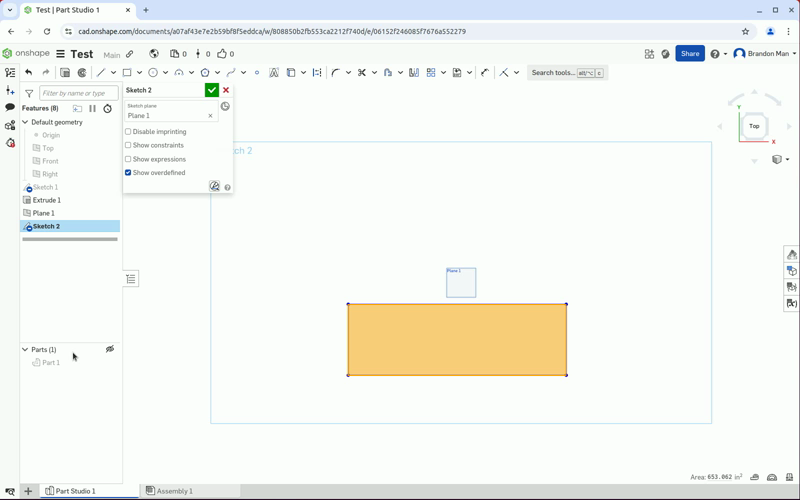
key(shift+e)
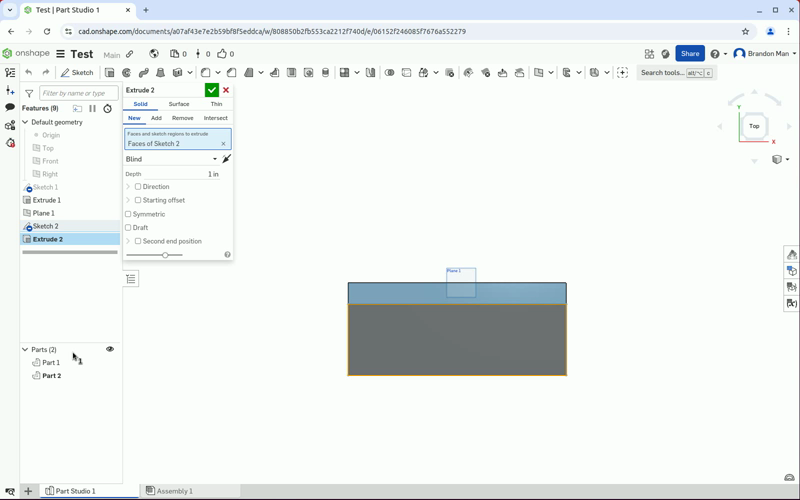
mouse_move(143, 106)
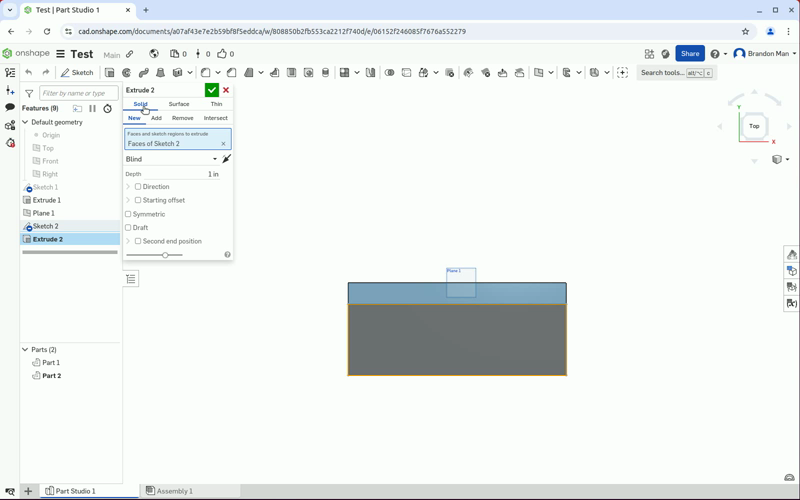
click(143, 106)
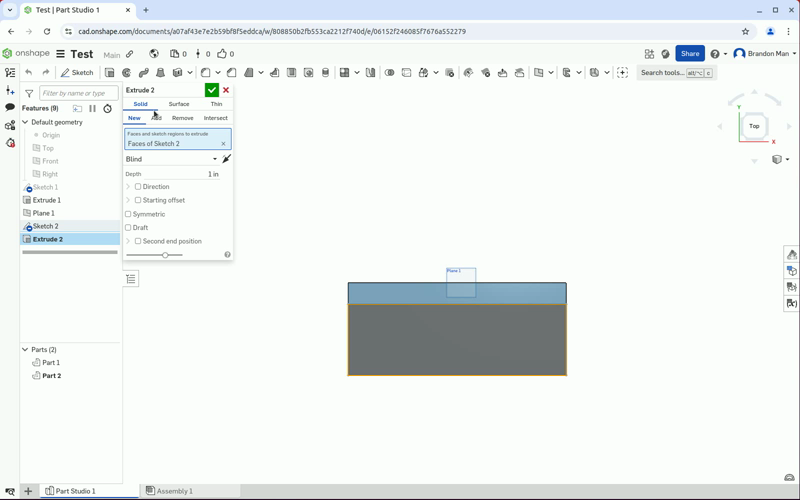
mouse_move(186, 120)
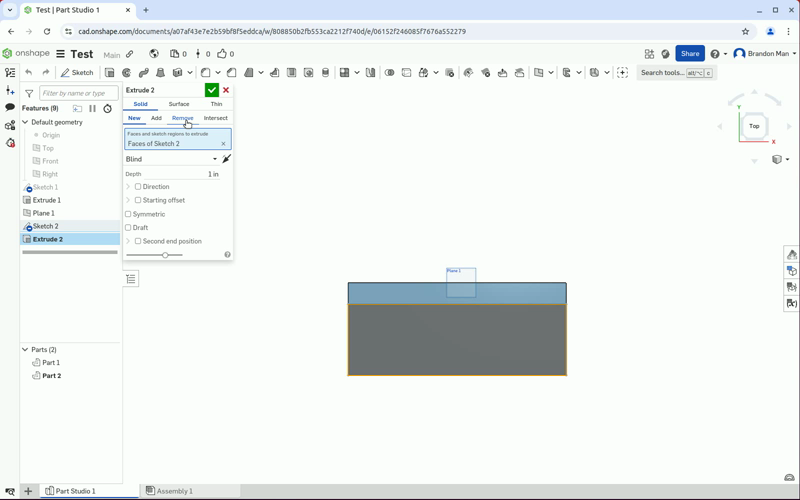
click(186, 120)
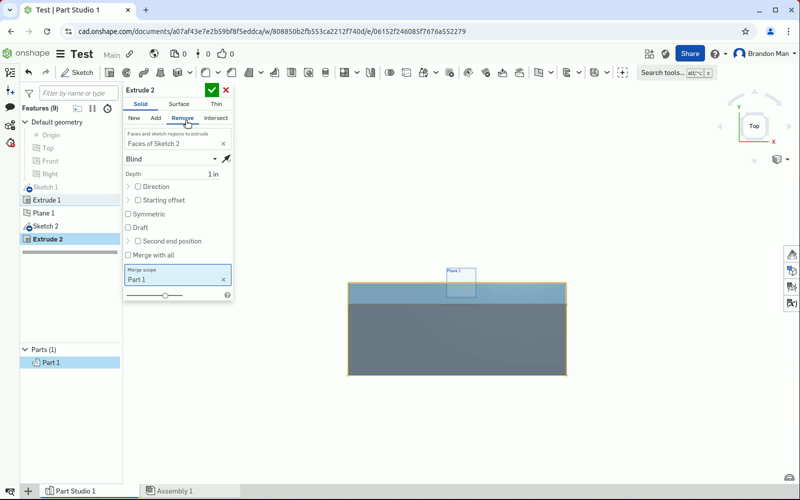
key(tab, 4)
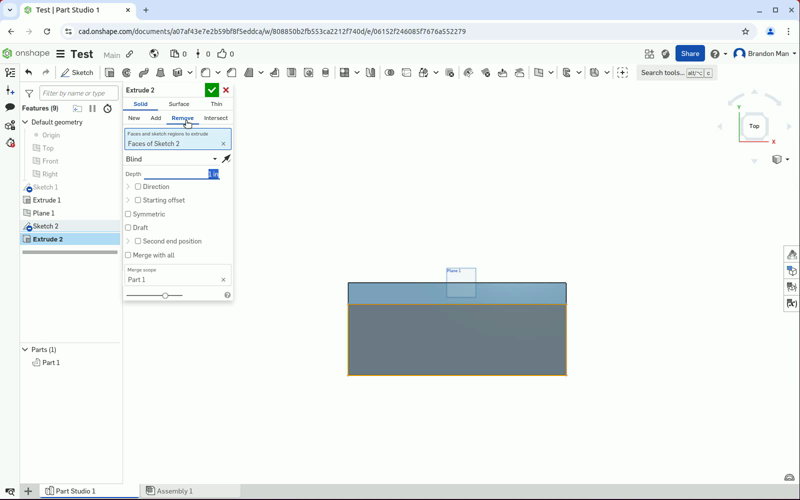
text(22.386)
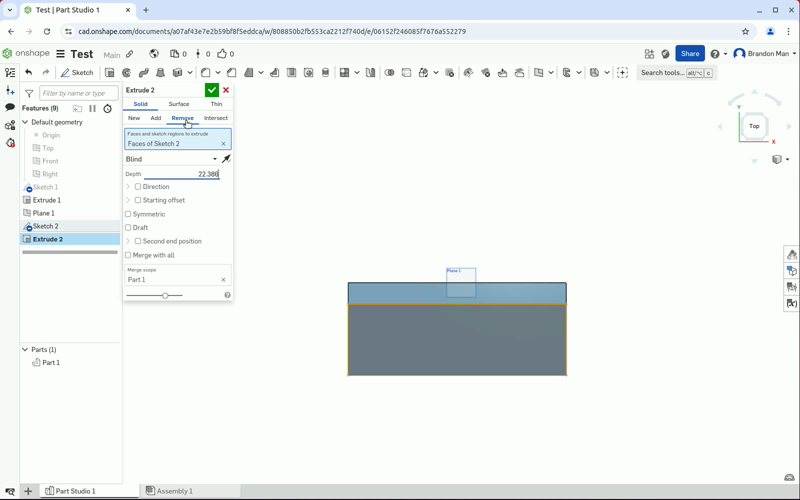
key(tab, 6)
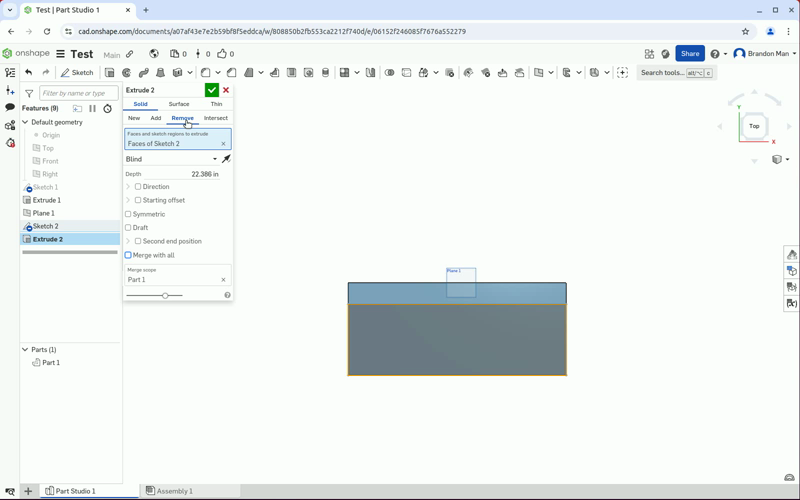
key(space)
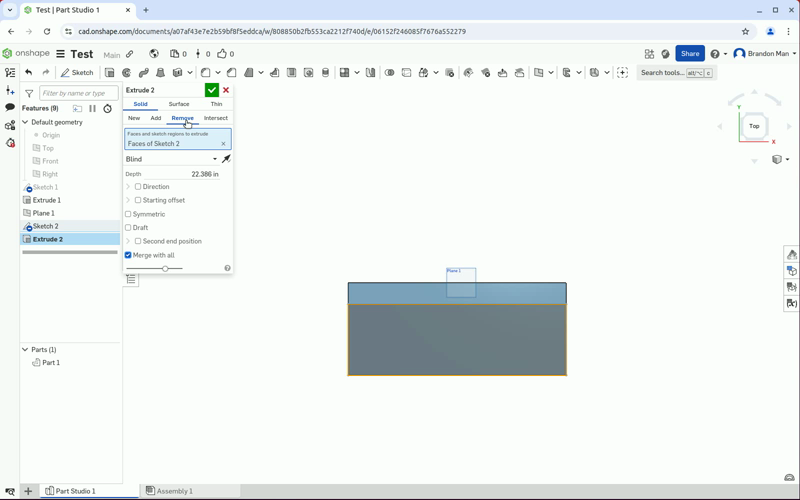
key(enter)
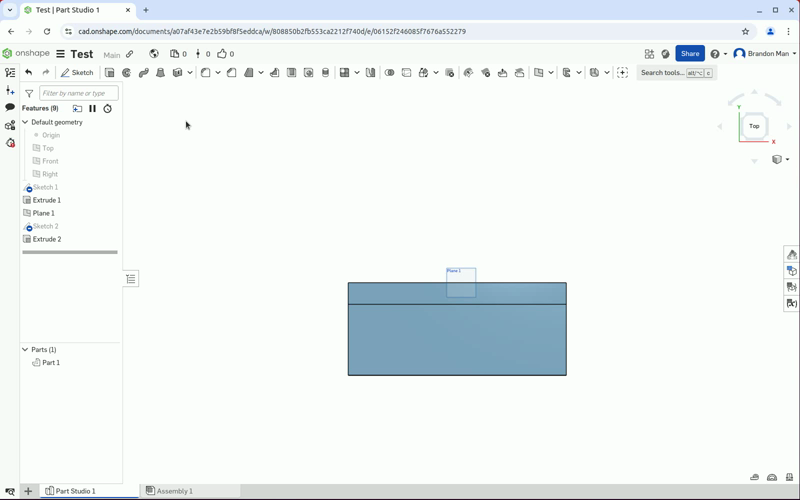
key(shift+h)
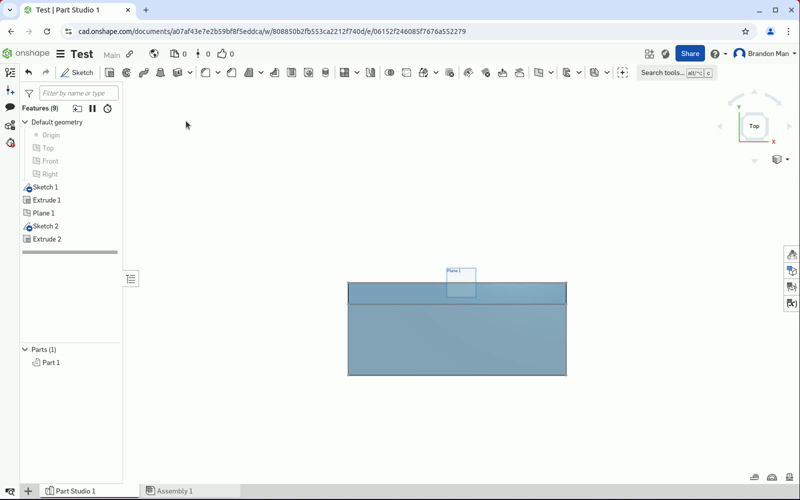
key(shift+h)
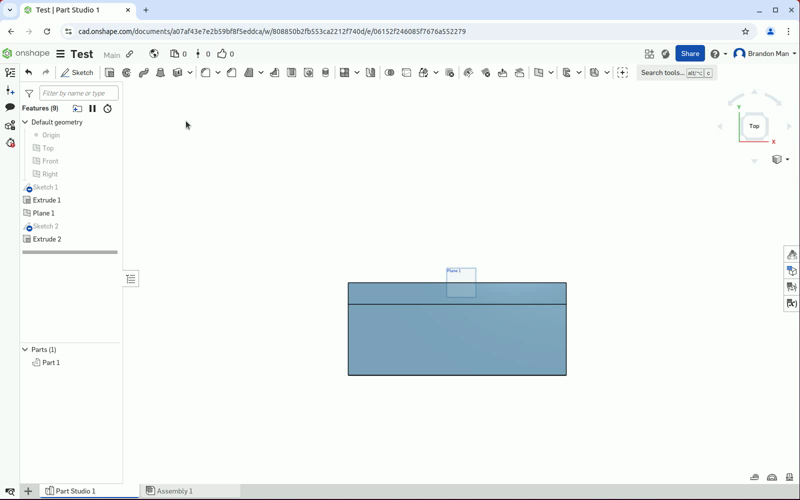
mouse_move(73, 189)
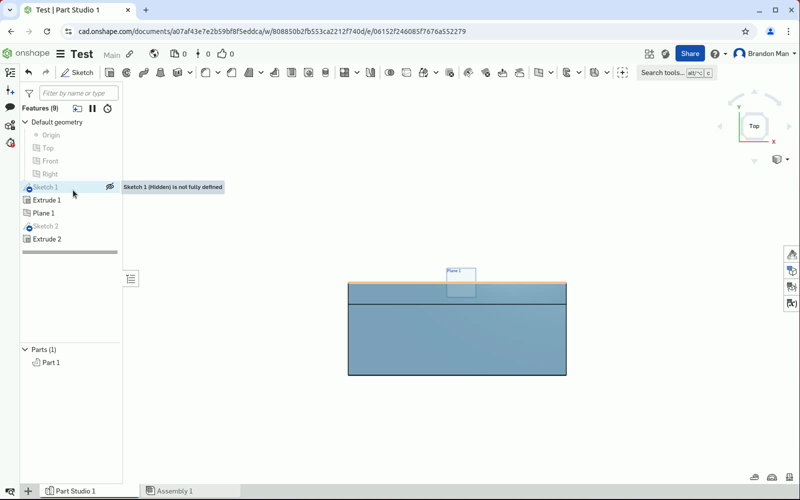
click(73, 189)
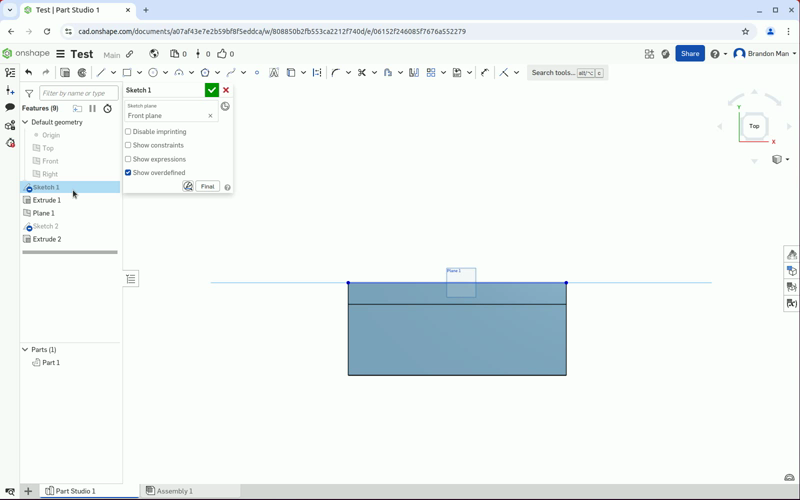
mouse_move(229, 92)
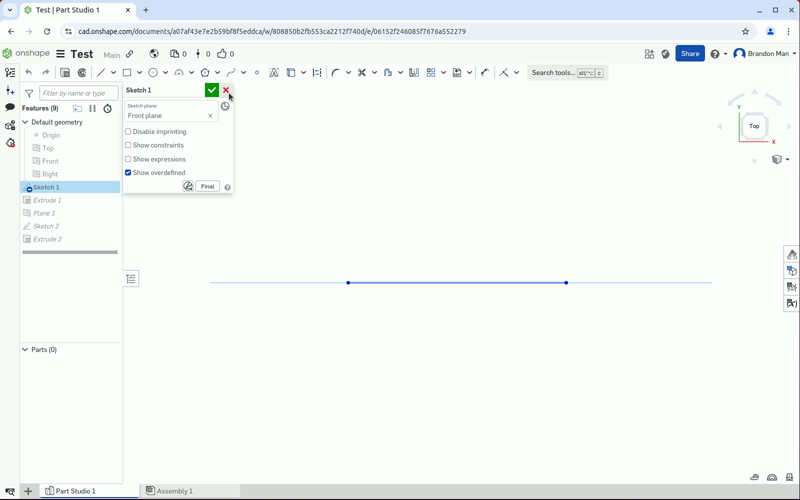
click(229, 92)
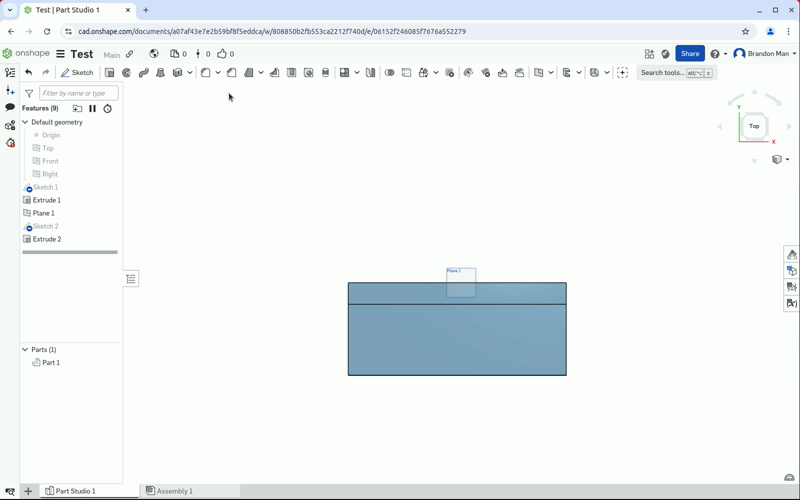
mouse_move(73, 352)
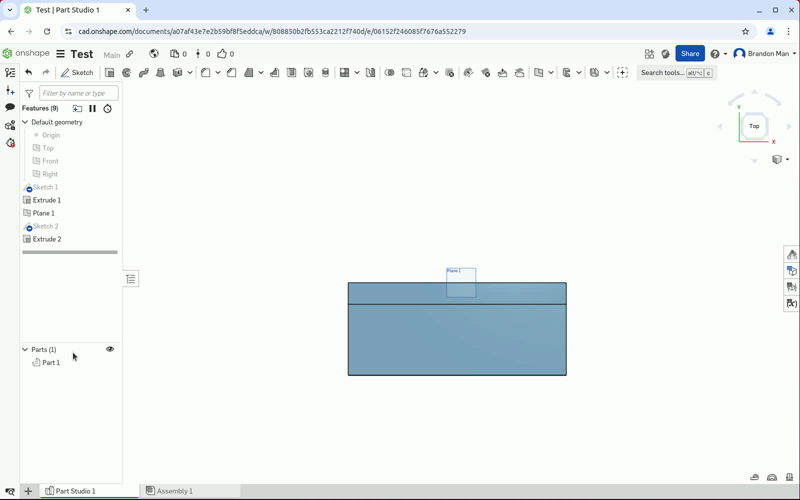
key(y)
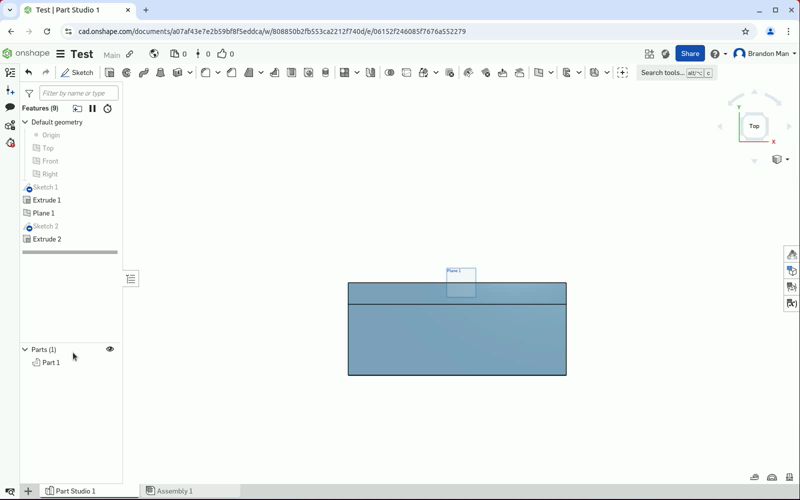
key(shift+p)
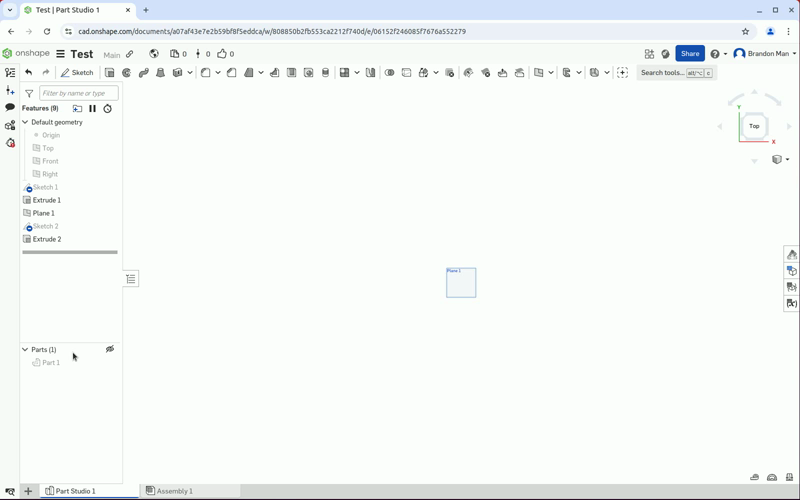
key(space)
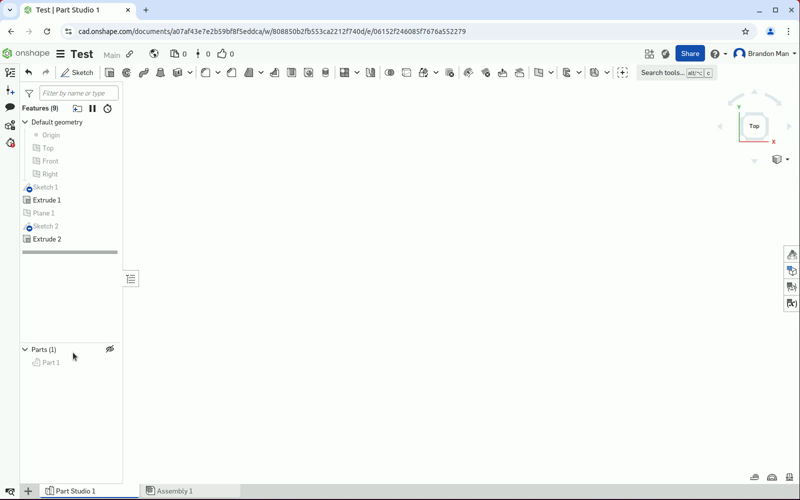
key_down(shift)
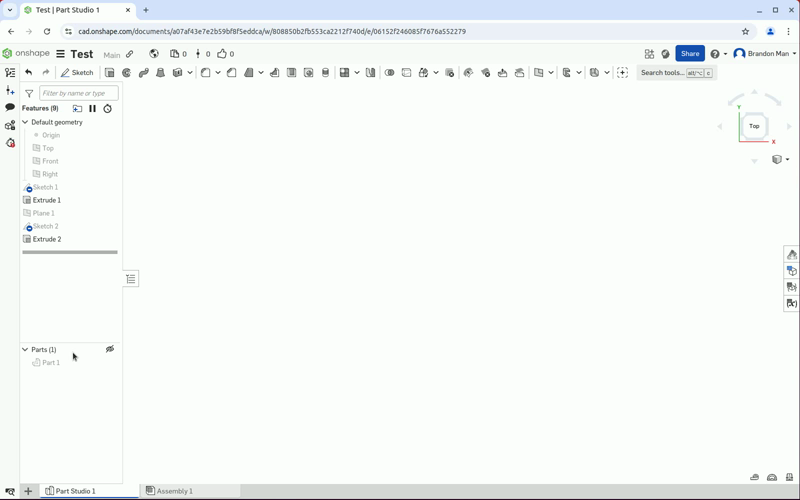
key(up)
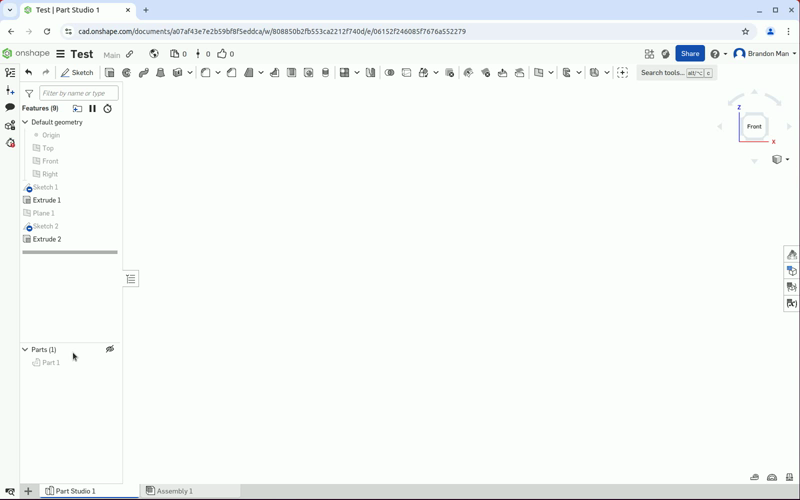
key_up(shift)
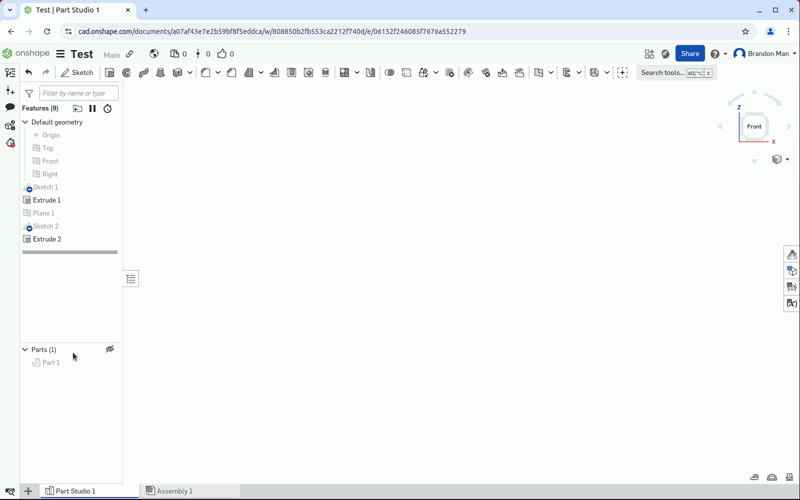
mouse_move(73, 352)
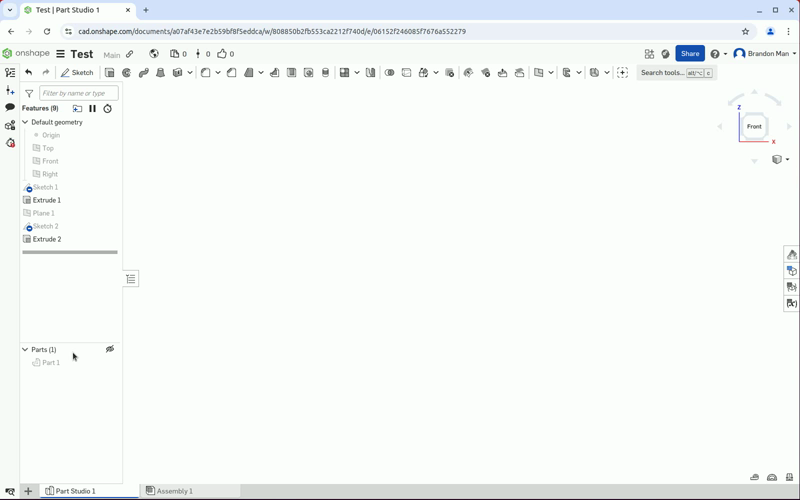
key(shift+y)
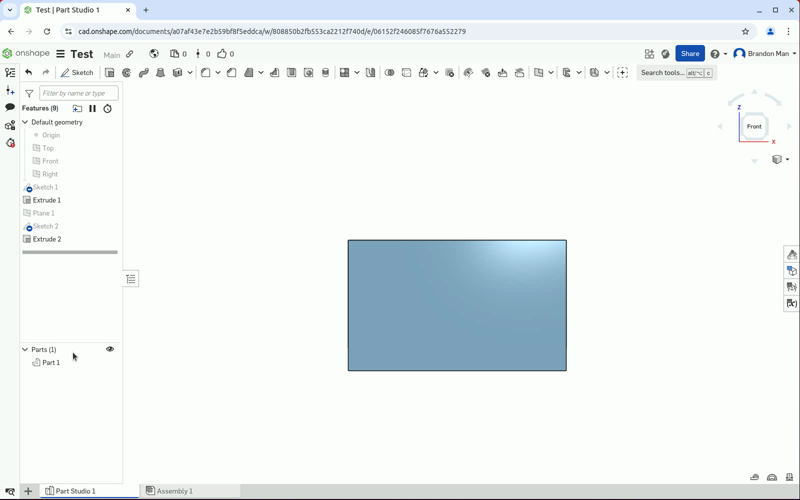
mouse_move(541, 75)
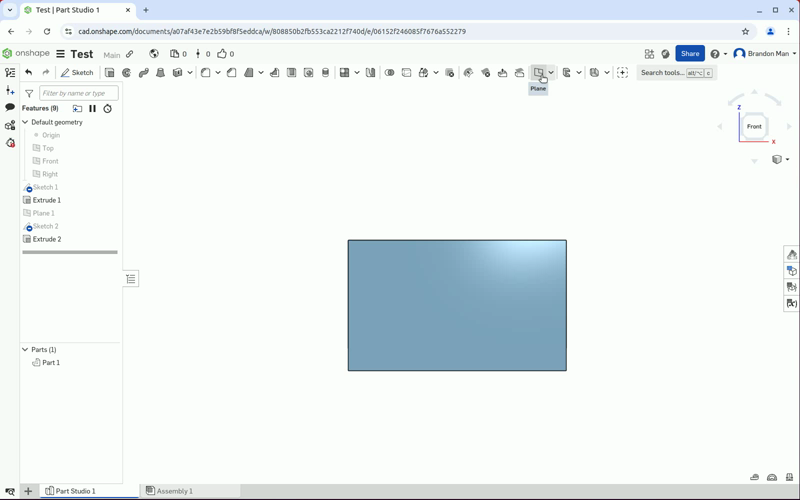
click(541, 75)
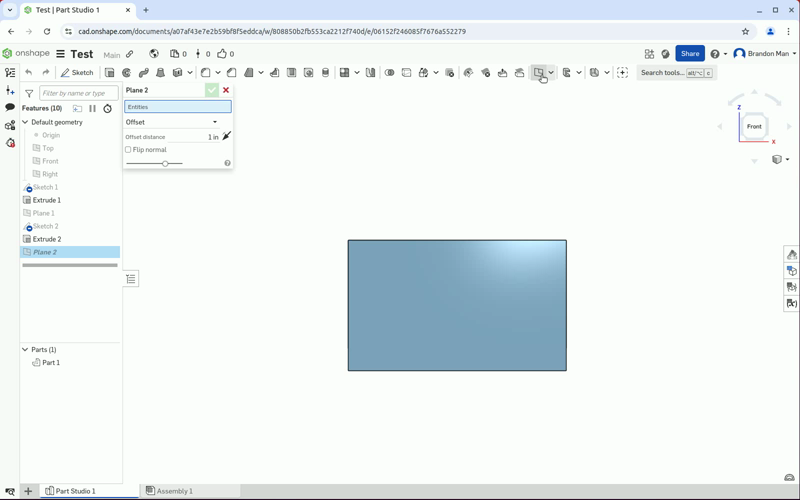
mouse_move(73, 163)
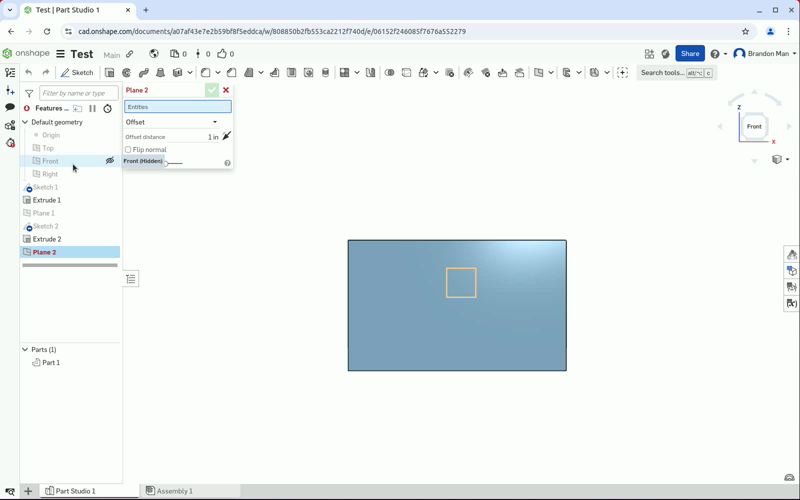
click(73, 163)
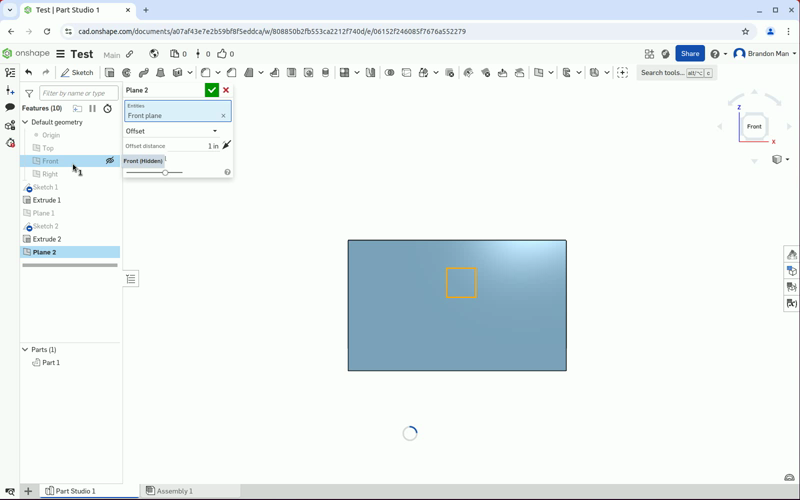
key(tab, 2)
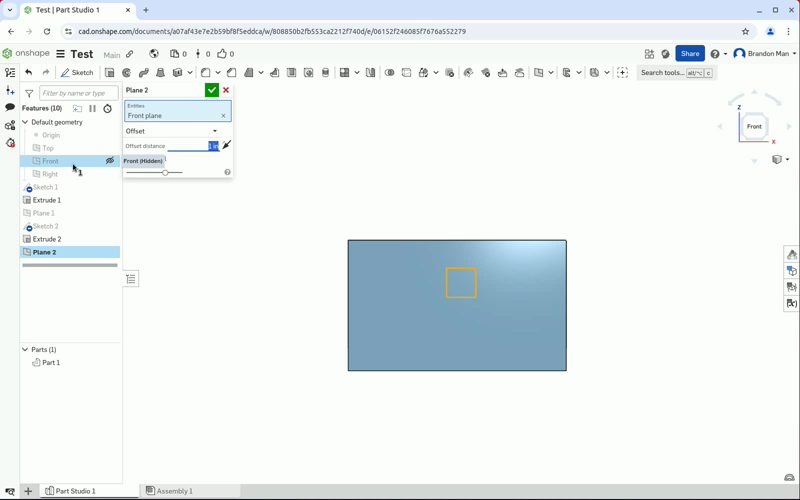
text(4.56)
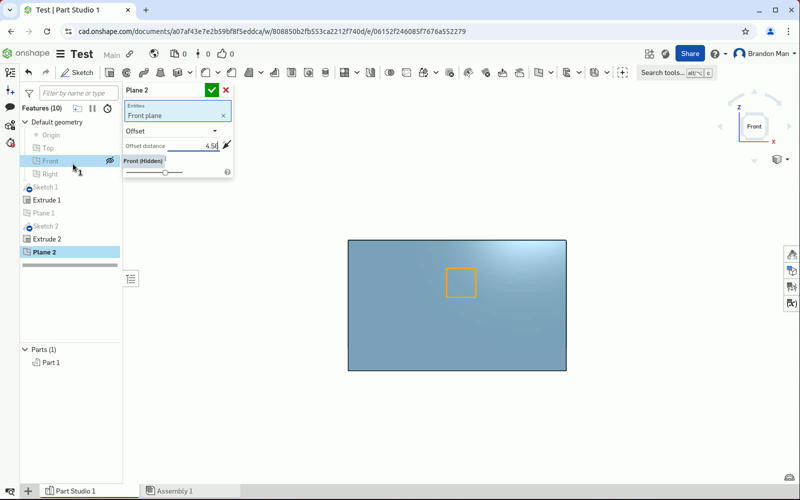
key(enter, 2)
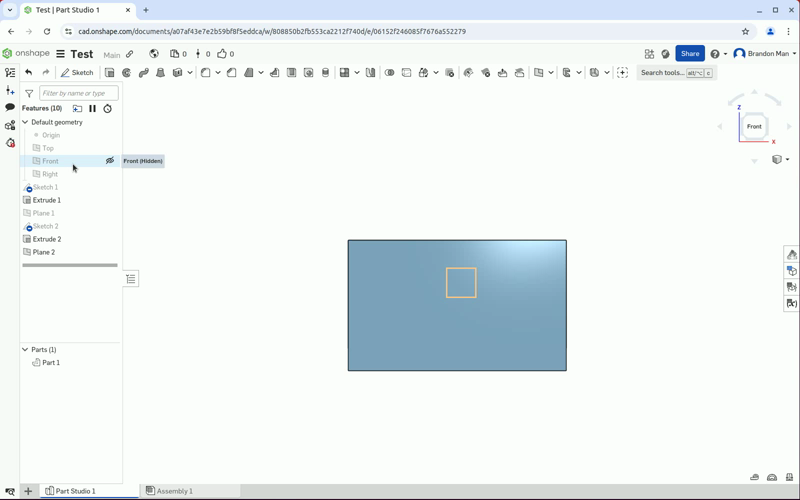
key(shift+s)
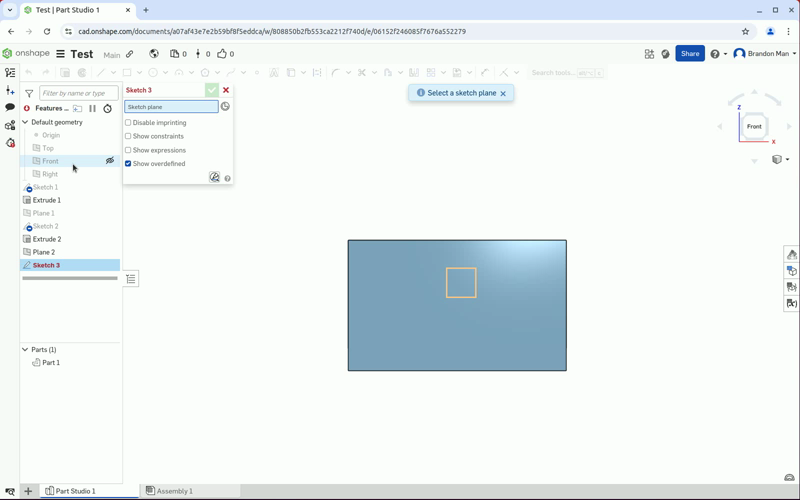
mouse_move(73, 254)
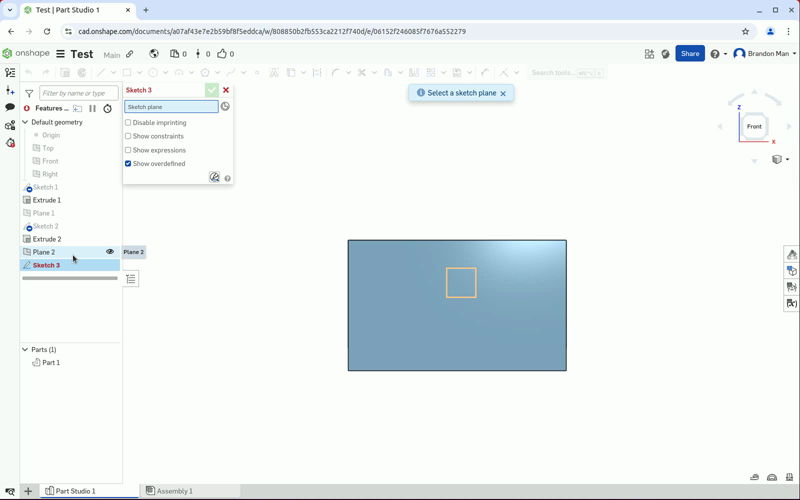
click(73, 254)
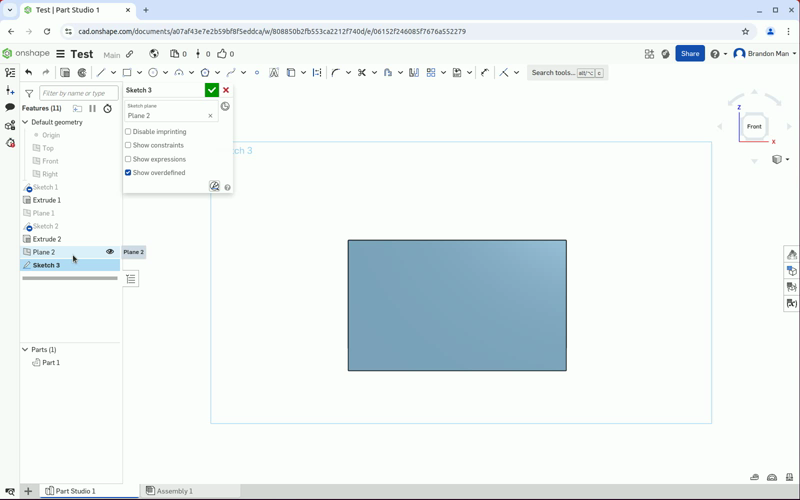
mouse_move(73, 352)
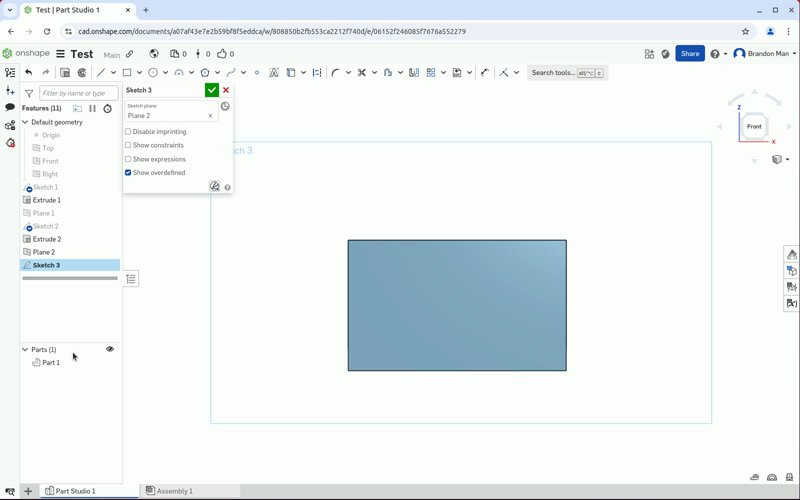
key(y)
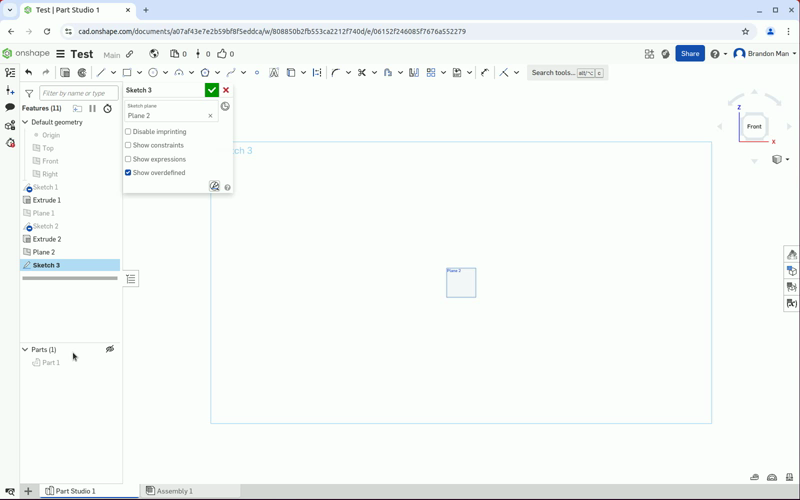
key(l)
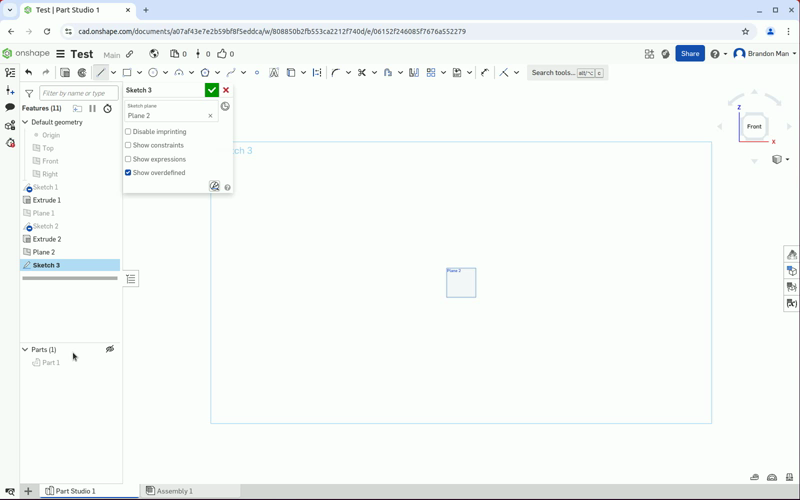
key_down(shift)
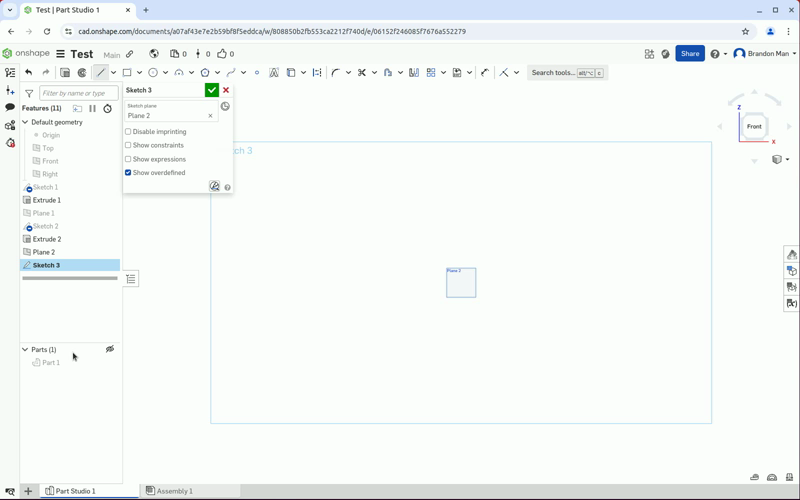
mouse_move(348, 288)
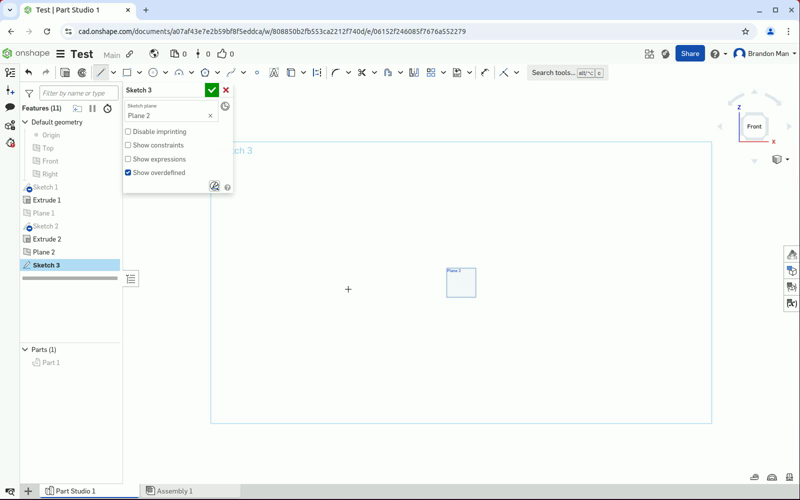
click(348, 288)
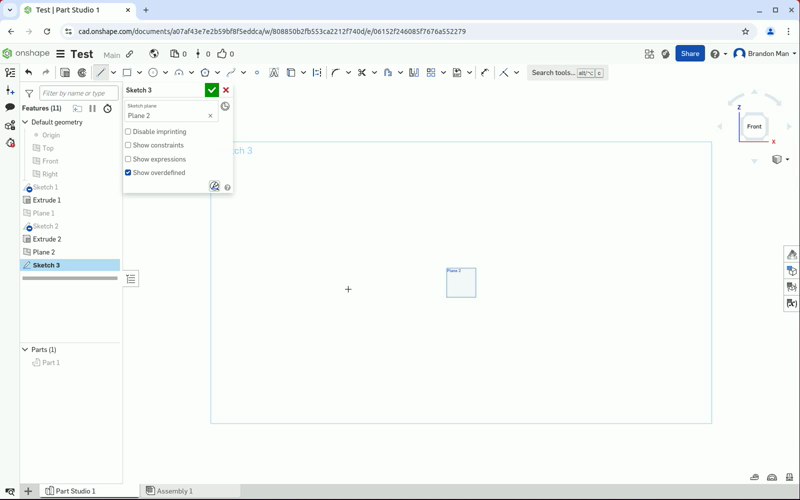
key_up(shift)
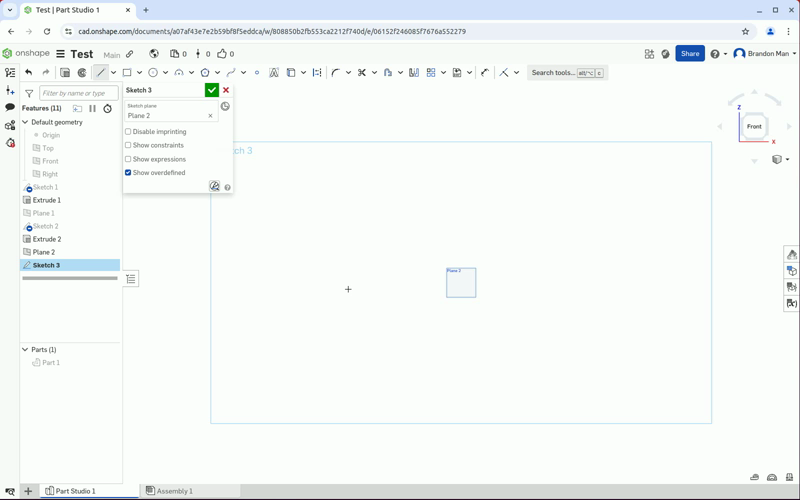
key_down(shift)
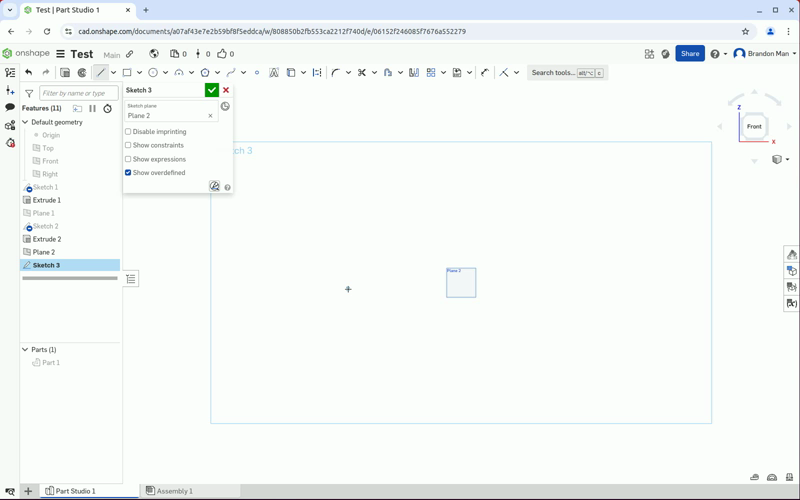
mouse_move(398, 238)
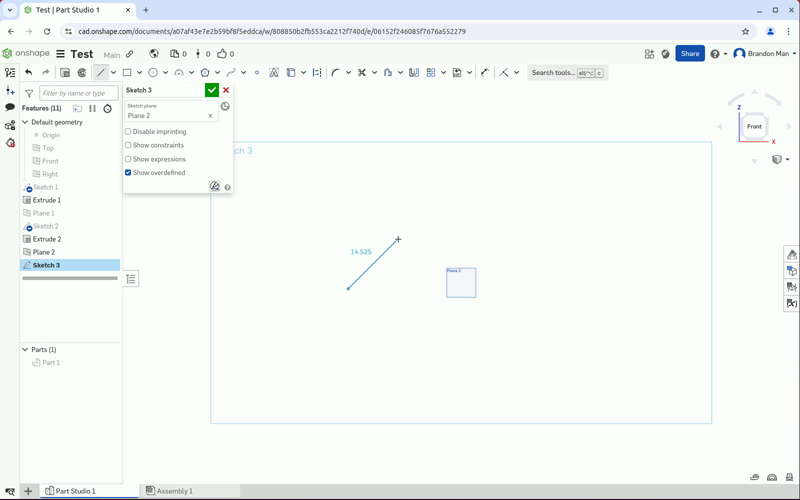
click(398, 238)
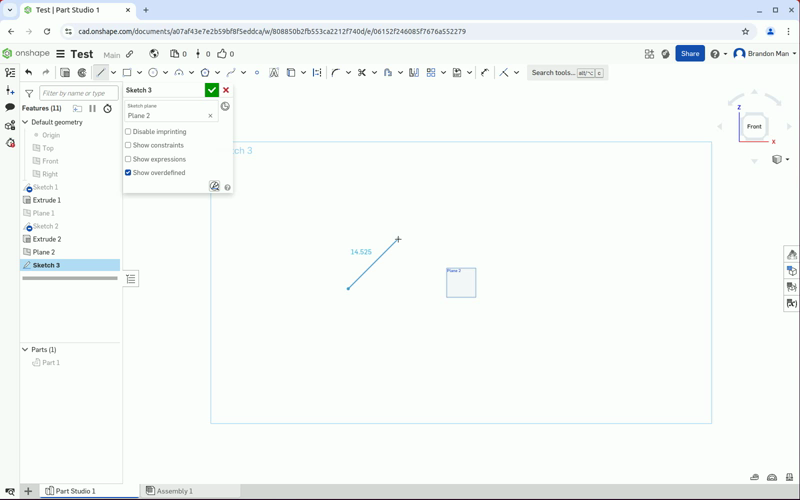
key_up(shift)
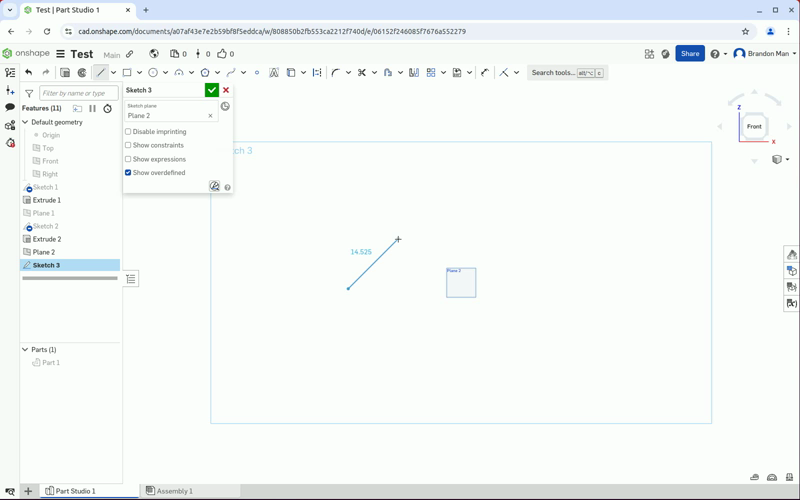
key_down(shift)
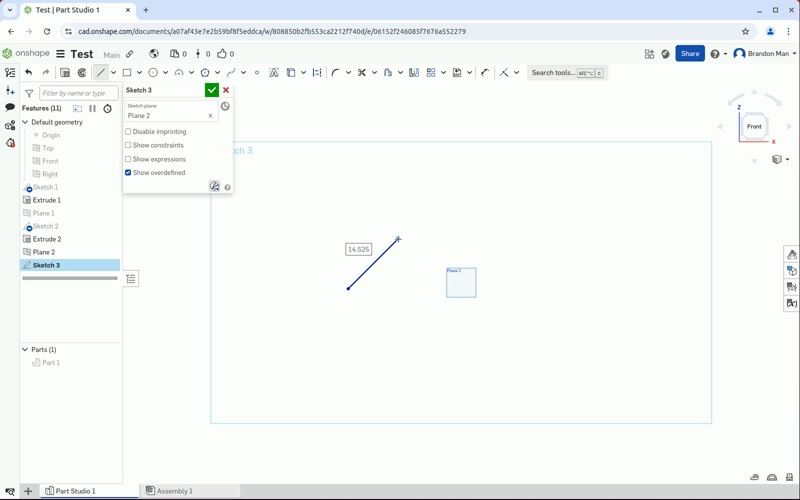
mouse_move(428, 238)
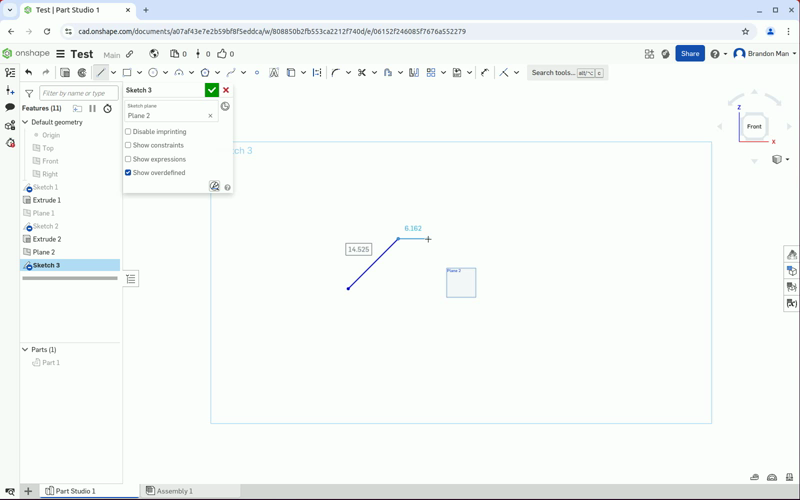
mouse_move(348, 238)
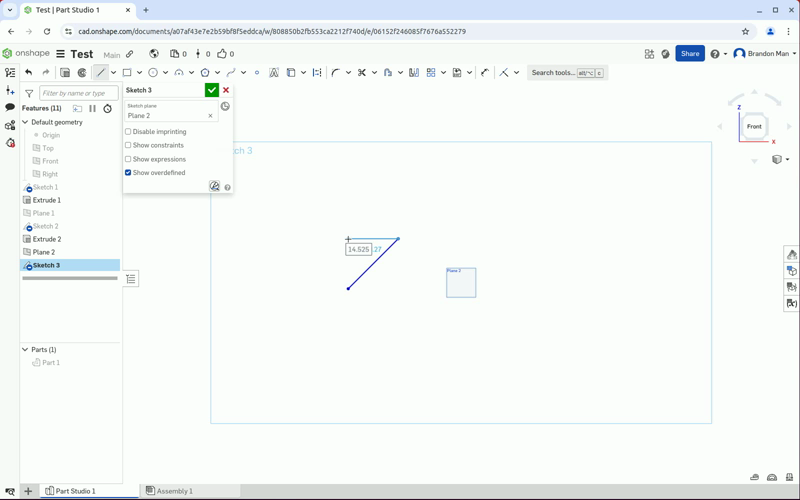
click(348, 238)
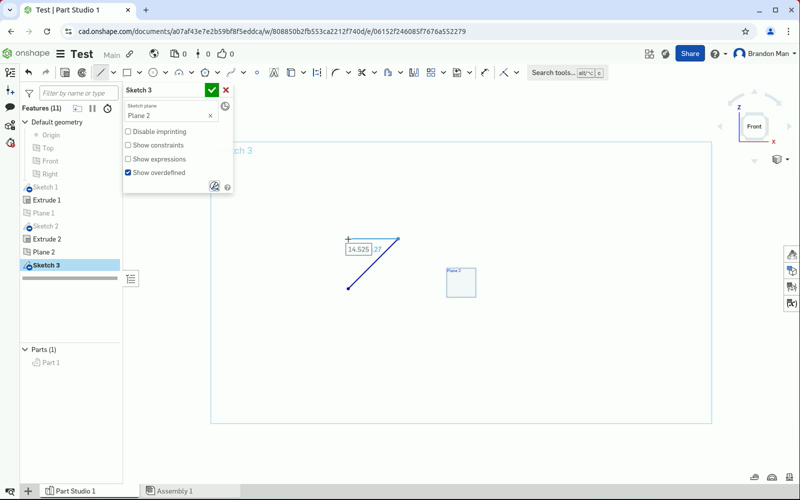
key_up(shift)
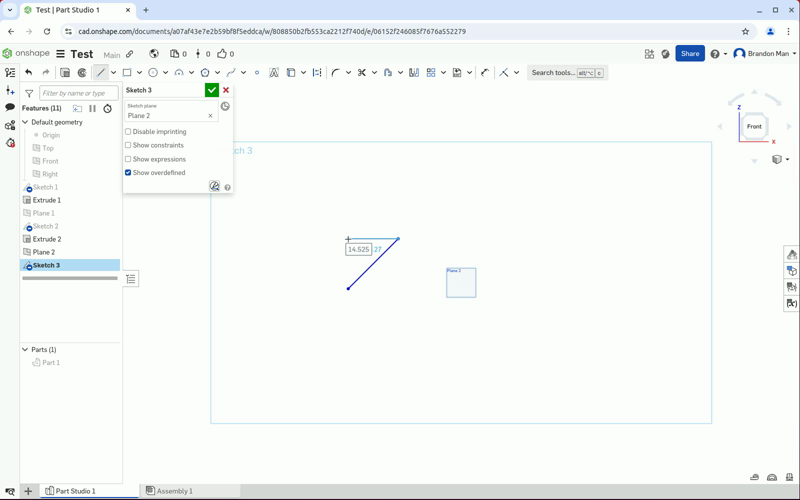
mouse_move(378, 238)
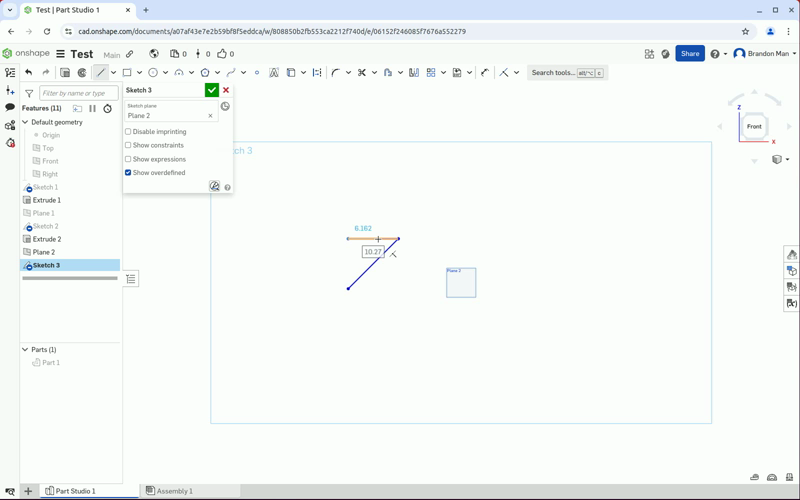
key_down(shift)
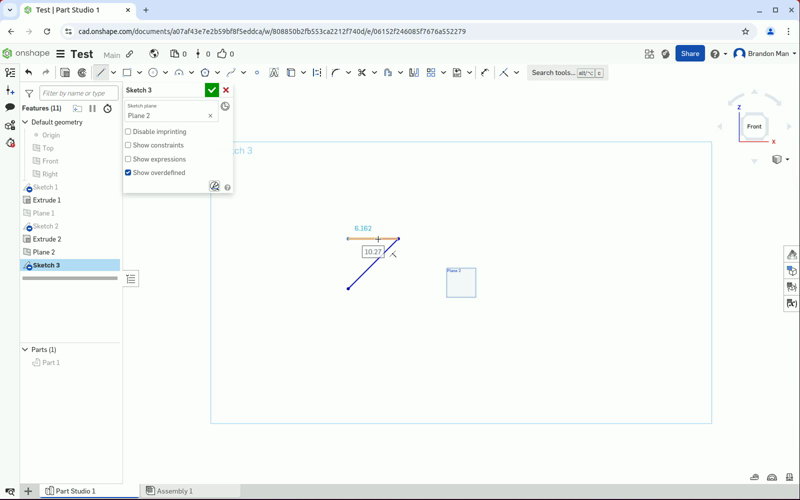
mouse_move(348, 288)
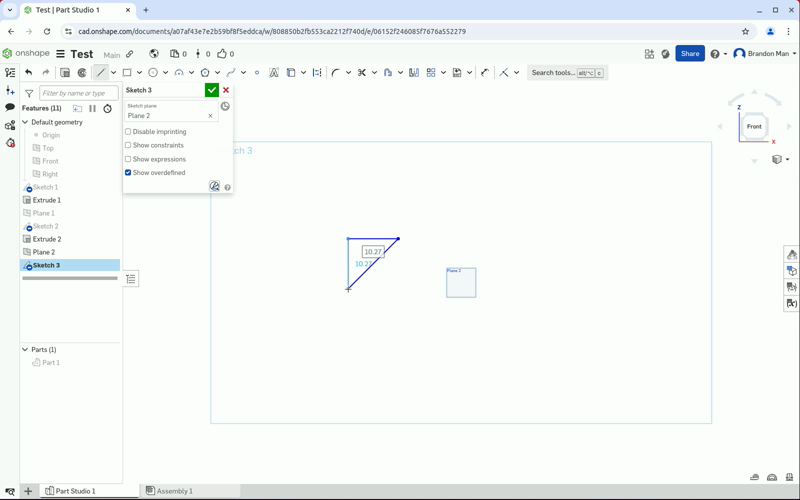
key_up(shift)
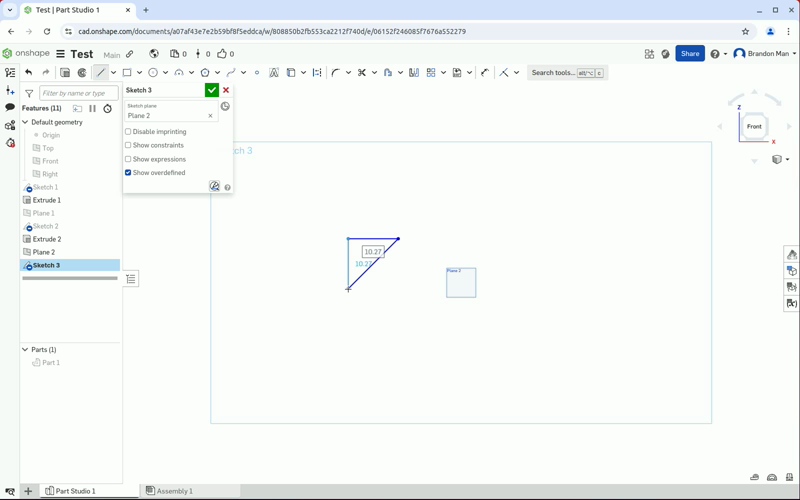
click(348, 288)
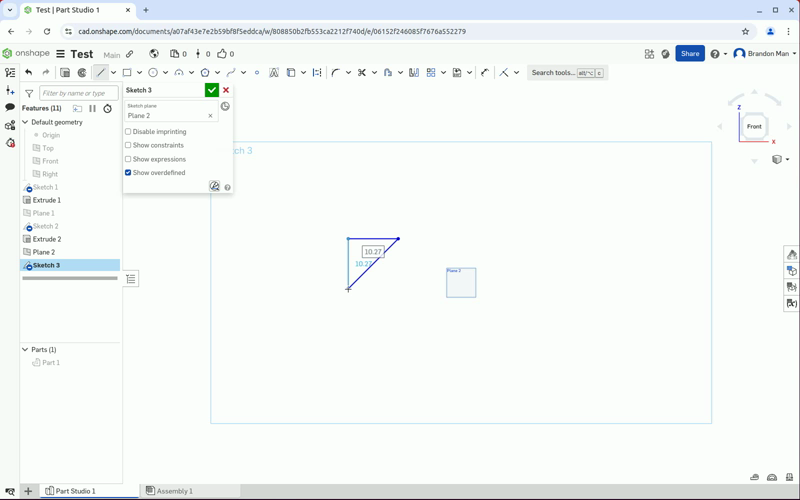
key(esc)
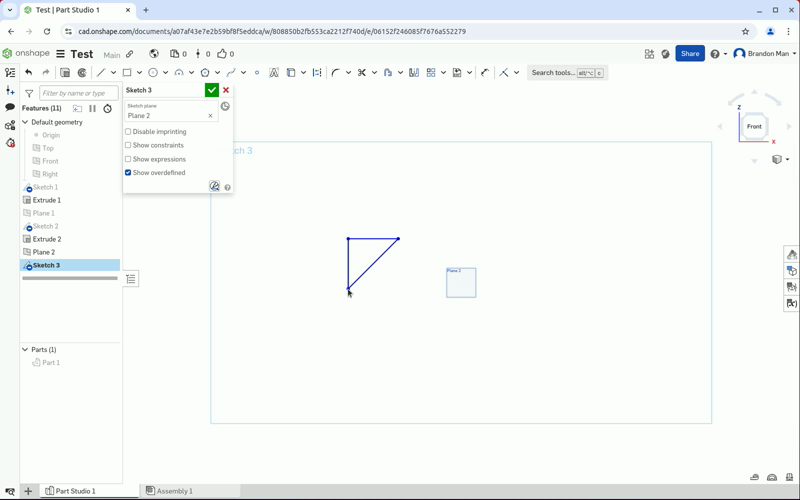
mouse_move(356, 254)
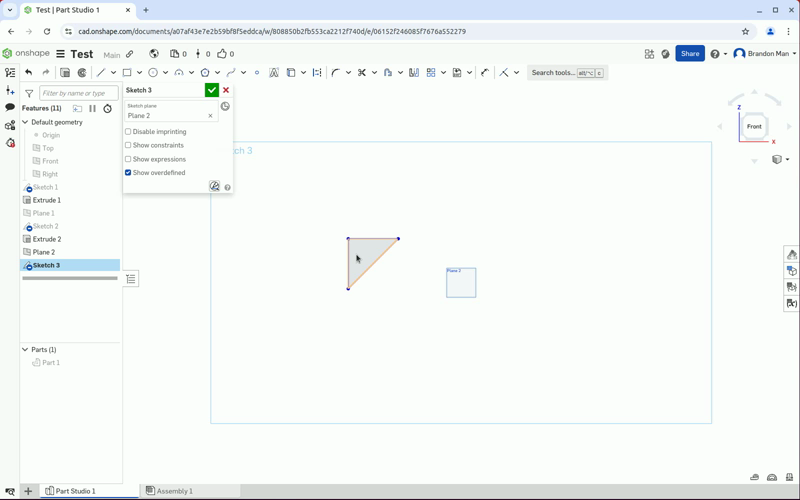
scroll(6)
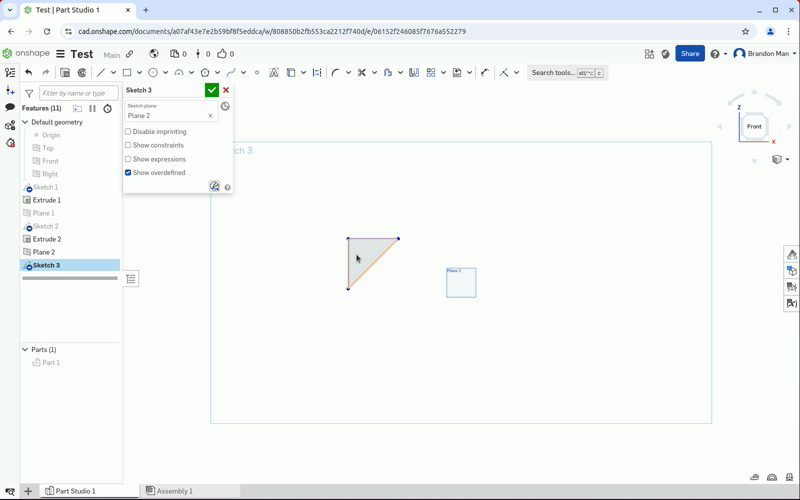
scroll(6)
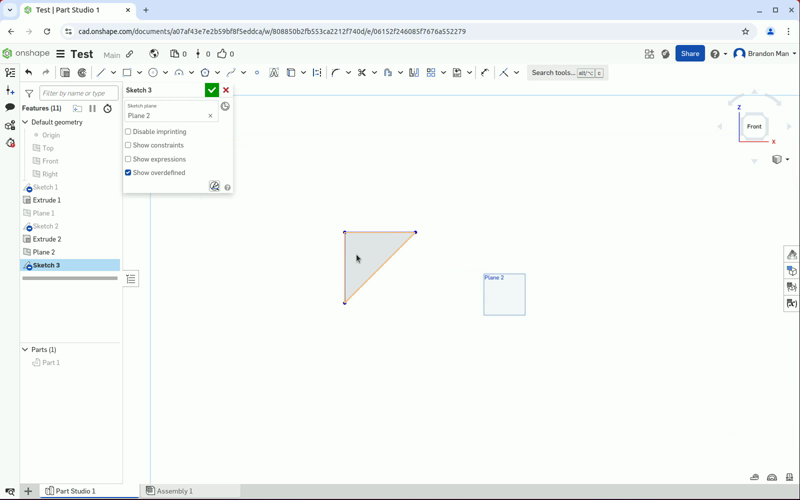
scroll(6)
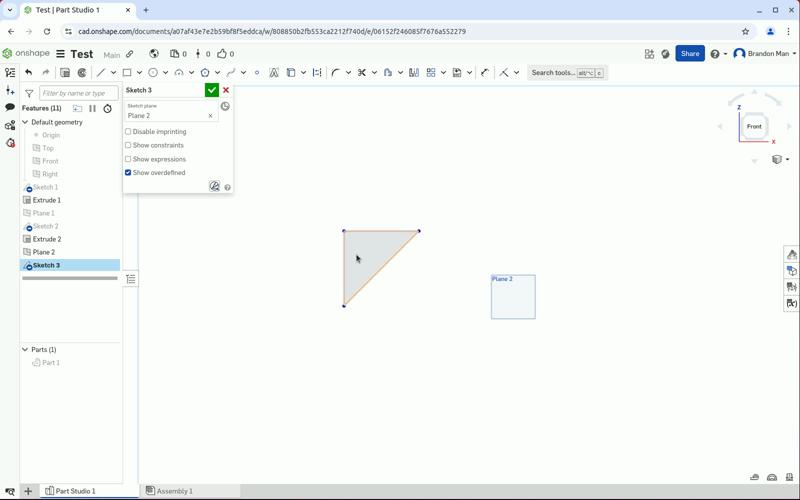
scroll(6)
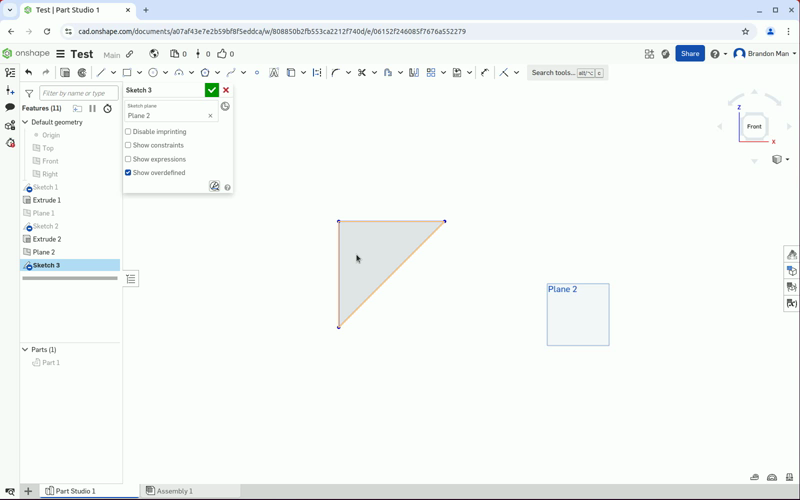
scroll(6)
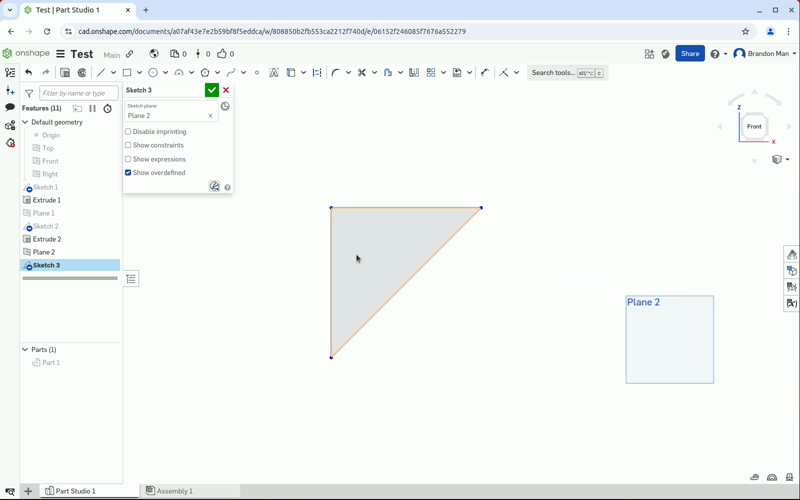
scroll(6)
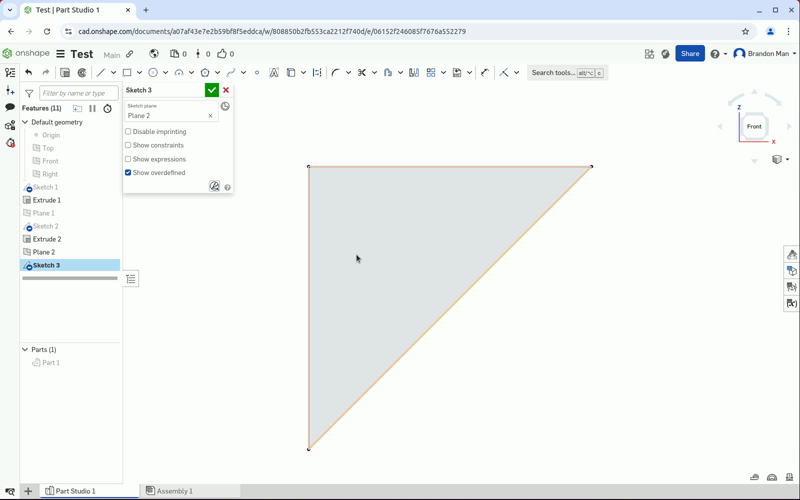
scroll(6)
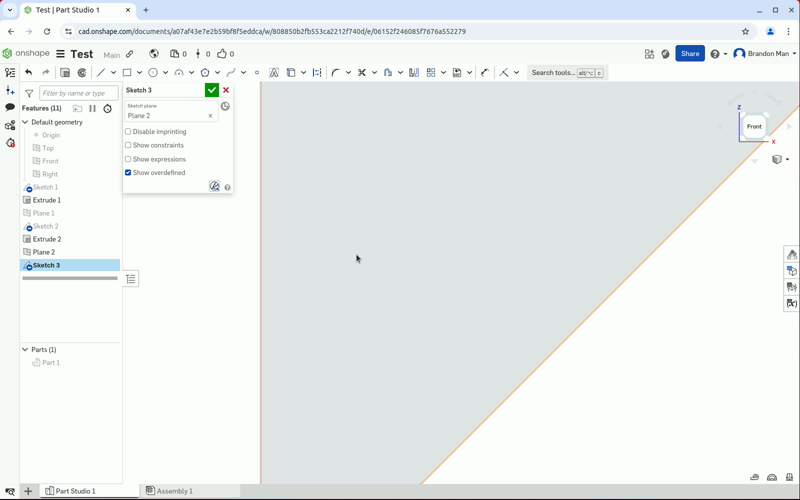
click(356, 254)
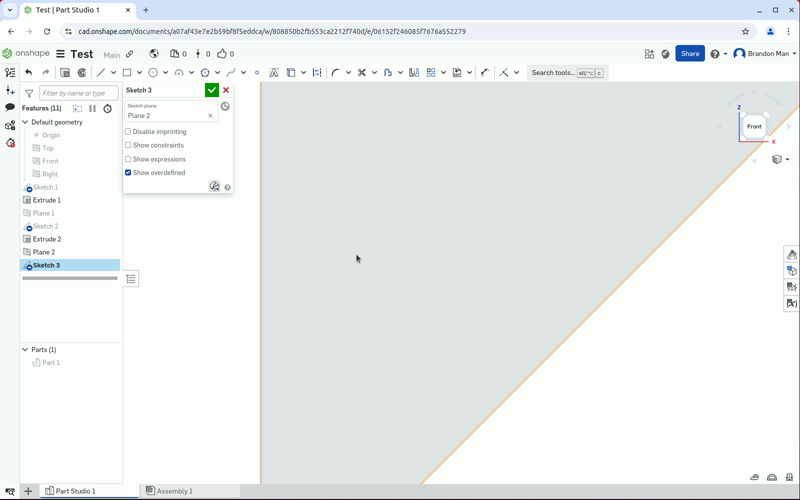
scroll(-6)
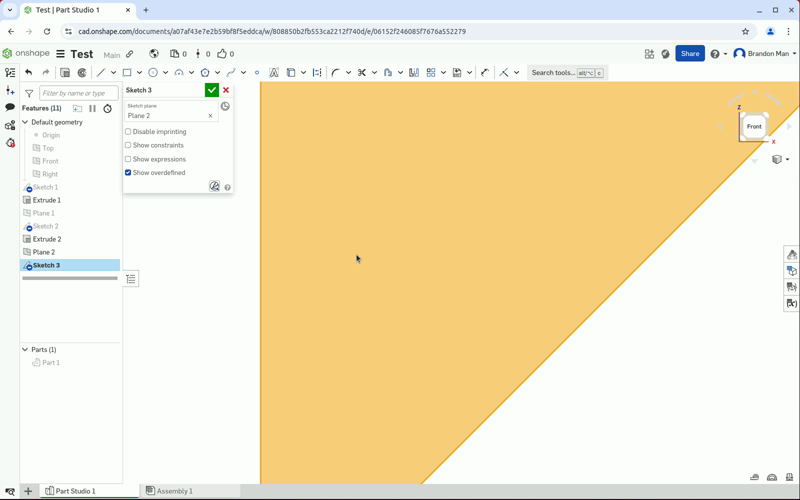
scroll(-6)
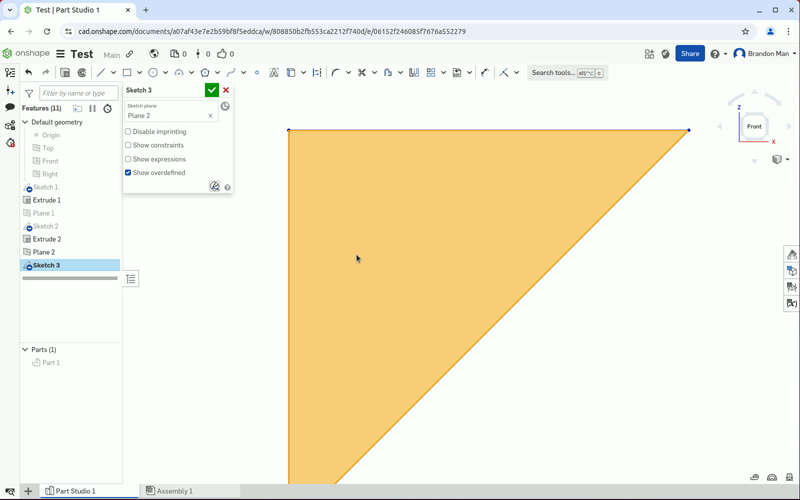
scroll(-6)
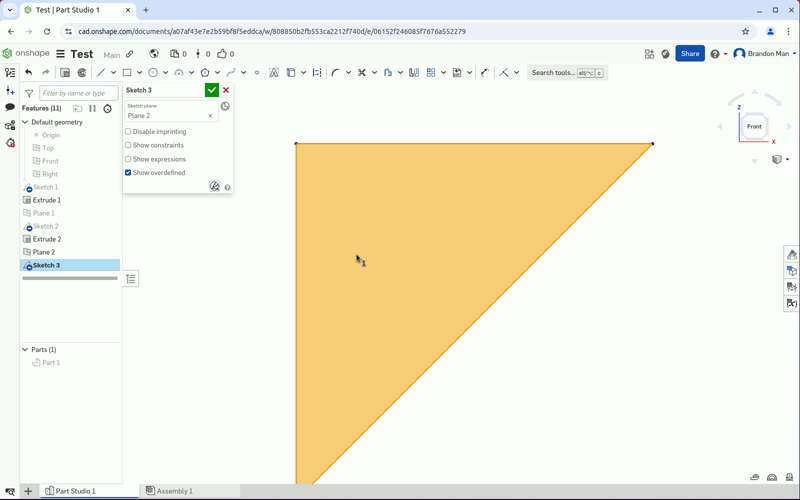
scroll(-6)
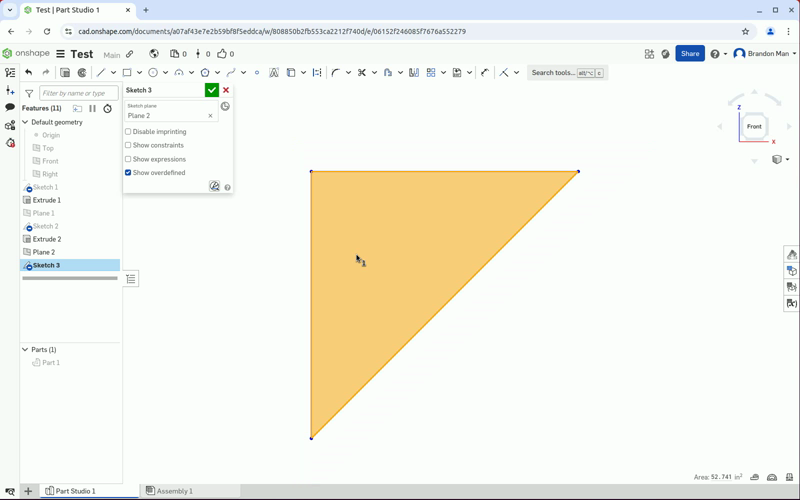
scroll(-6)
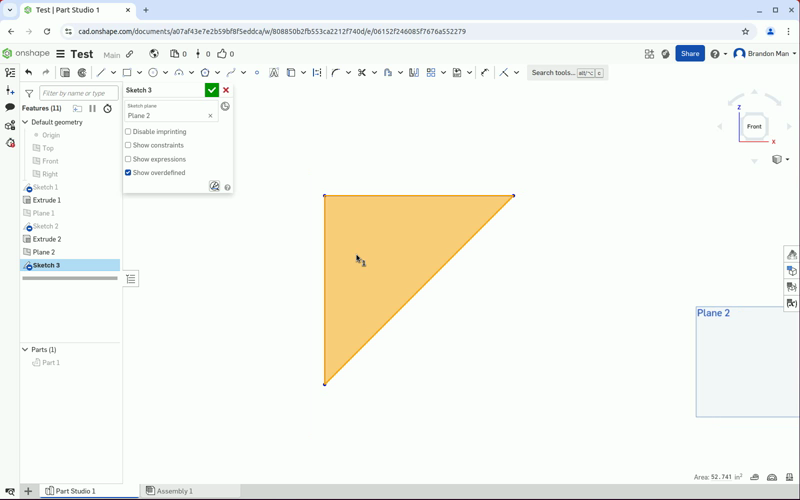
scroll(-6)
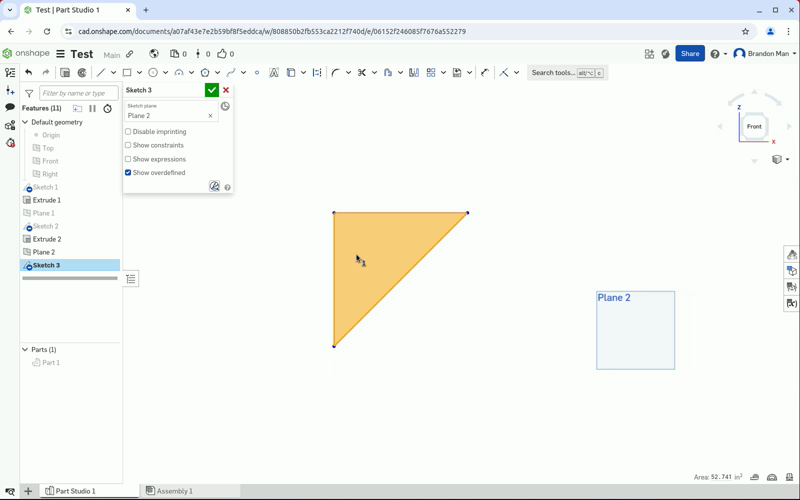
scroll(-6)
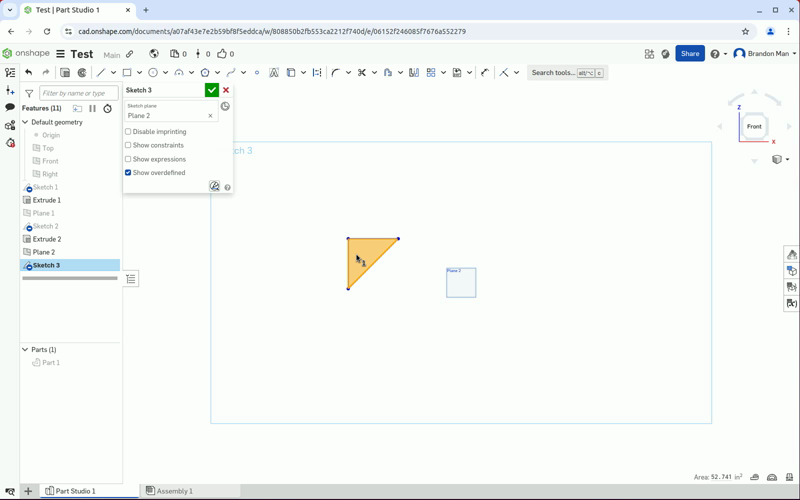
mouse_move(73, 352)
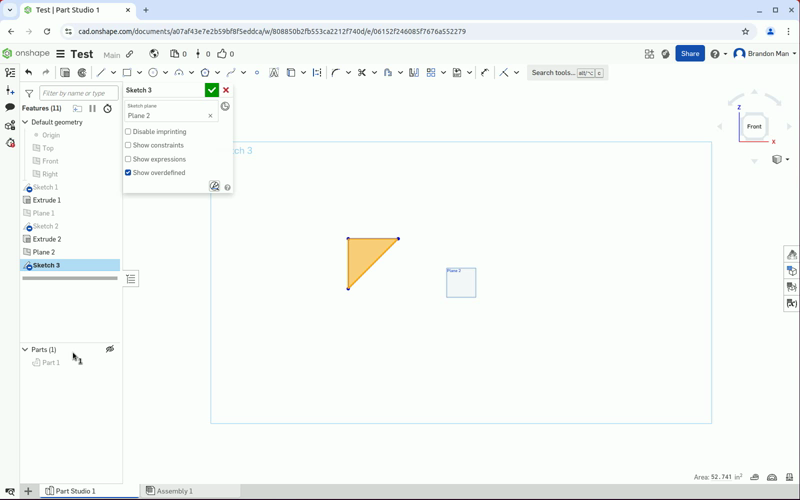
key(shift+y)
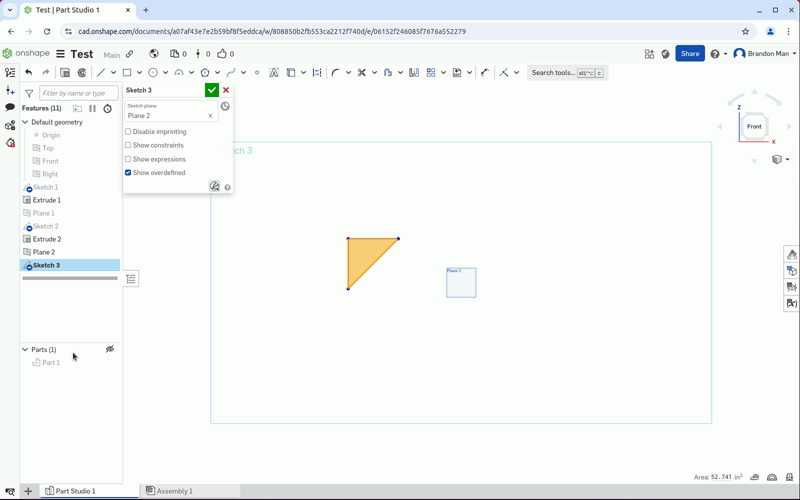
key(shift+e)
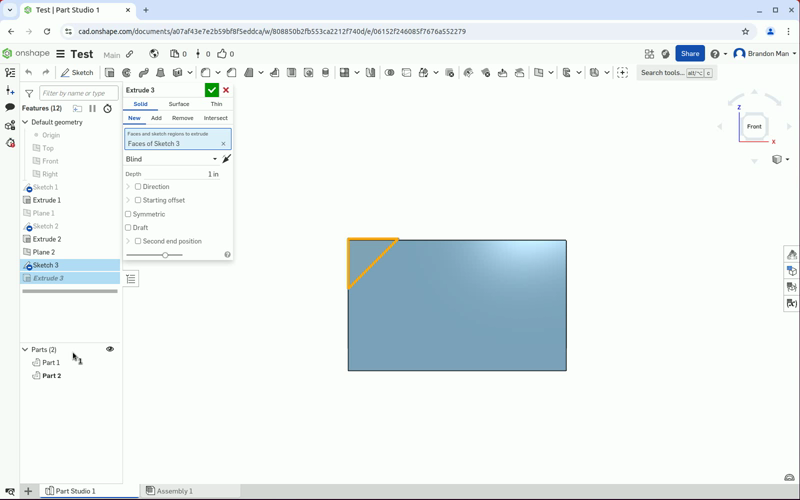
mouse_move(143, 106)
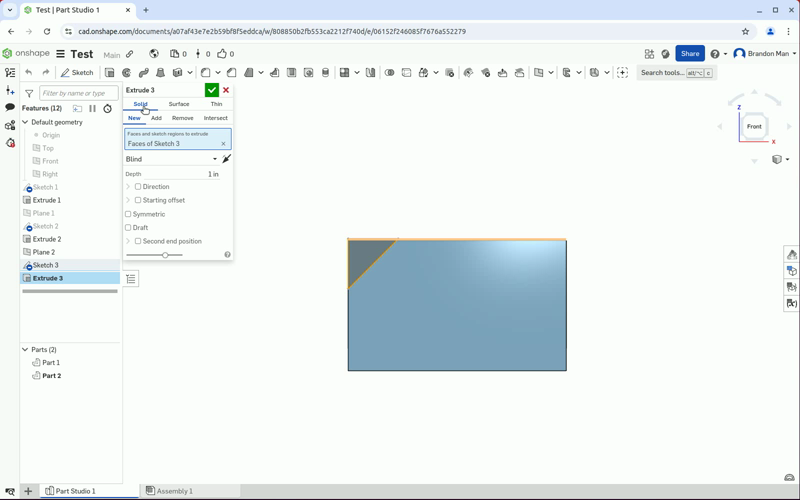
click(143, 106)
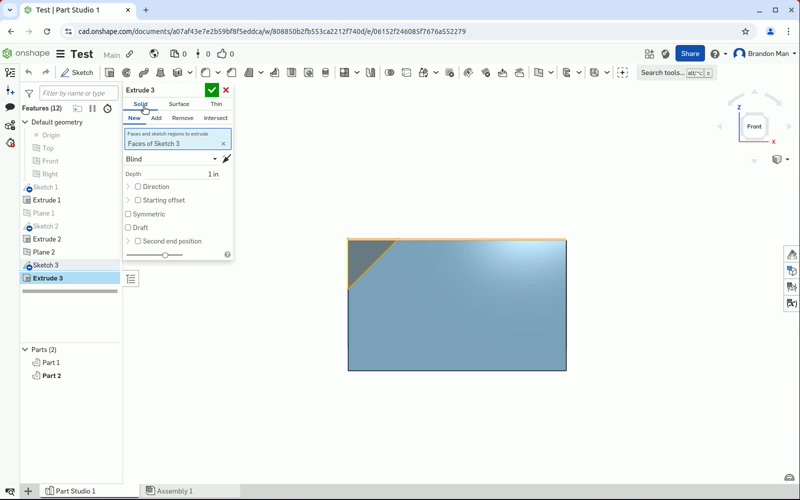
mouse_move(186, 120)
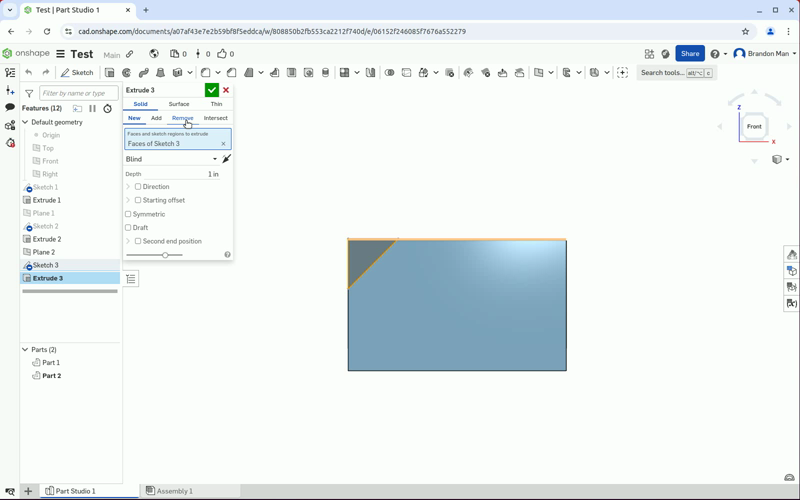
click(186, 120)
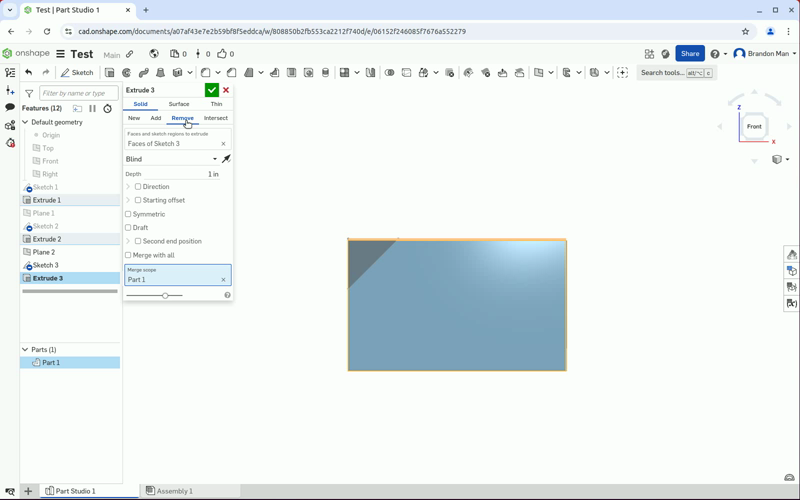
key(tab, 4)
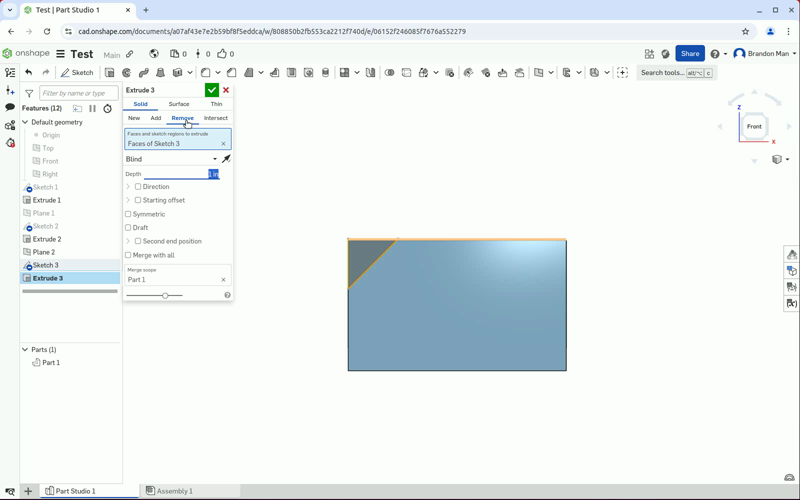
text(4.574)
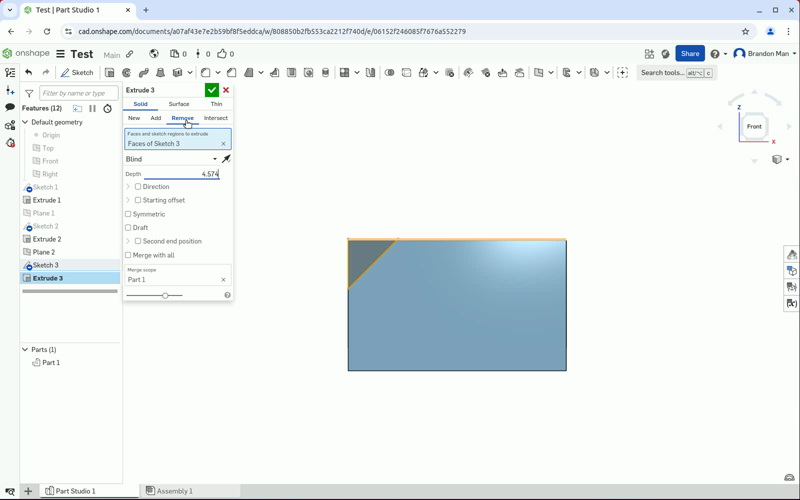
key(tab, 6)
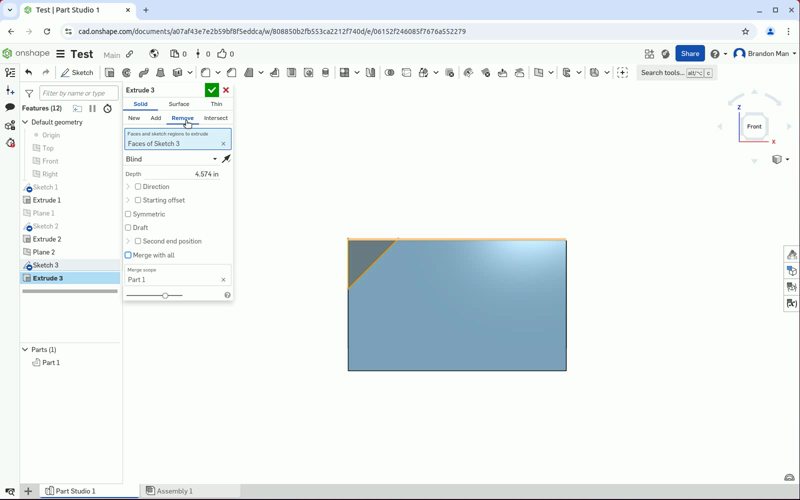
key(space)
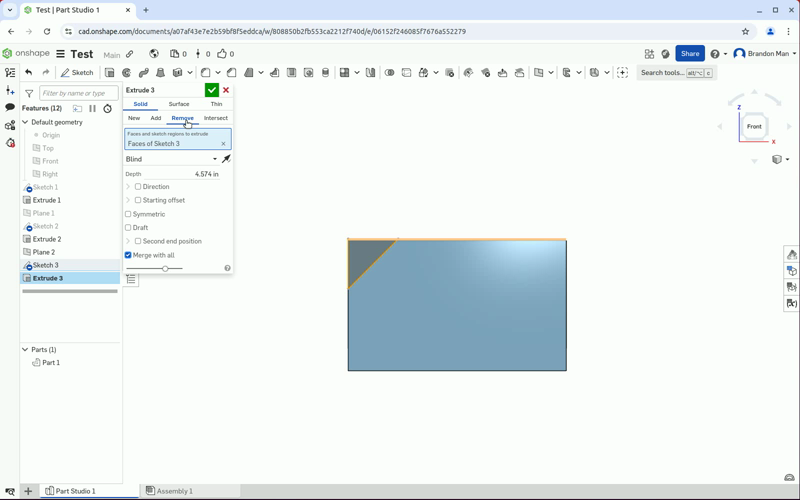
key(enter)
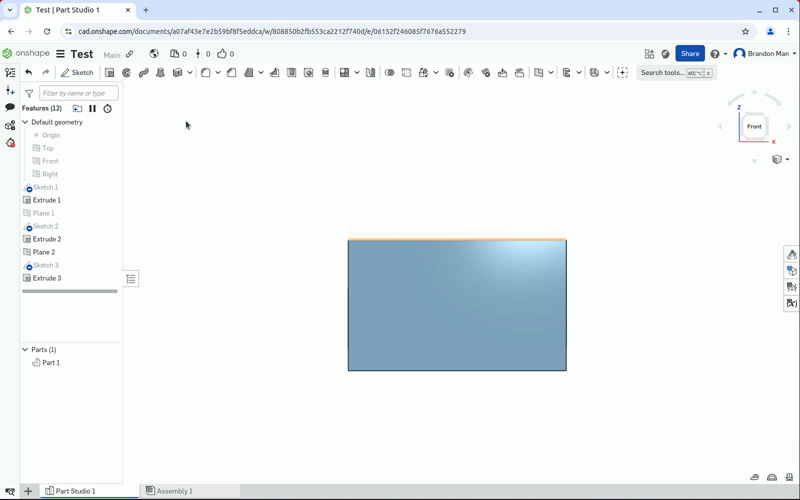
key(shift+h)
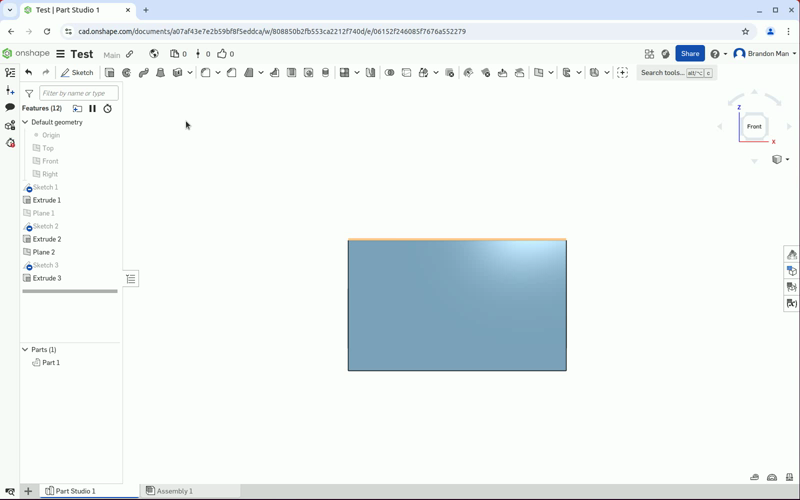
key(shift+h)
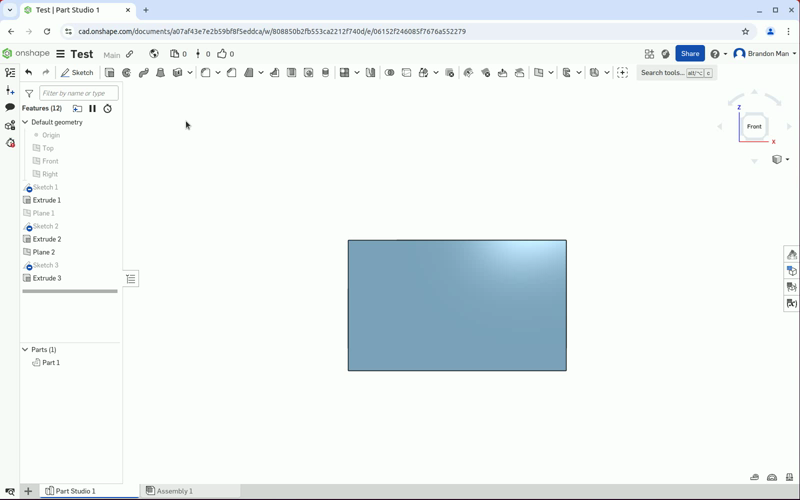
mouse_move(73, 189)
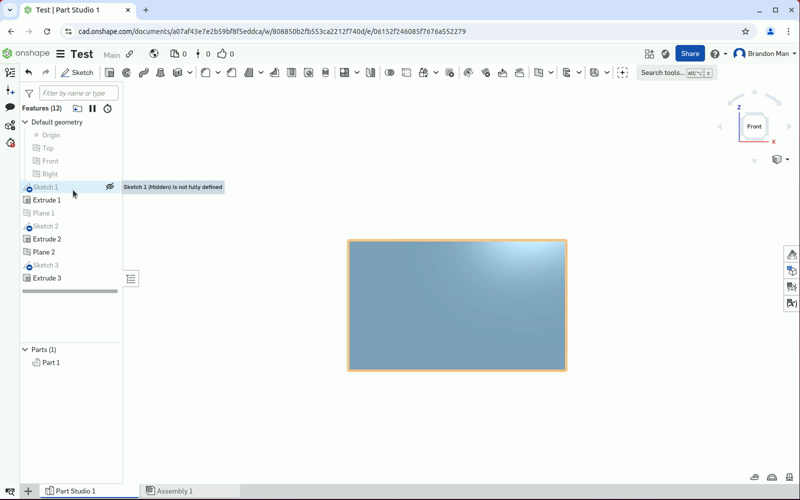
click(73, 189)
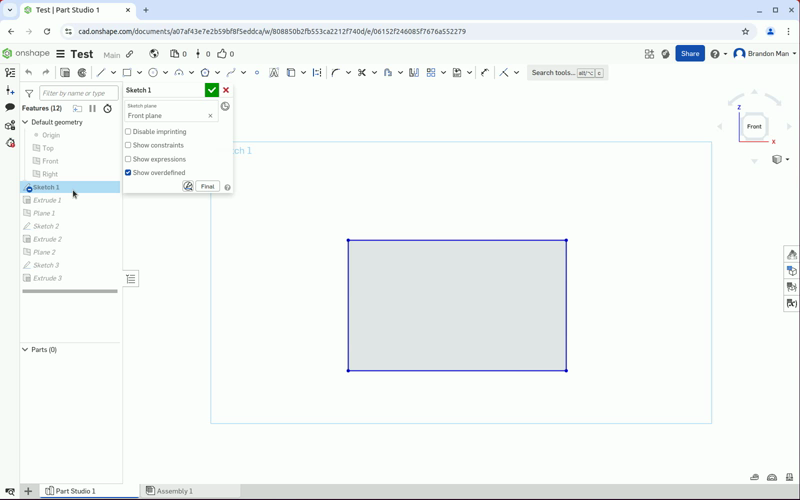
mouse_move(229, 92)
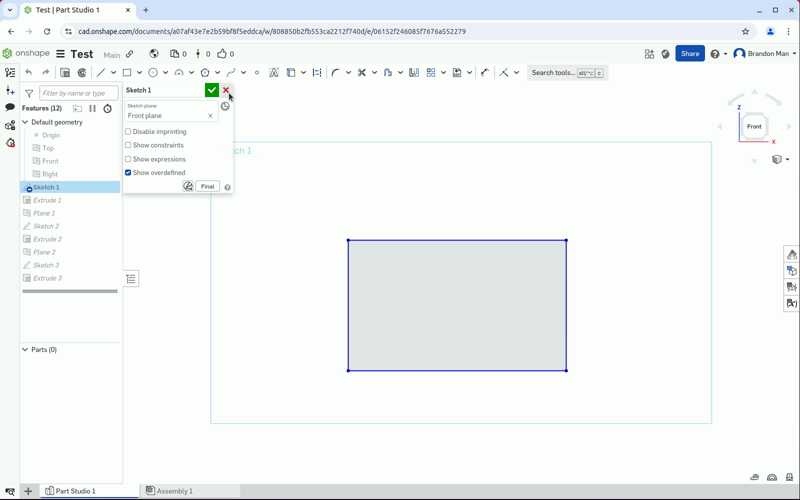
click(229, 92)
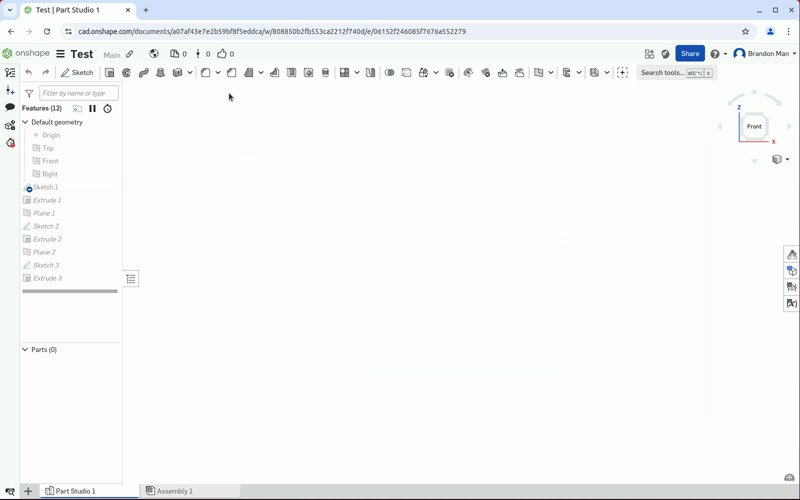
key(shift+s)
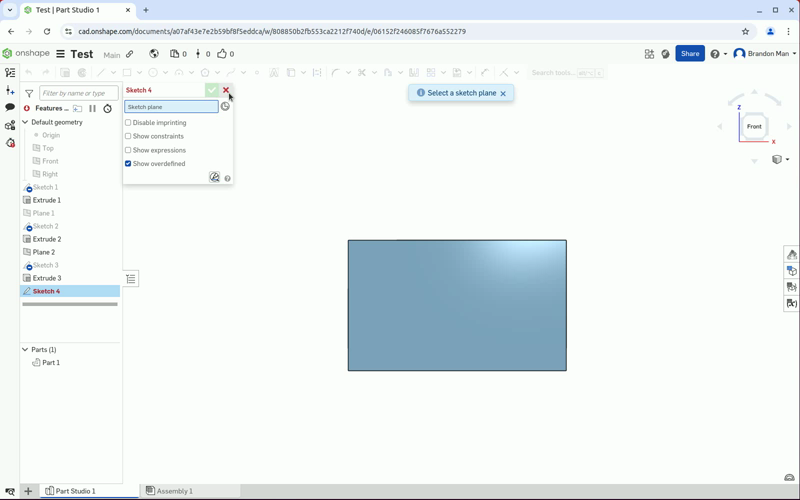
mouse_move(73, 254)
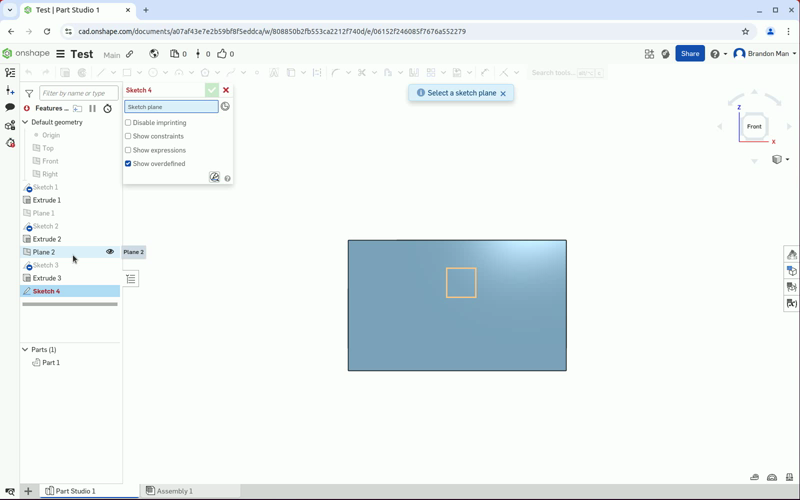
click(73, 254)
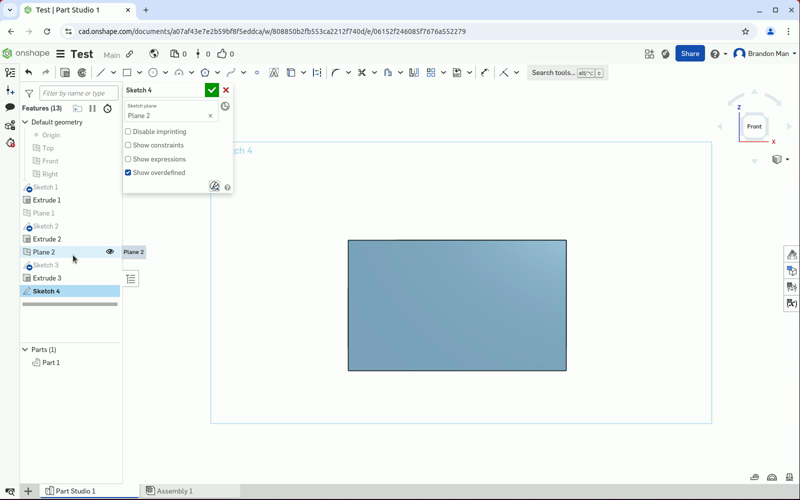
mouse_move(73, 352)
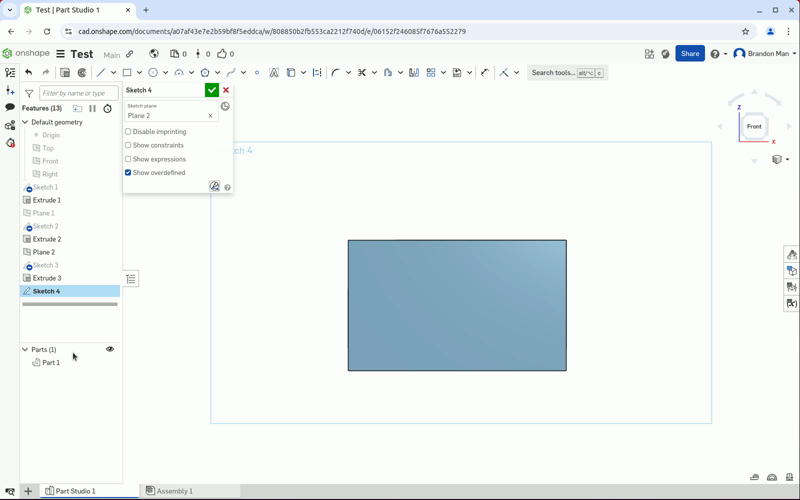
key(y)
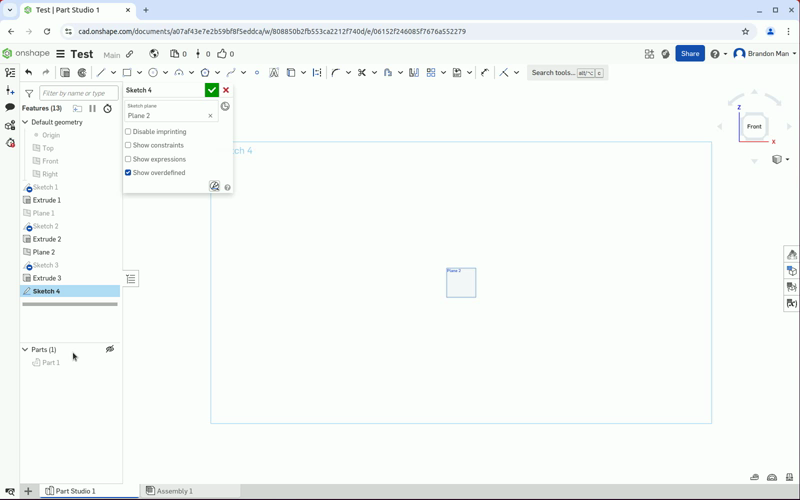
key(l)
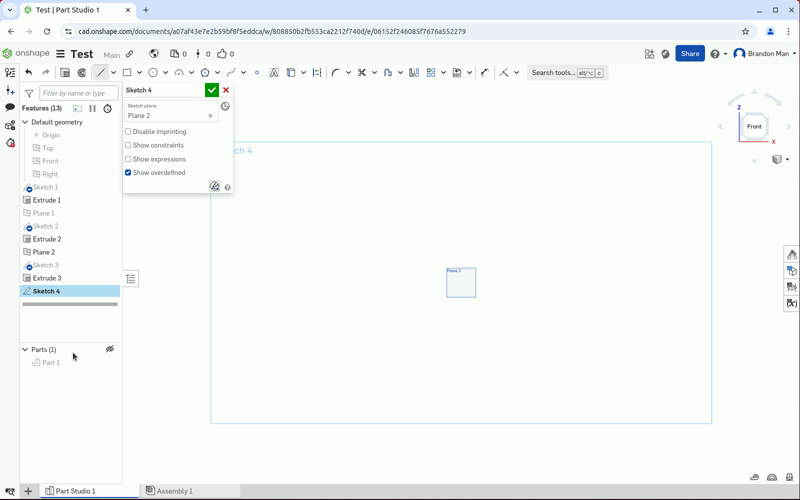
key_down(shift)
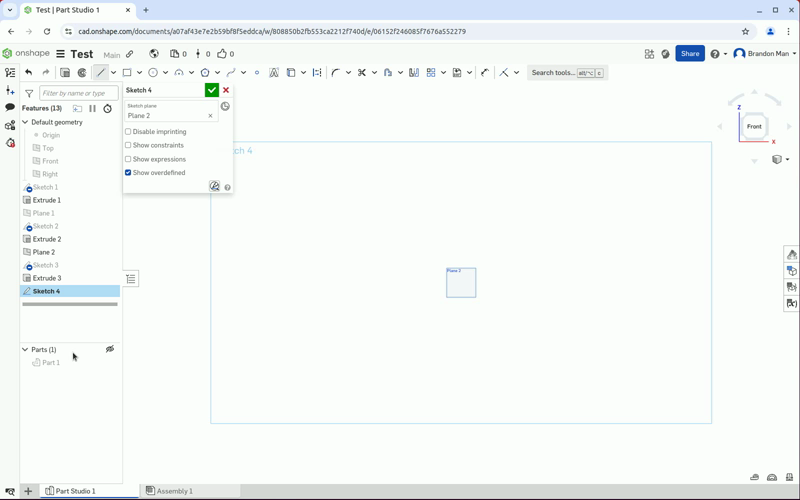
mouse_move(518, 239)
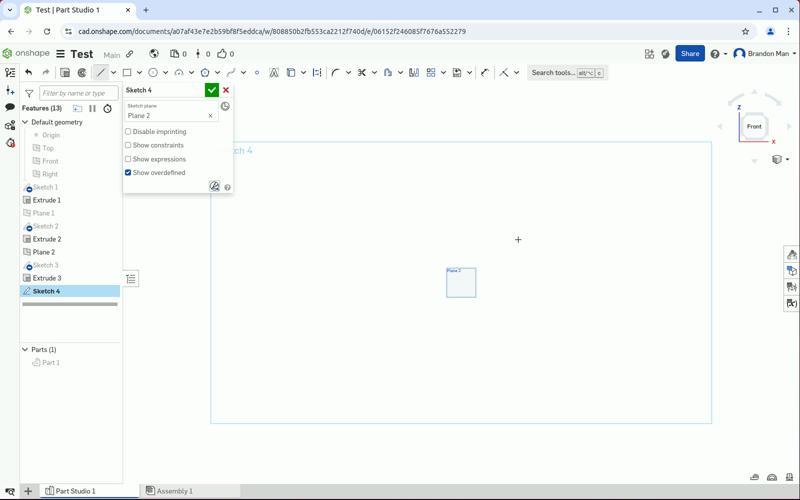
click(518, 239)
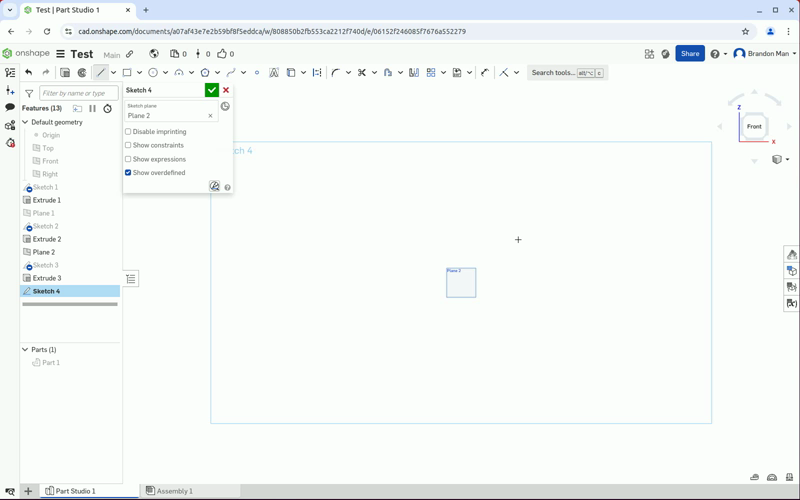
key_up(shift)
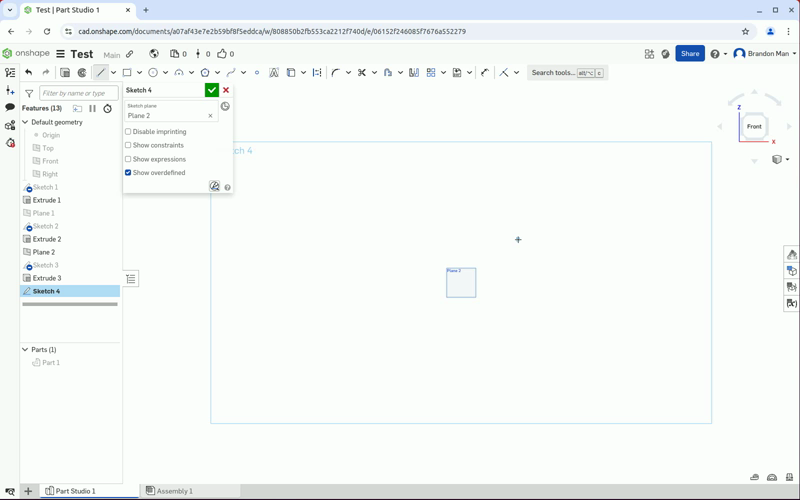
key_down(shift)
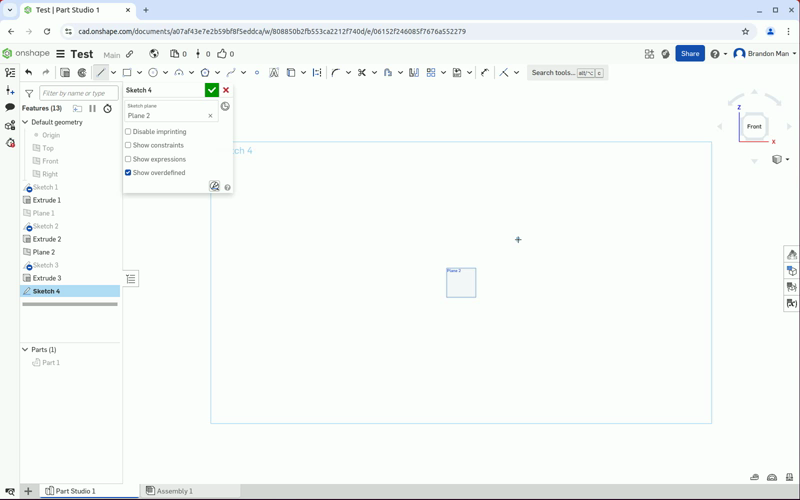
mouse_move(568, 289)
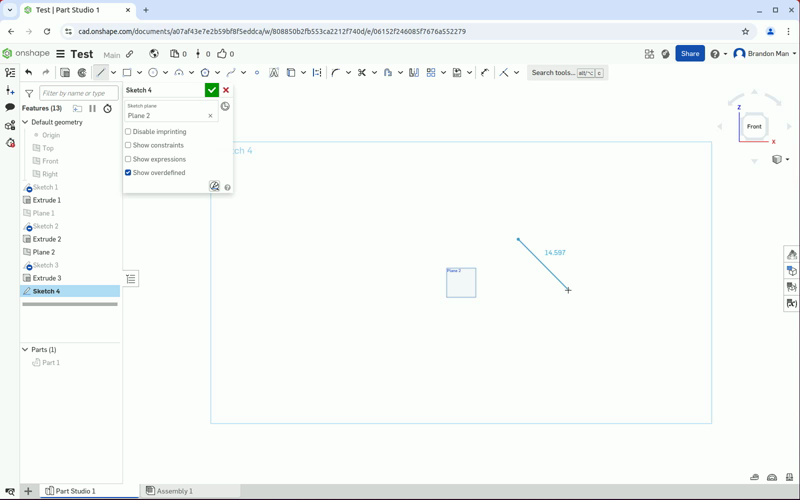
click(568, 289)
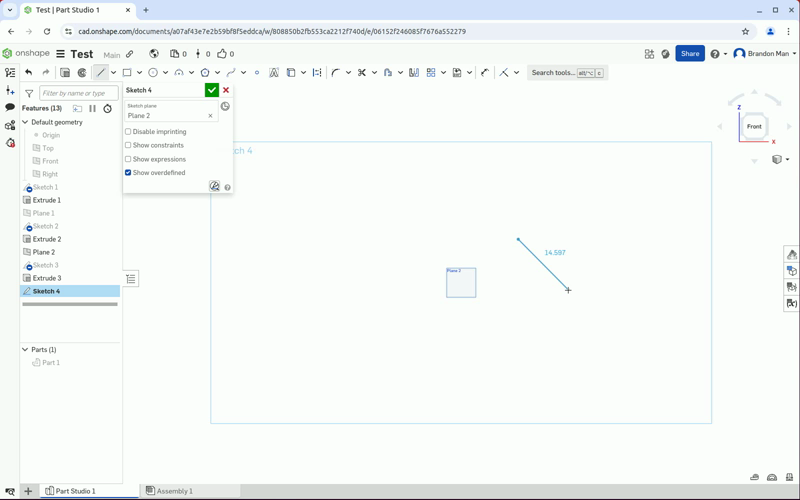
key_up(shift)
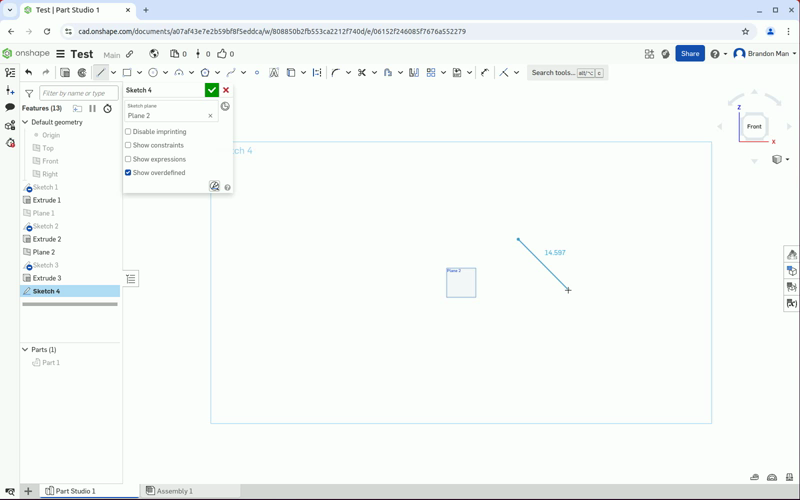
key_down(shift)
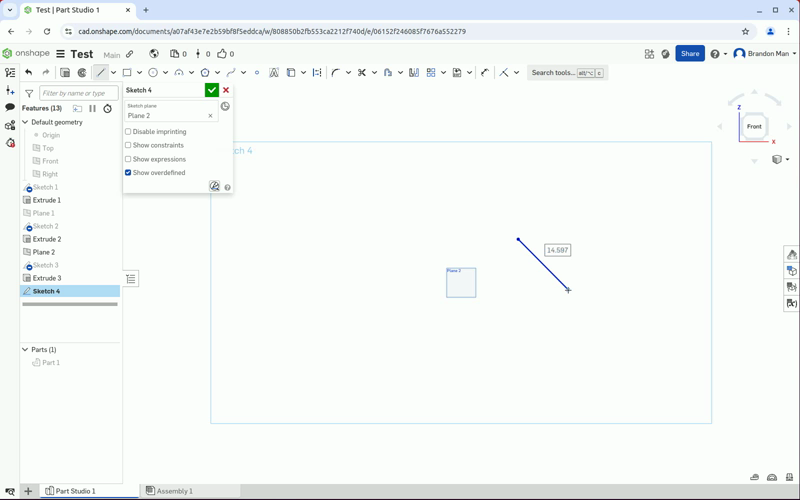
mouse_move(589, 289)
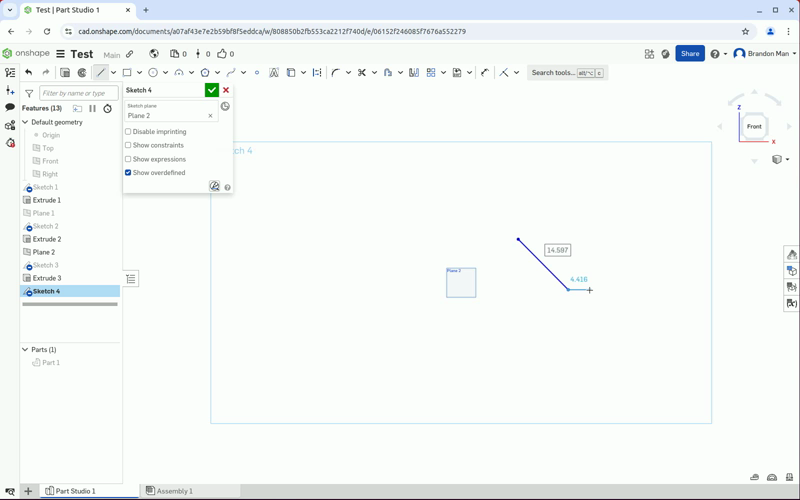
mouse_move(568, 239)
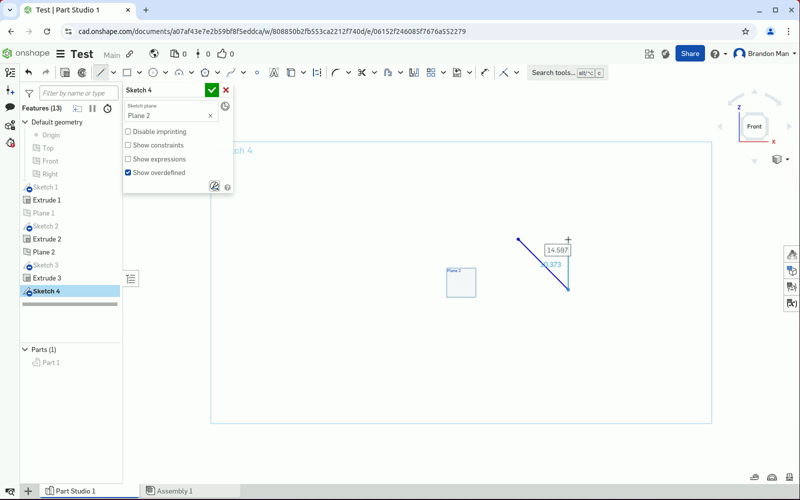
click(568, 239)
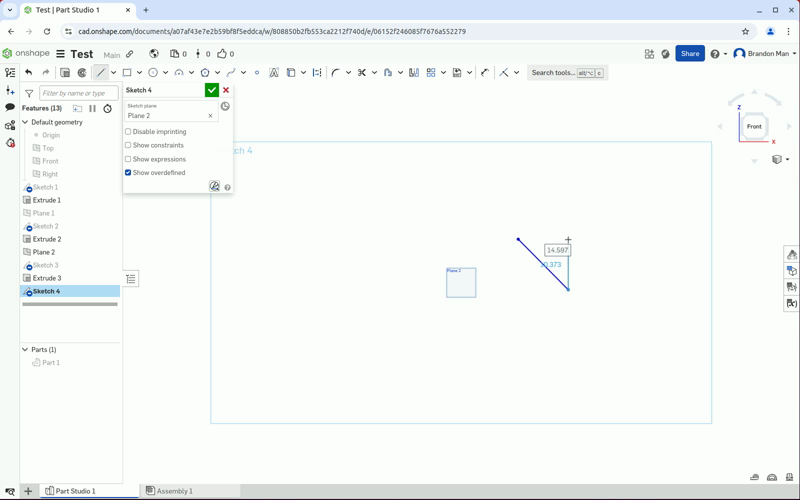
key_up(shift)
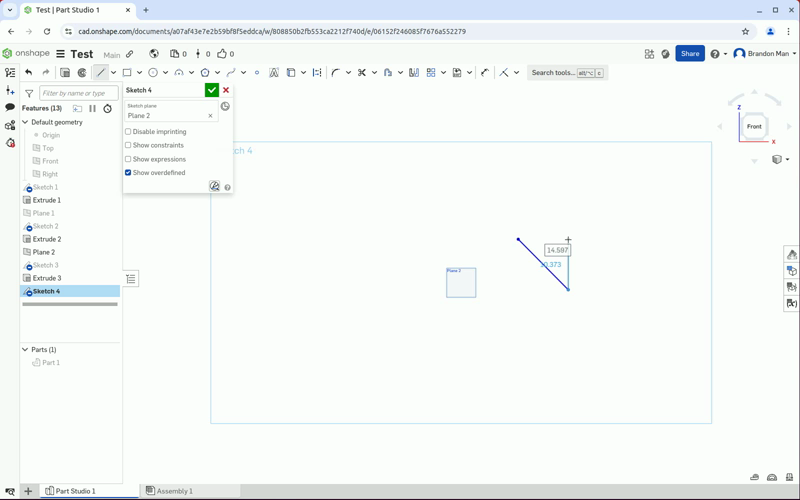
mouse_move(589, 239)
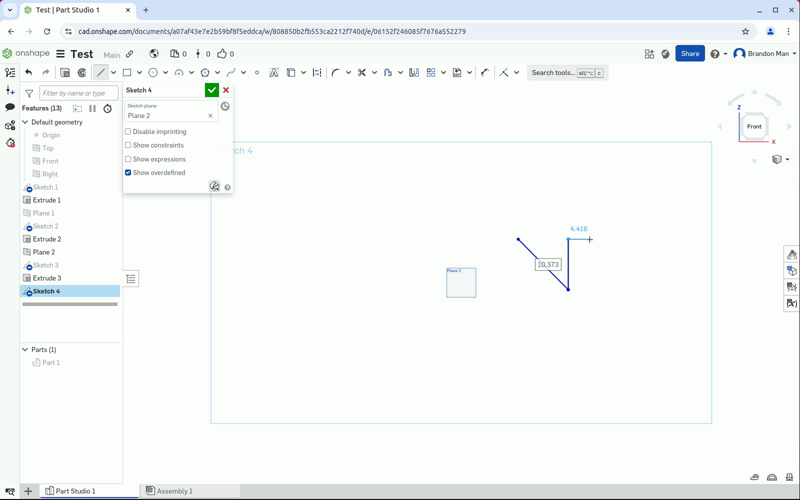
key_down(shift)
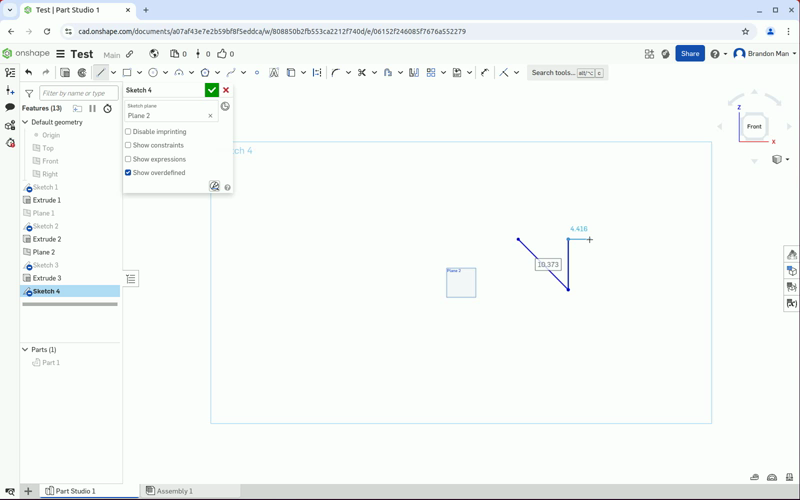
mouse_move(518, 239)
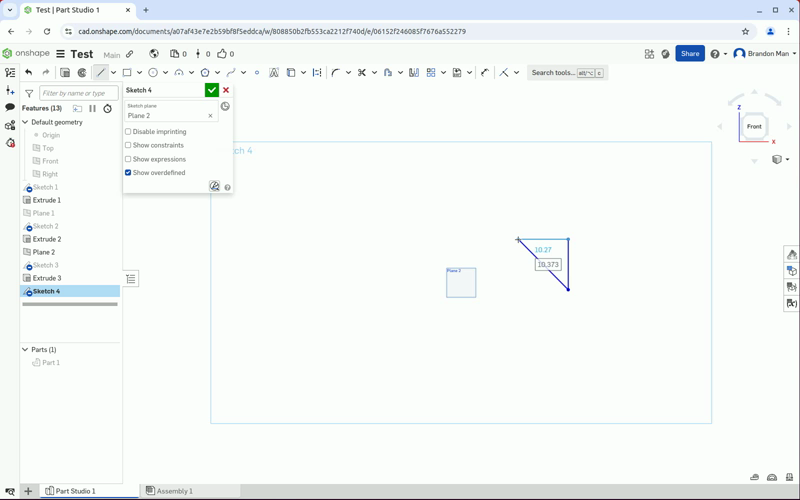
key_up(shift)
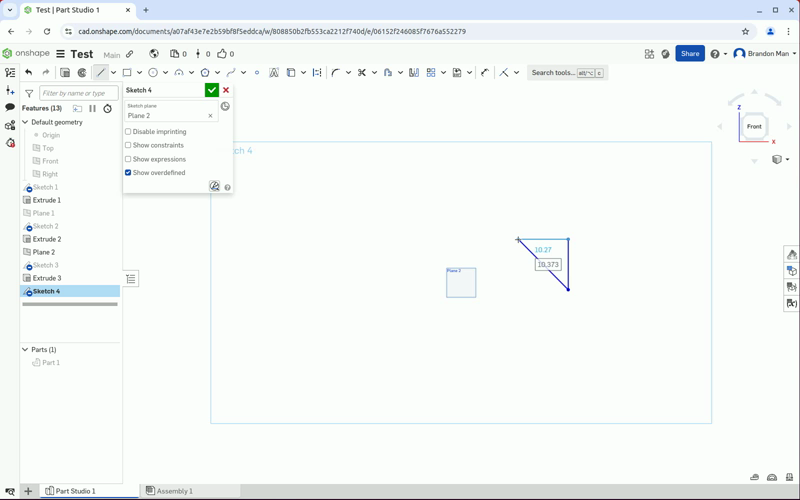
click(518, 239)
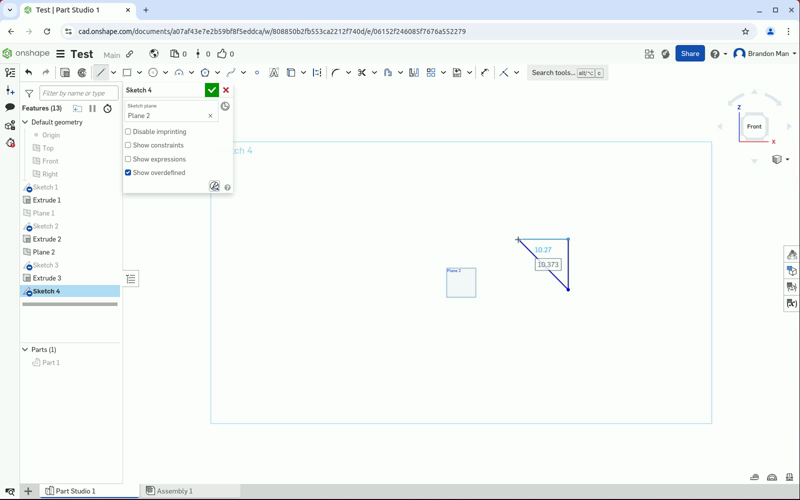
key(esc)
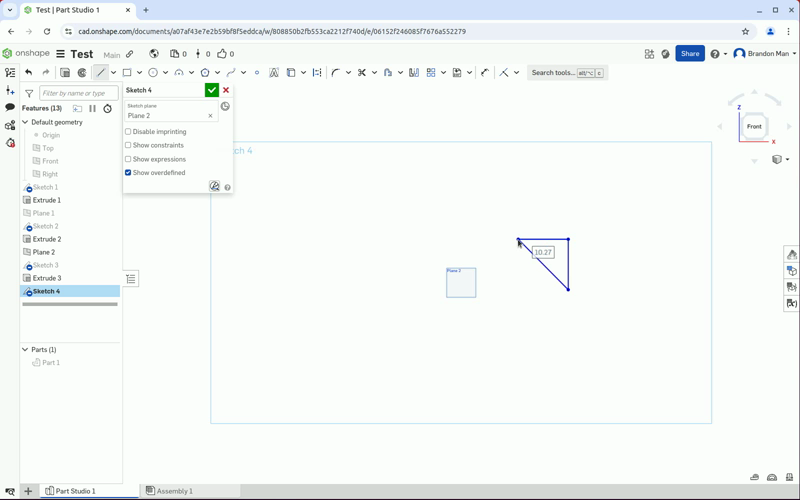
mouse_move(537, 240)
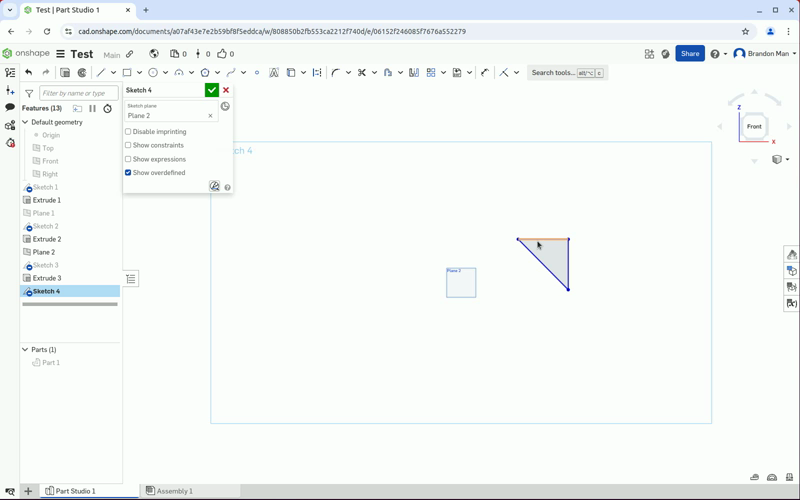
scroll(6)
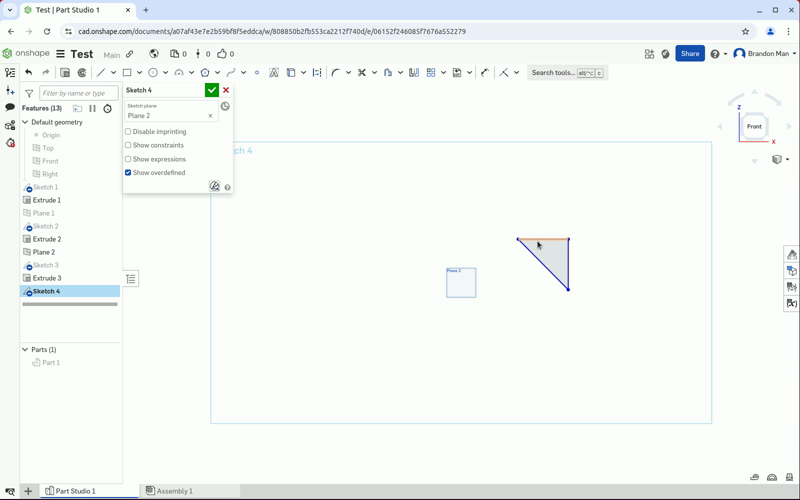
scroll(6)
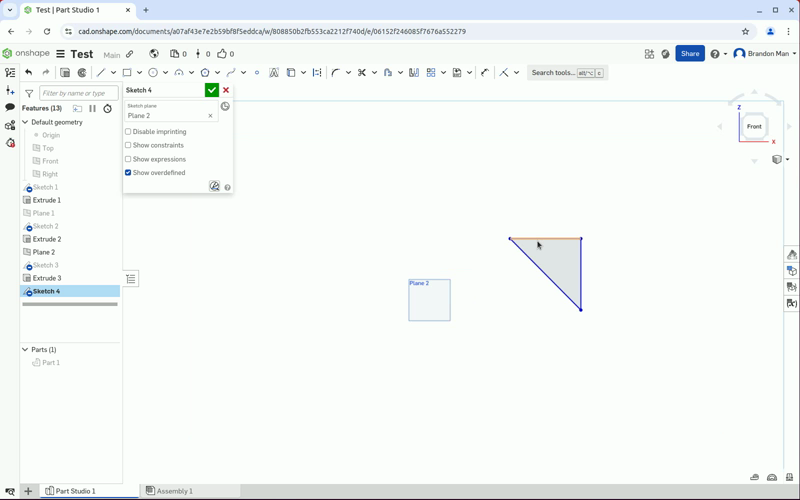
scroll(6)
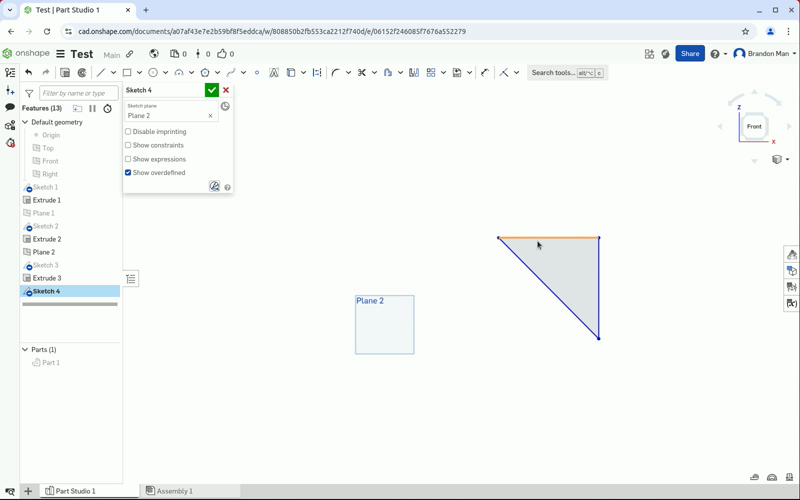
scroll(6)
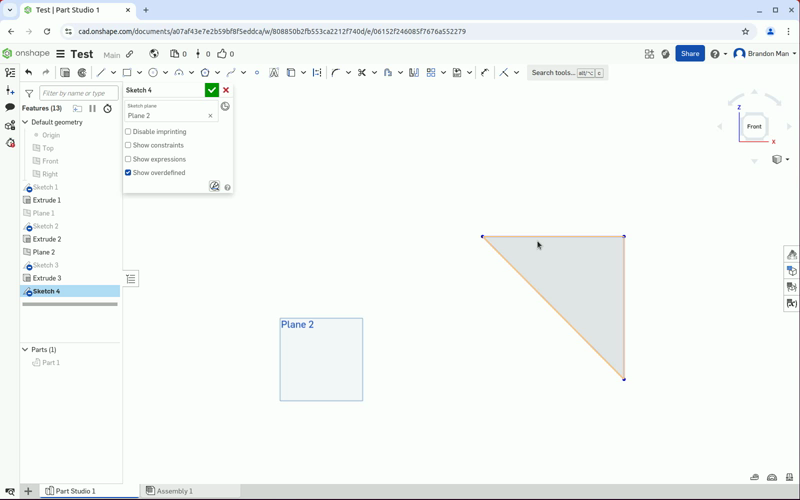
scroll(6)
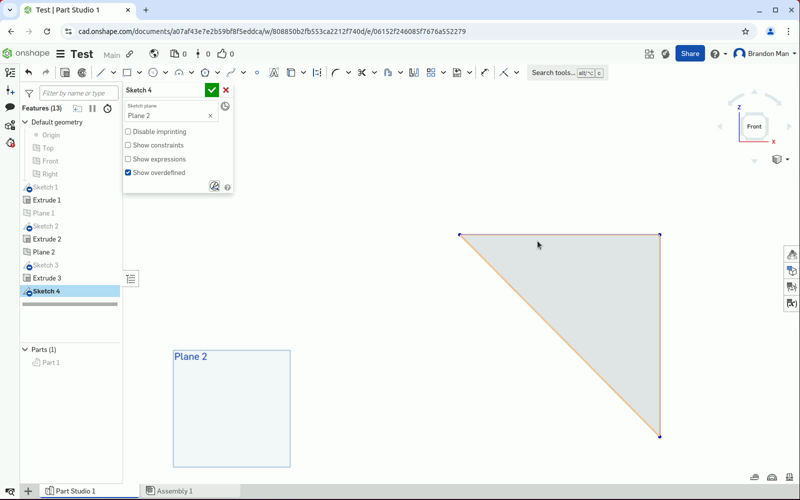
scroll(6)
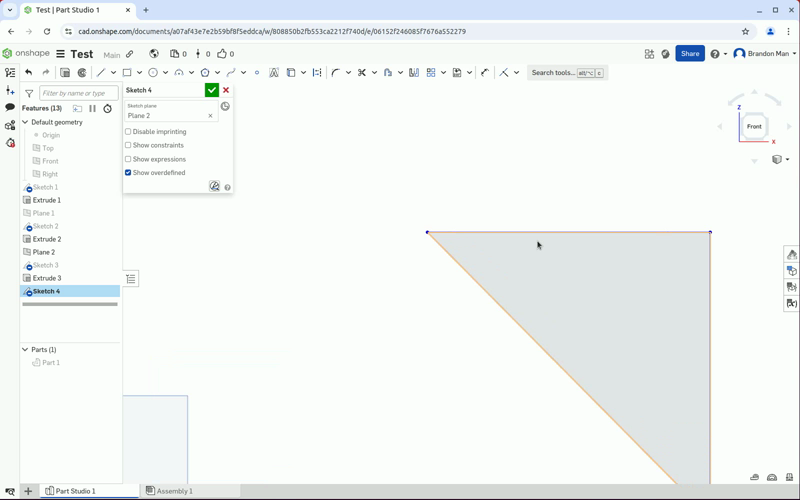
scroll(6)
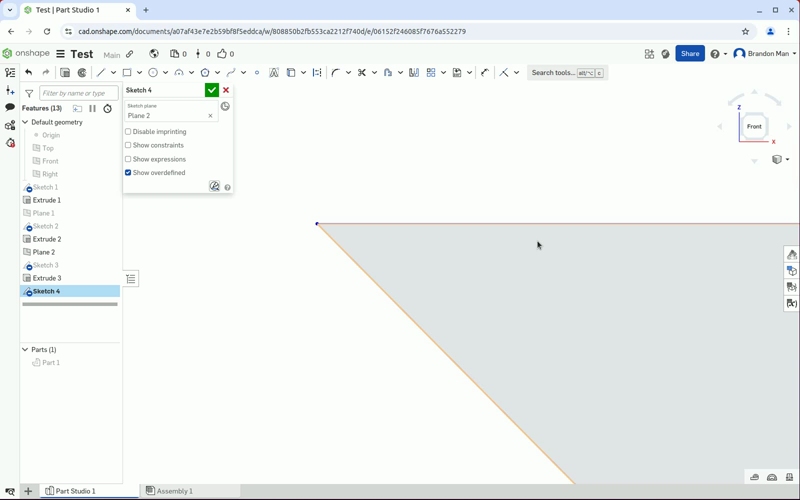
click(537, 240)
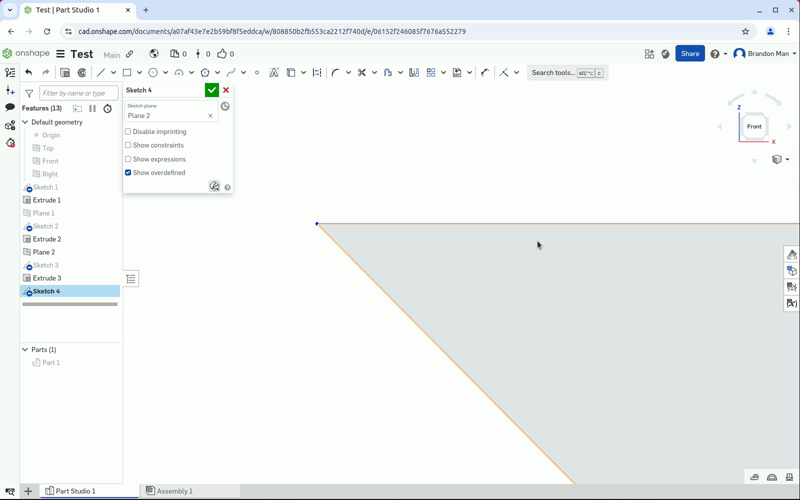
scroll(-6)
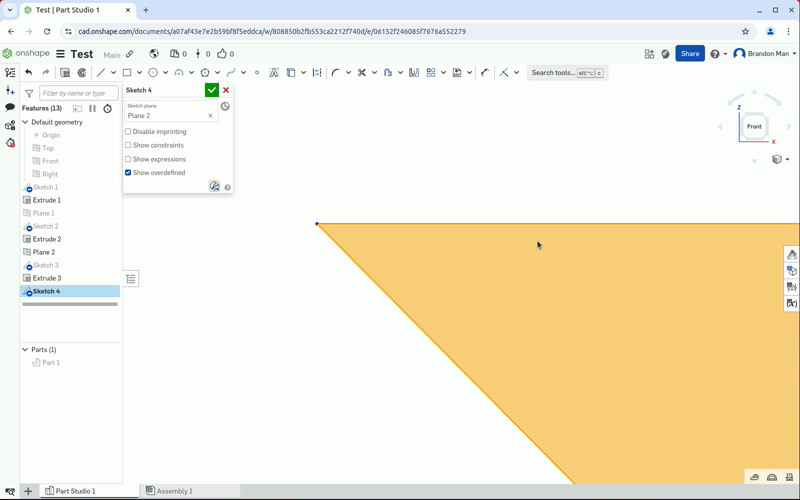
scroll(-6)
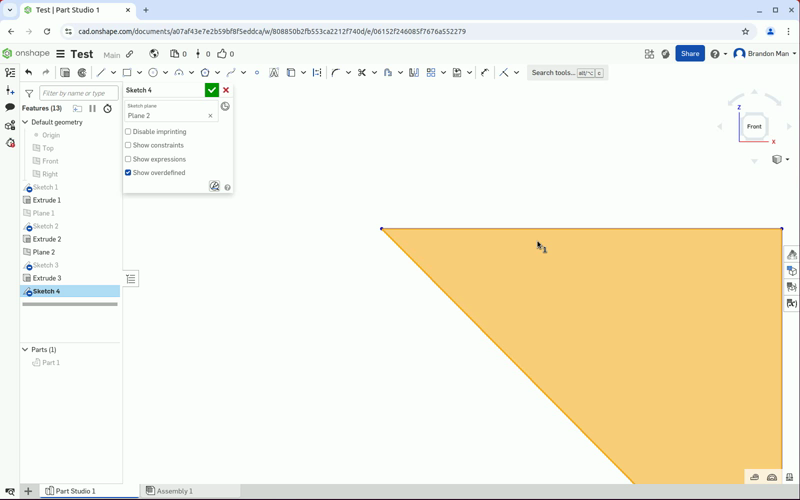
scroll(-6)
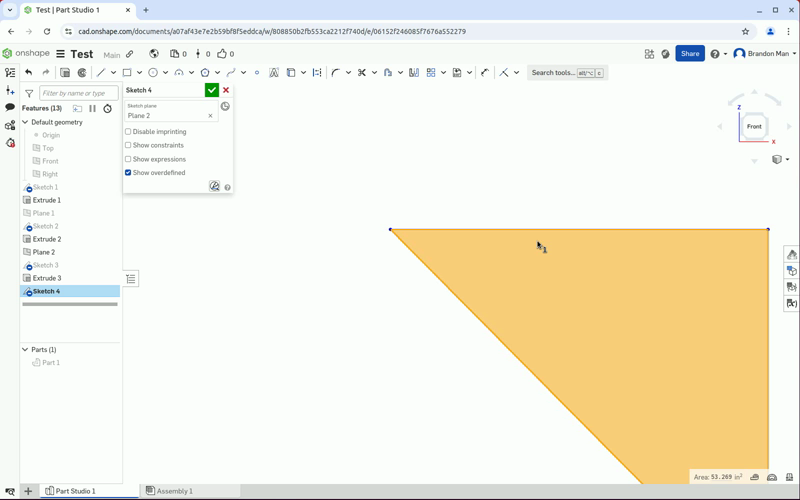
scroll(-6)
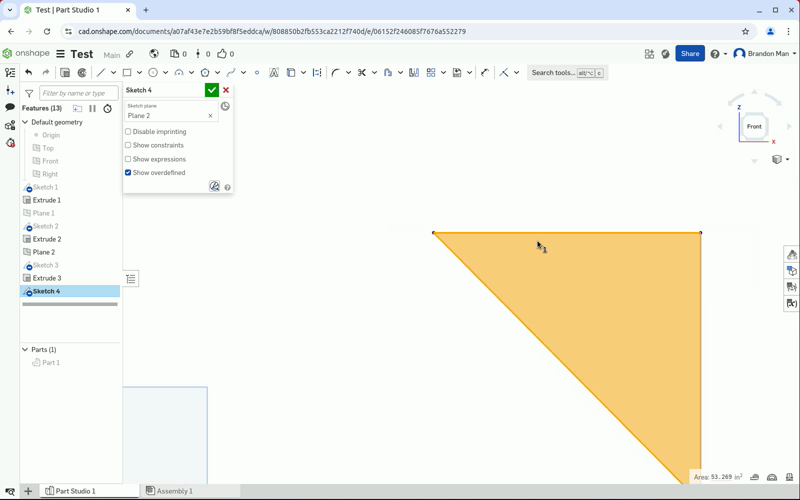
scroll(-6)
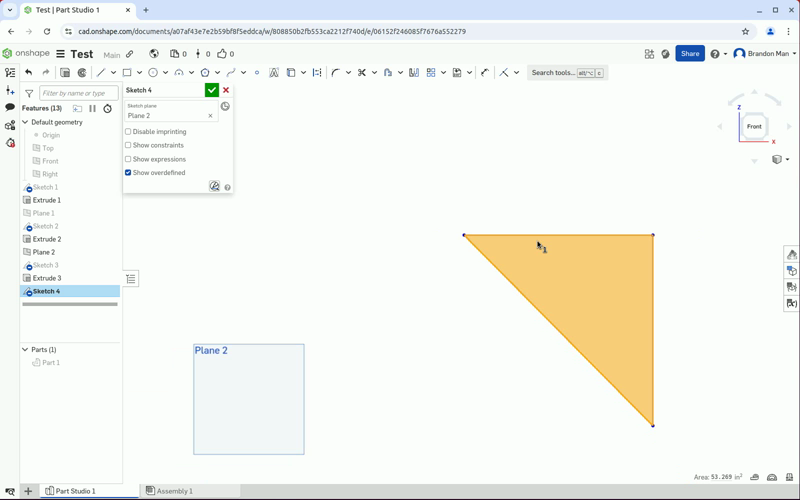
scroll(-6)
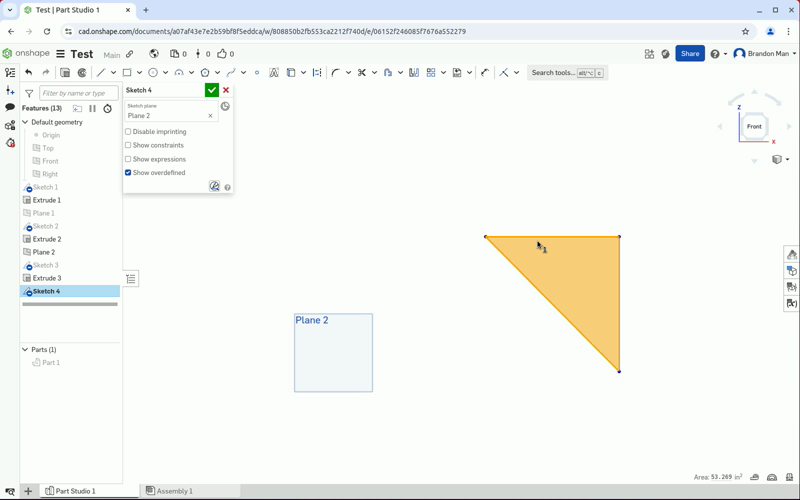
scroll(-6)
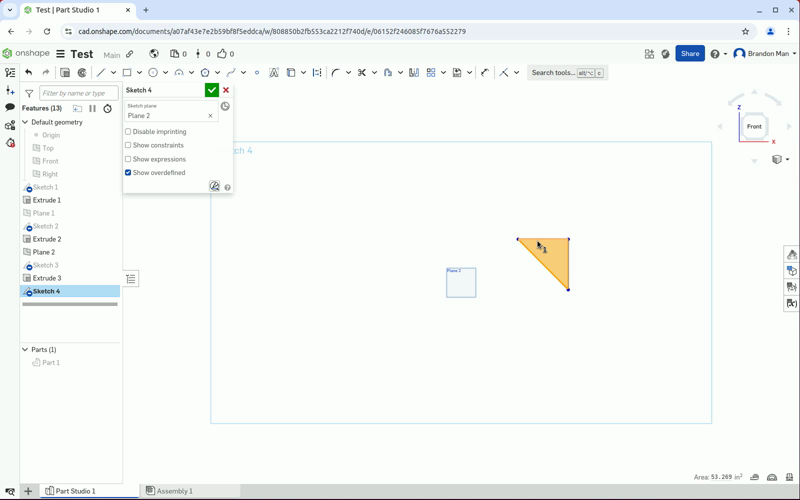
mouse_move(73, 352)
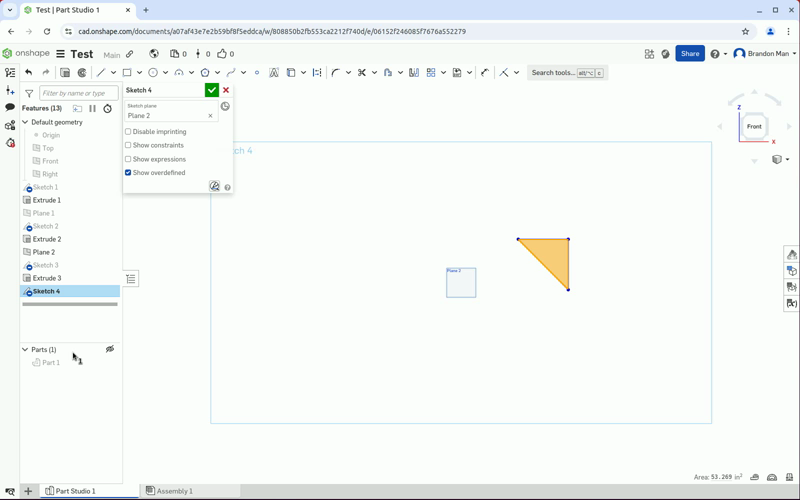
key(shift+y)
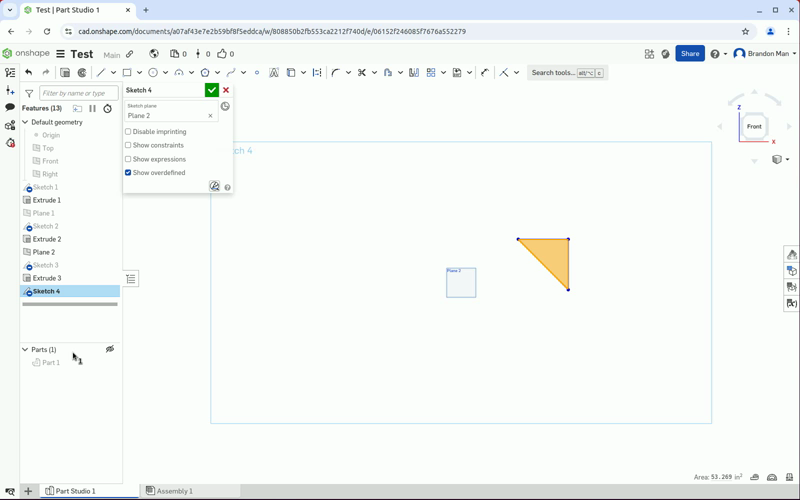
key(shift+e)
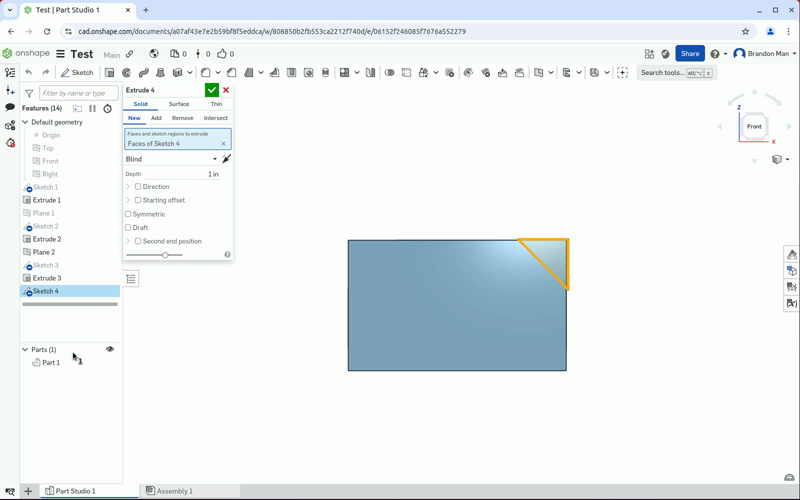
mouse_move(143, 106)
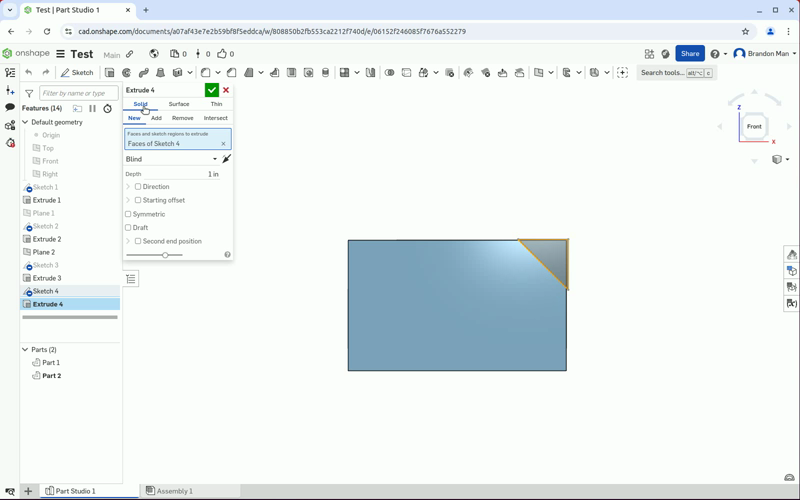
click(143, 106)
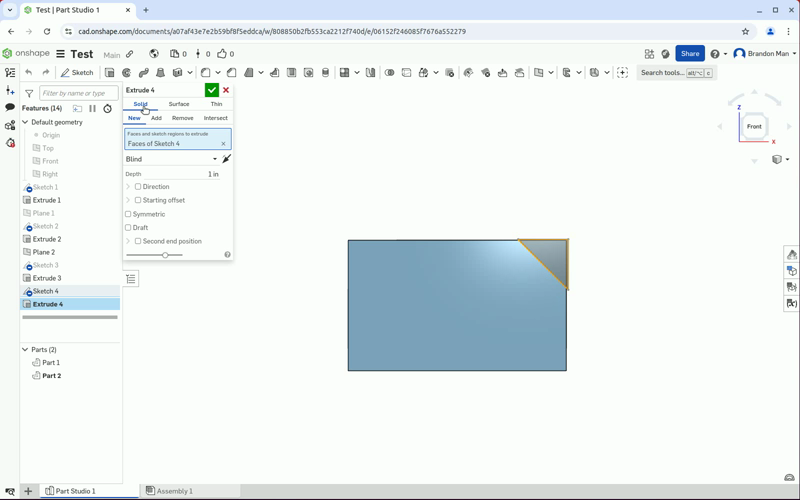
mouse_move(186, 120)
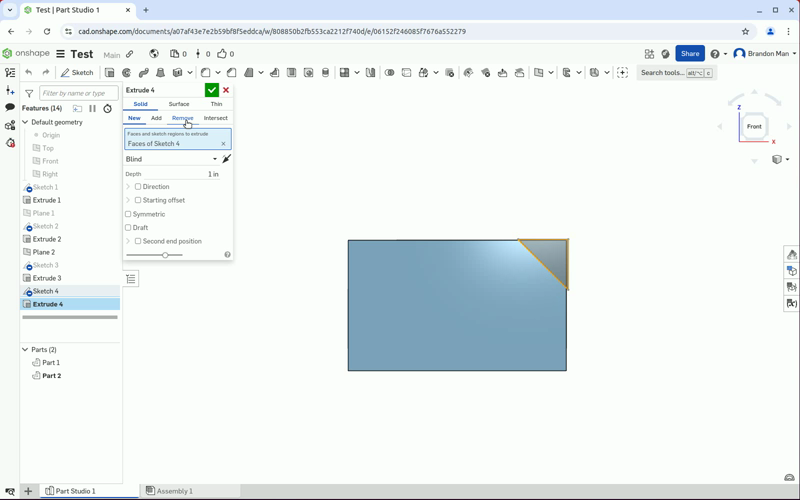
click(186, 120)
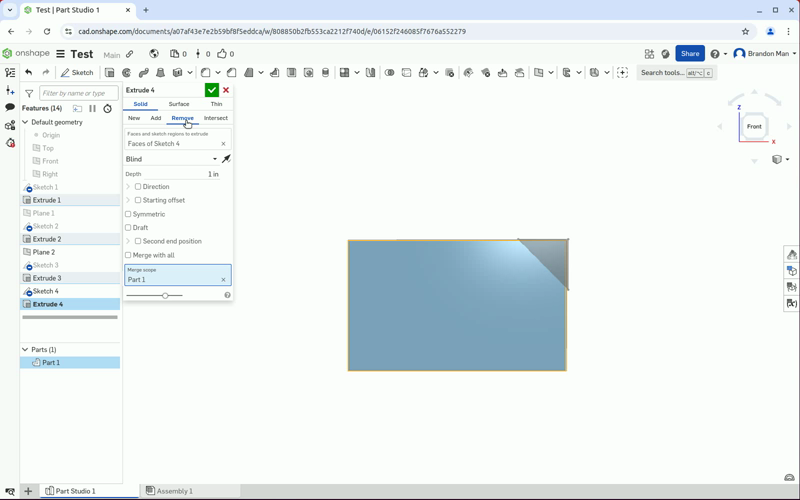
key(tab, 4)
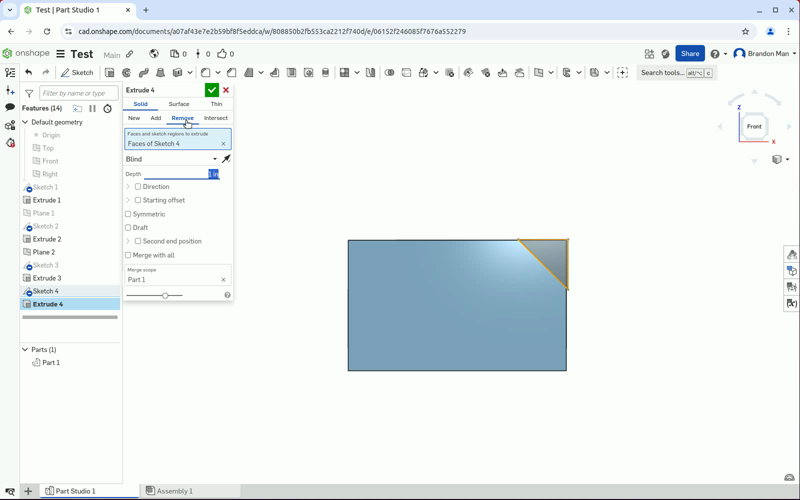
text(4.574)
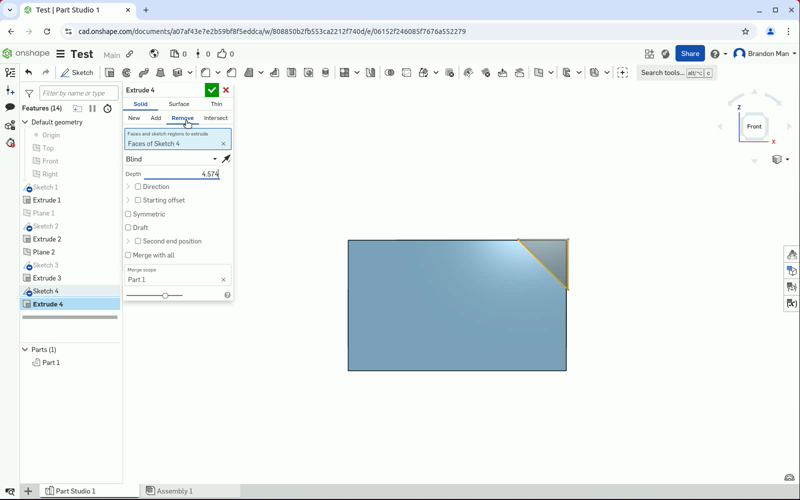
key(tab, 6)
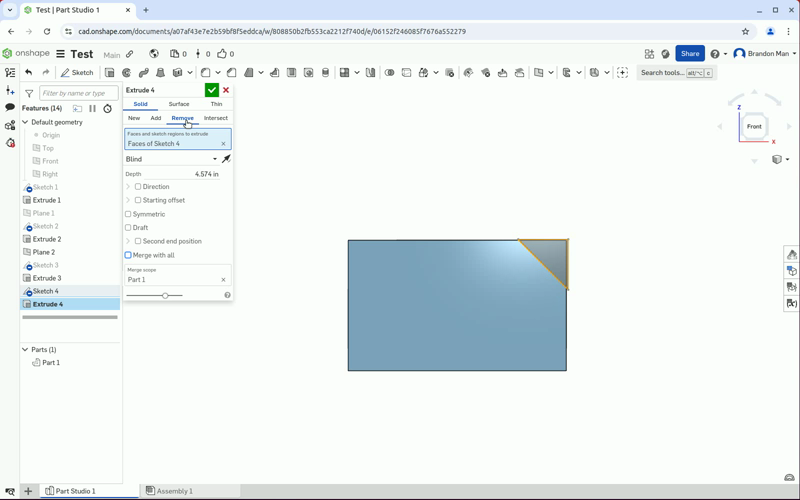
key(space)
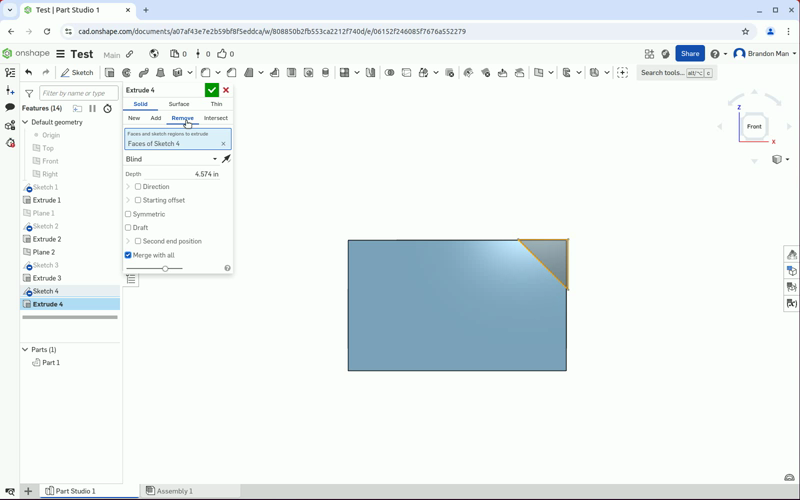
key(enter)
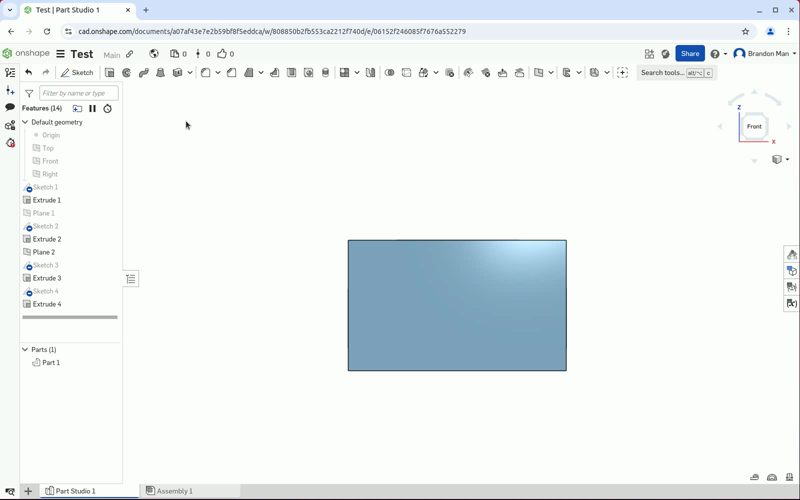
key(shift+h)
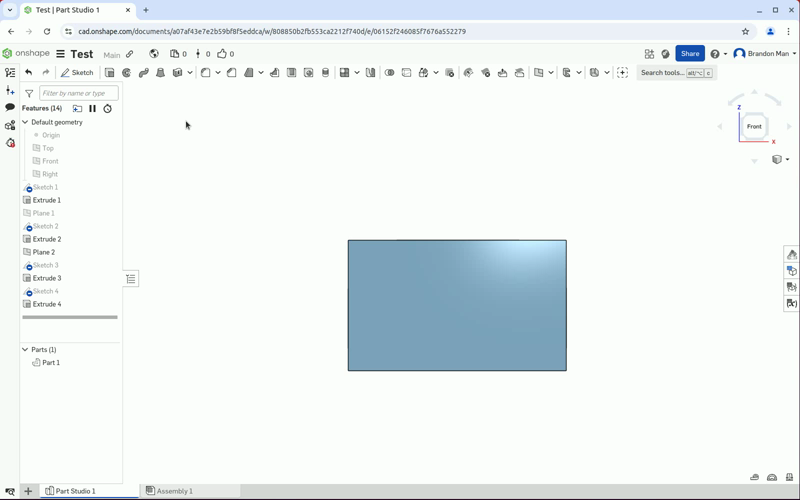
key(shift+h)
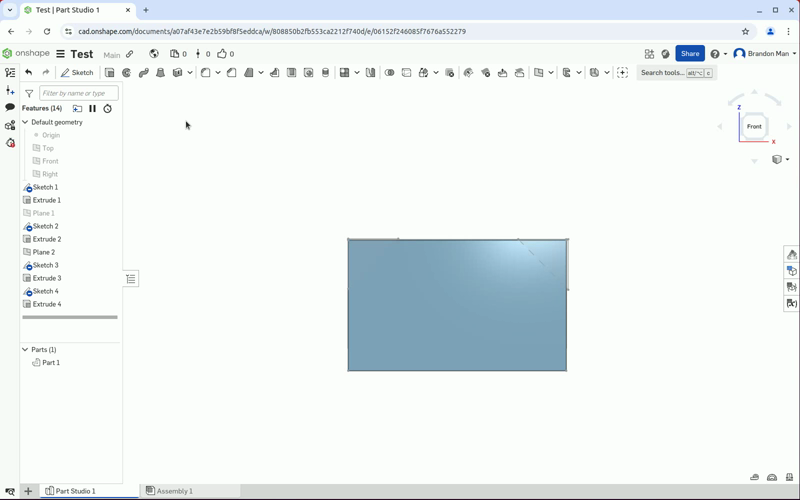
key(shift+7)
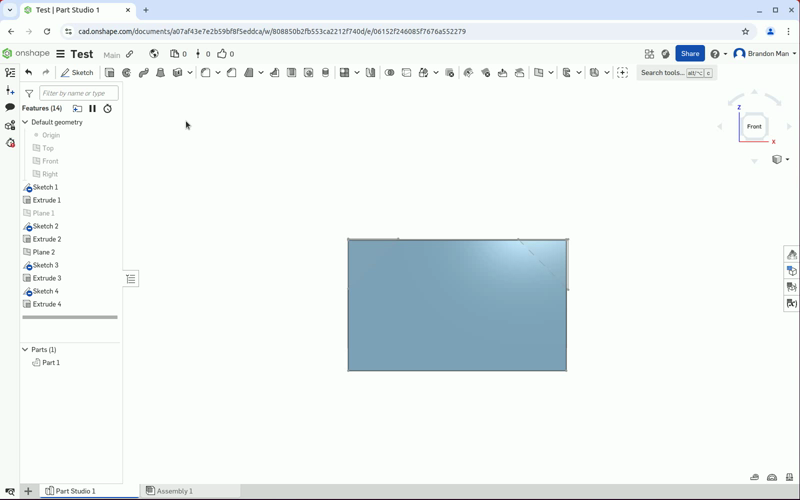
key(left, 2)
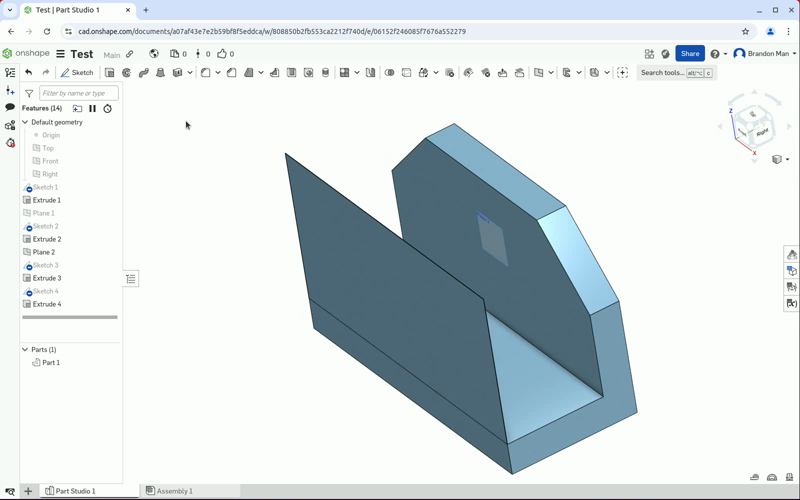
key(down, 2)
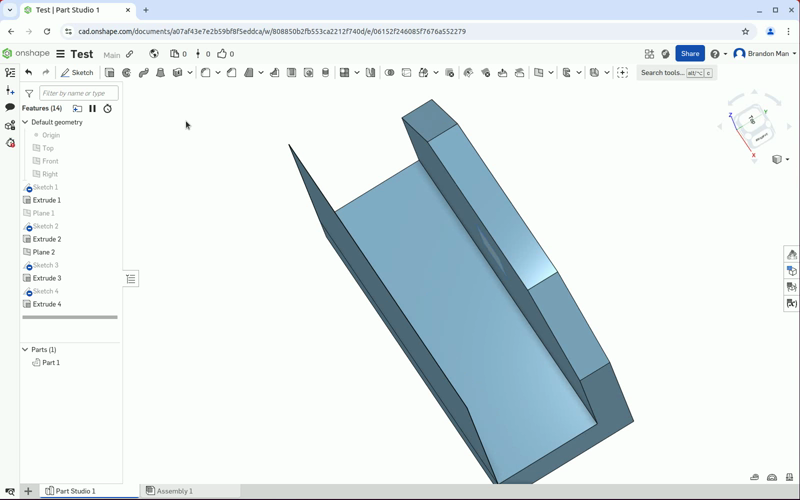
key(up, 2)
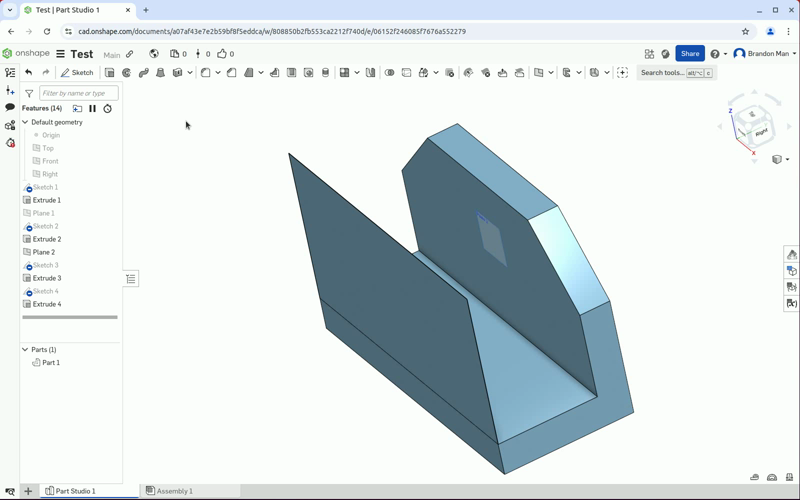
key(right, 2)
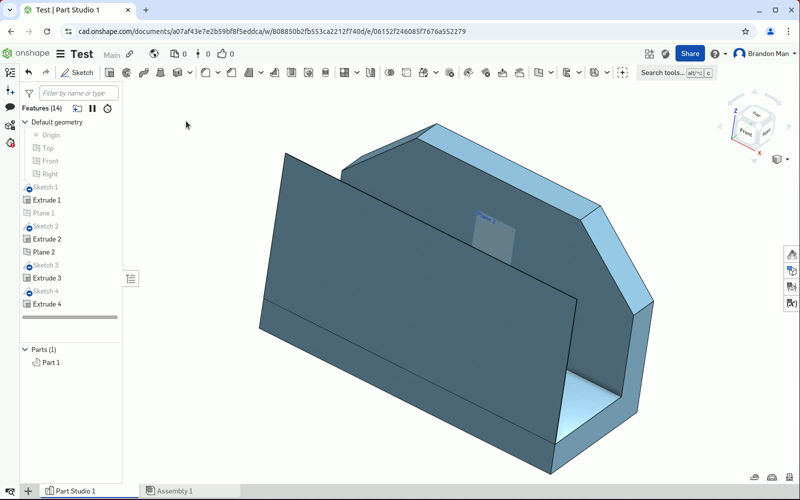
mouse_move(73, 189)
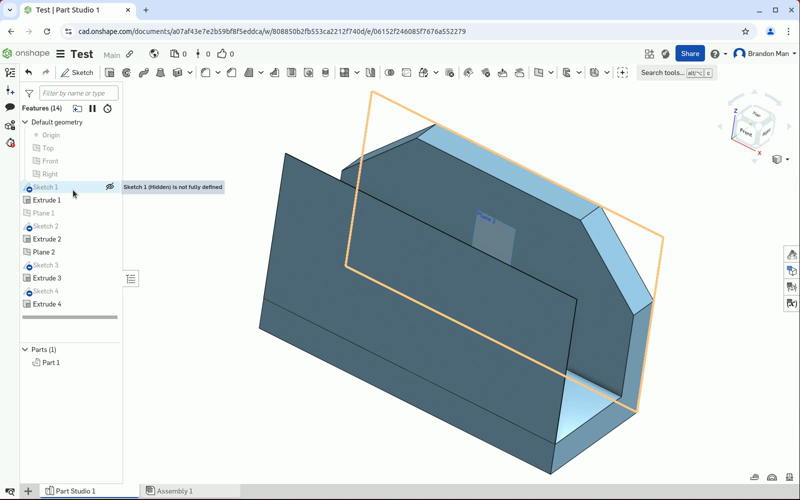
click(73, 189)